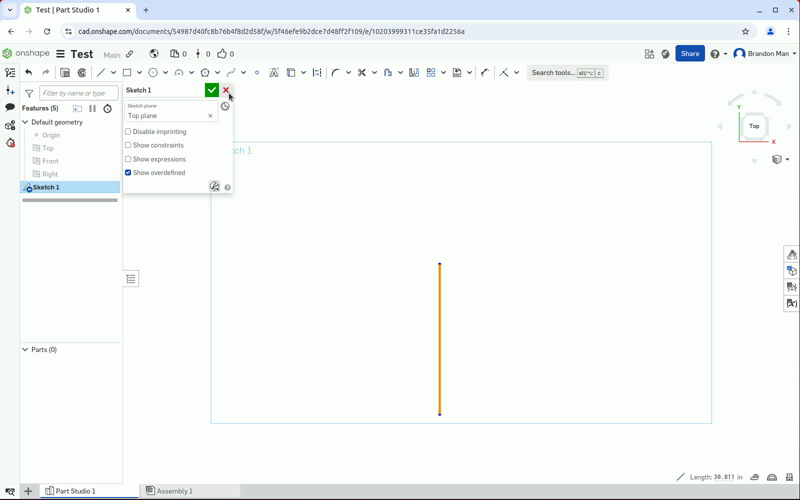
key(shift+h)
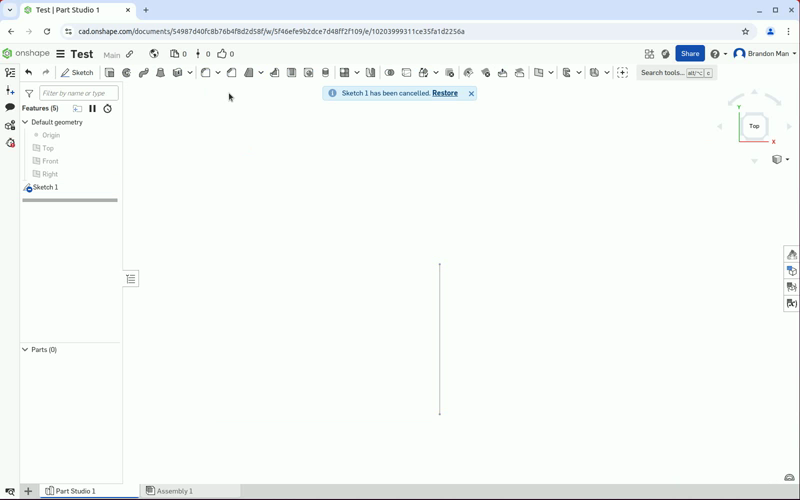
key(shift+s)
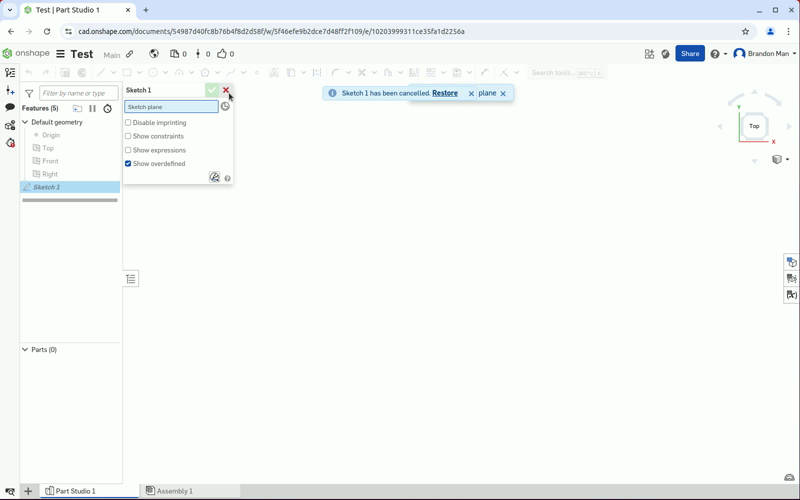
mouse_move(73, 150)
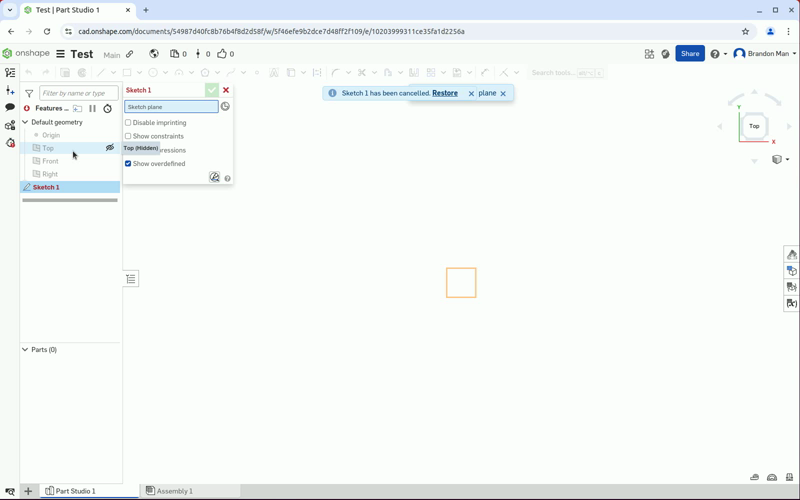
click(73, 150)
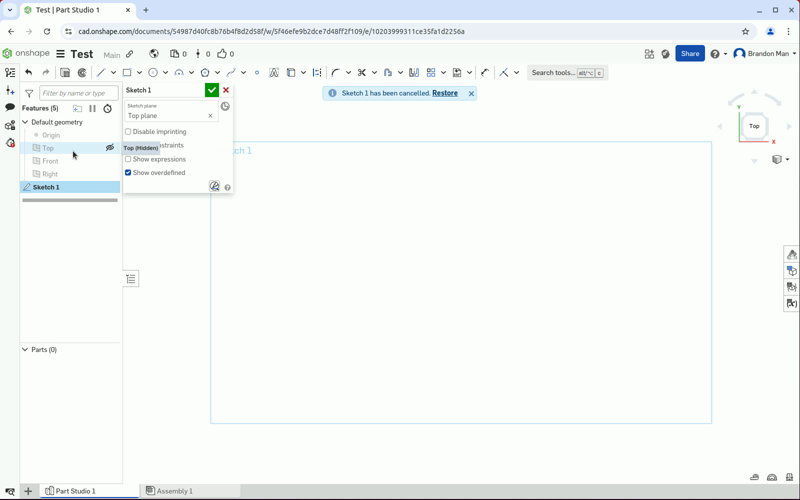
mouse_move(73, 352)
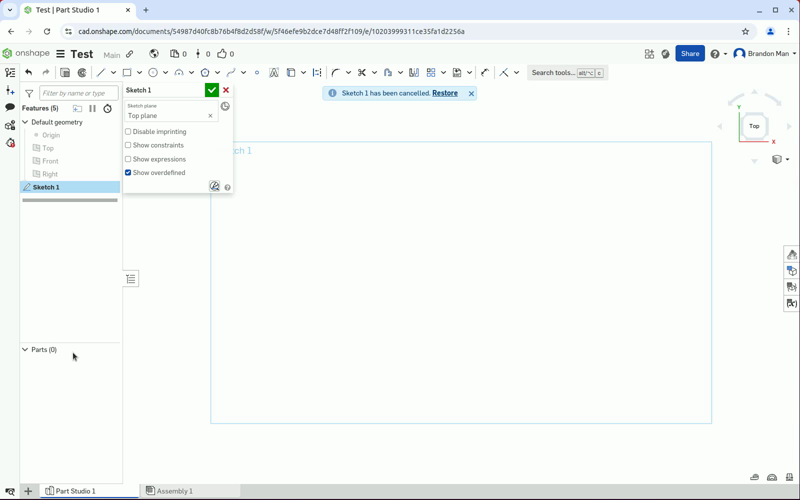
key(y)
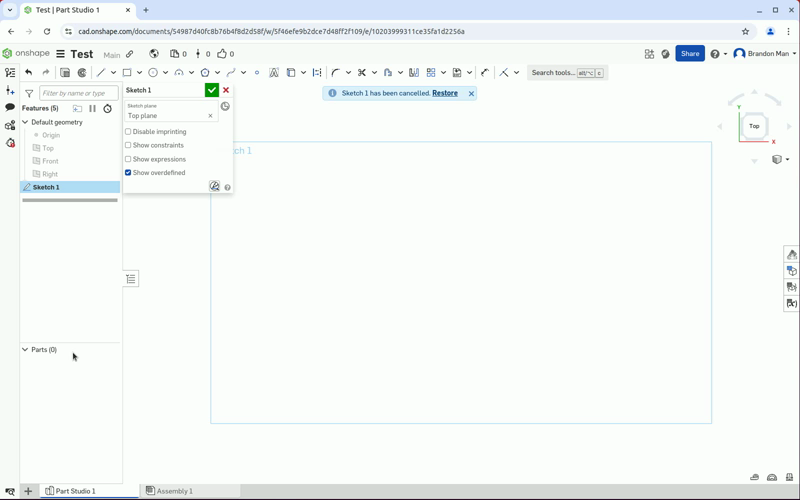
key(l)
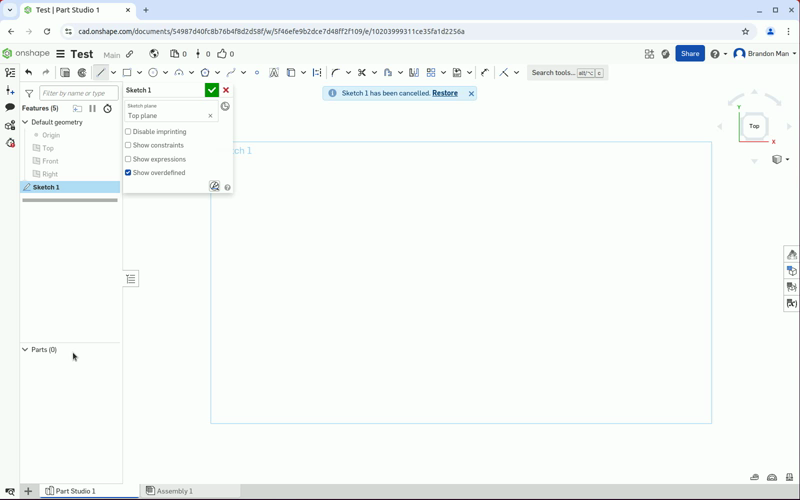
key_down(shift)
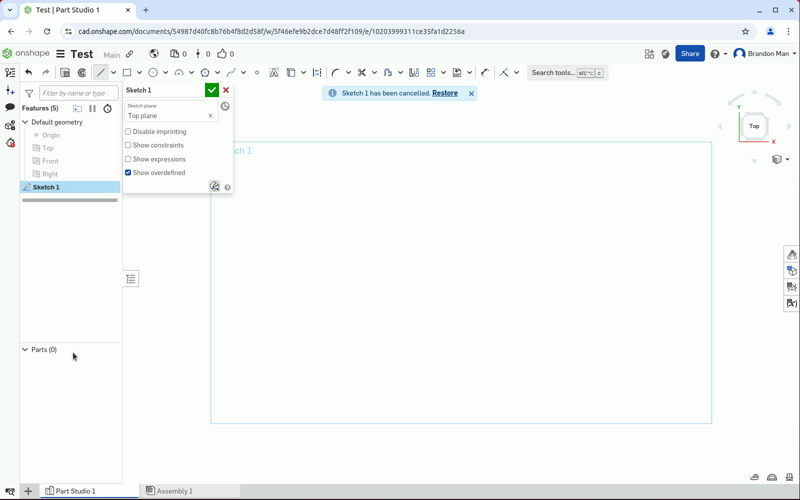
mouse_move(404, 353)
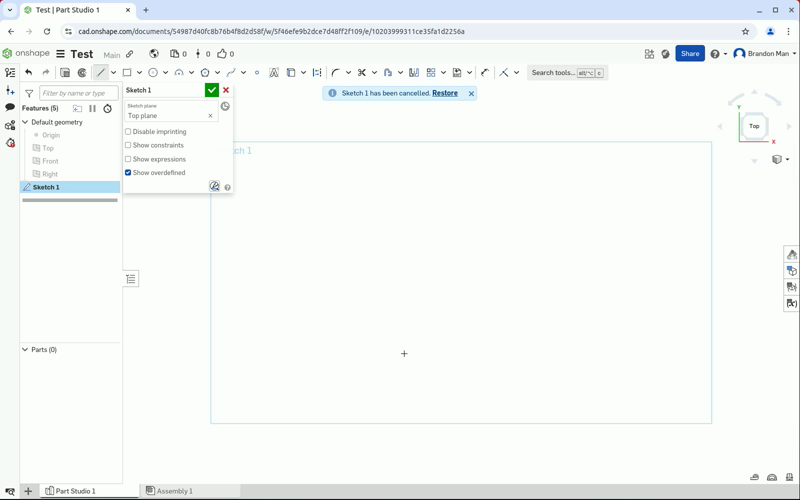
click(404, 353)
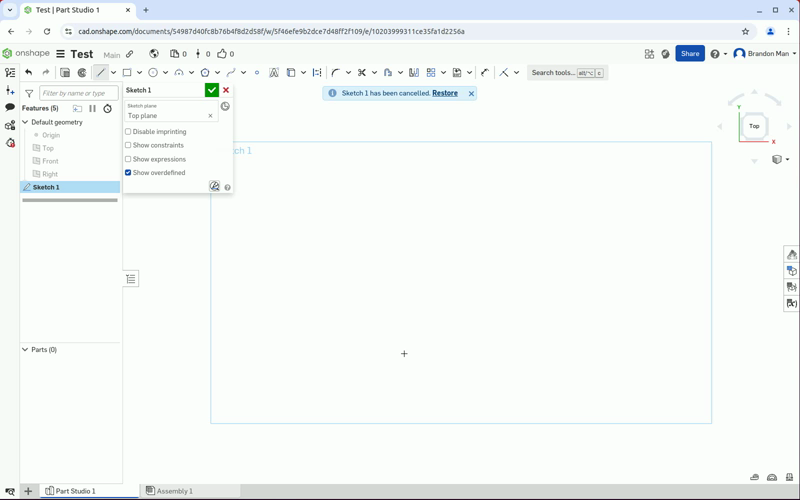
key_up(shift)
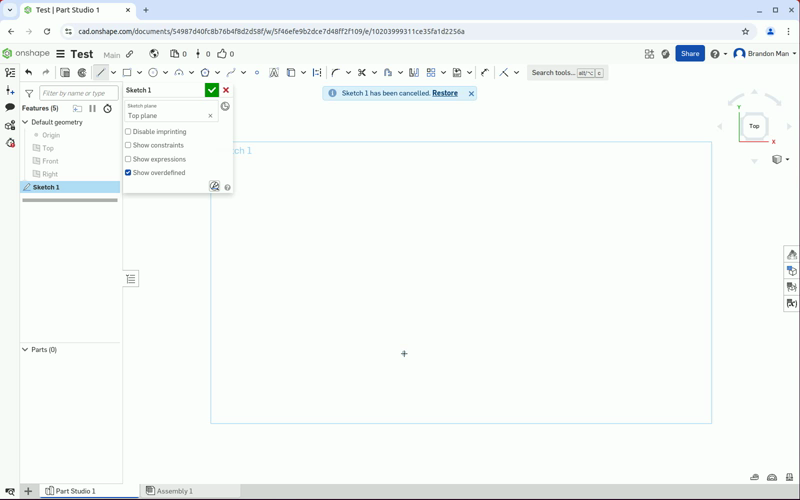
key_down(shift)
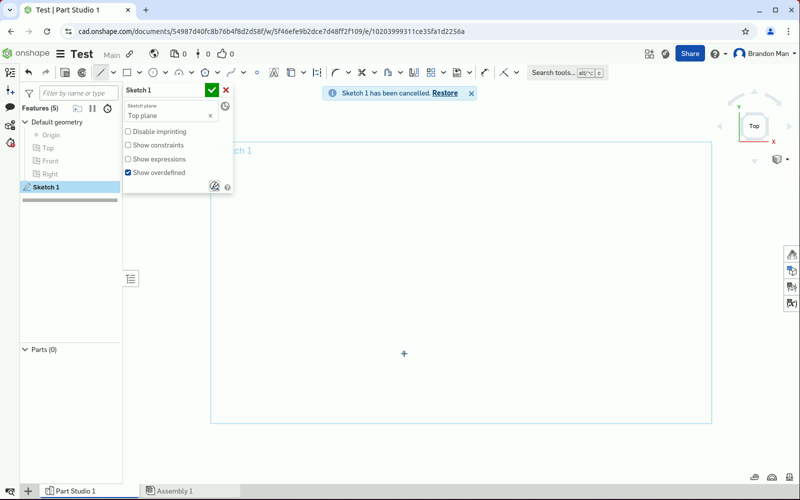
mouse_move(528, 353)
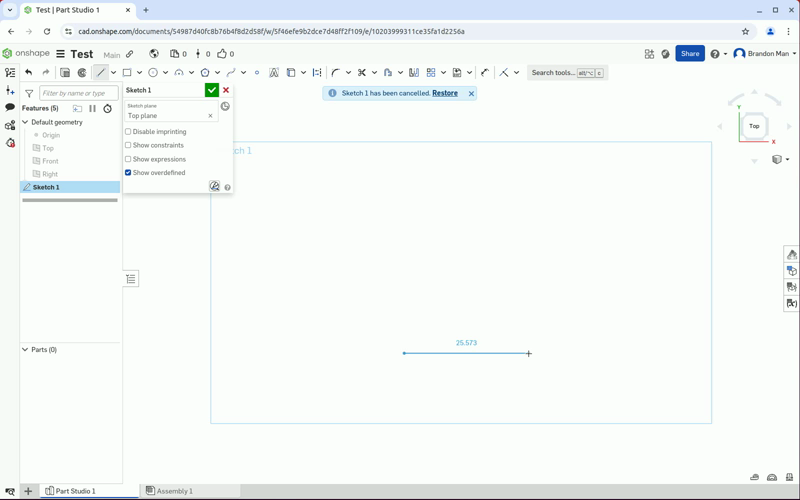
click(528, 353)
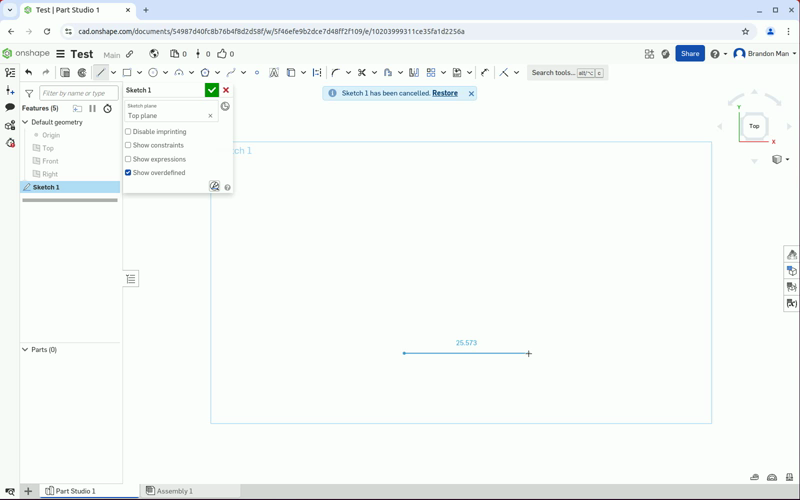
key_up(shift)
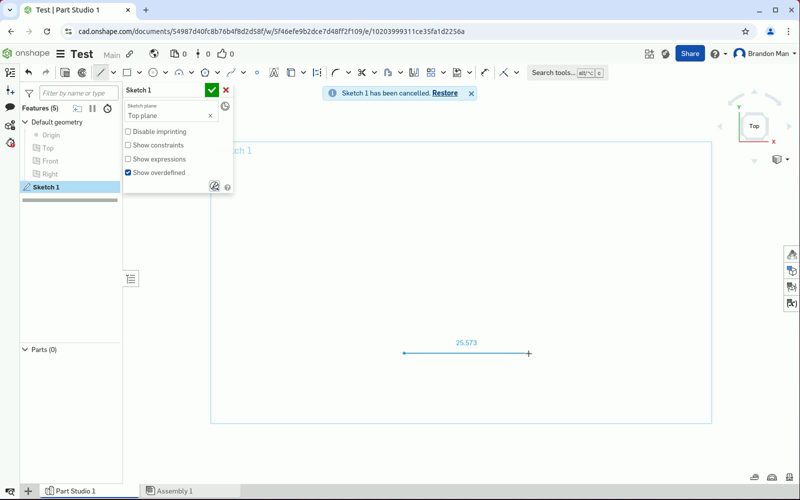
key_down(shift)
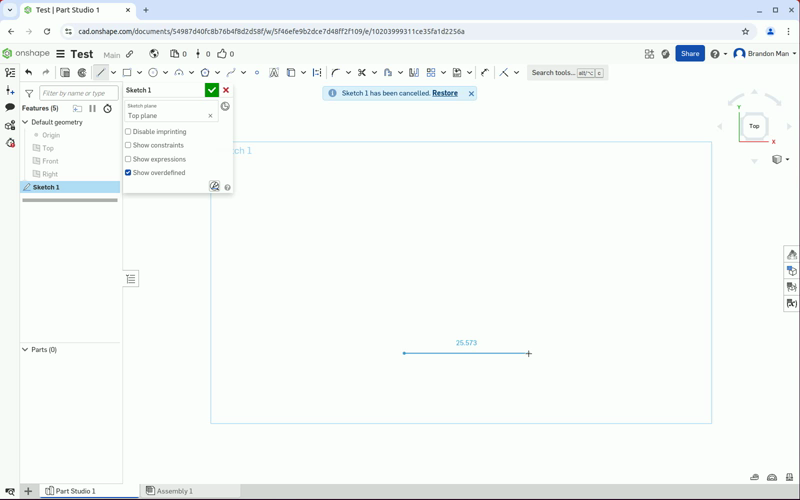
mouse_move(558, 353)
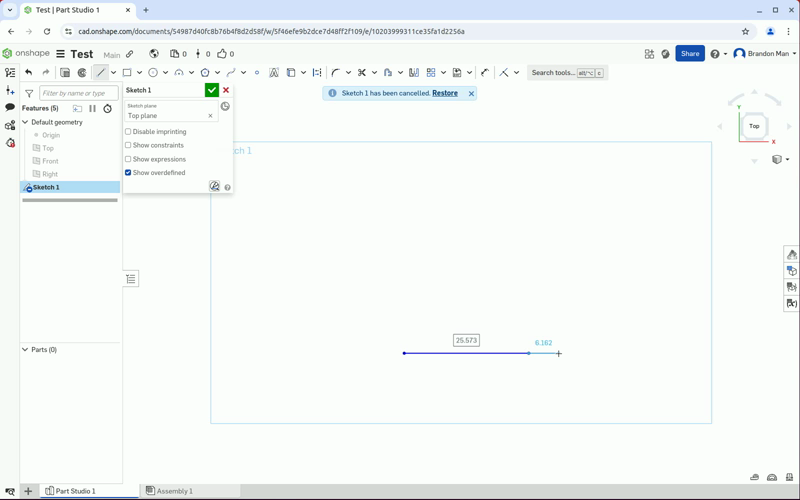
mouse_move(572, 353)
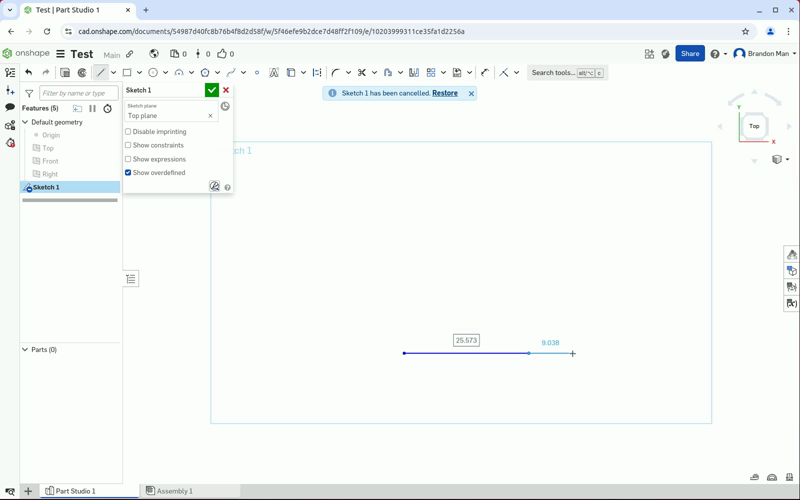
click(572, 353)
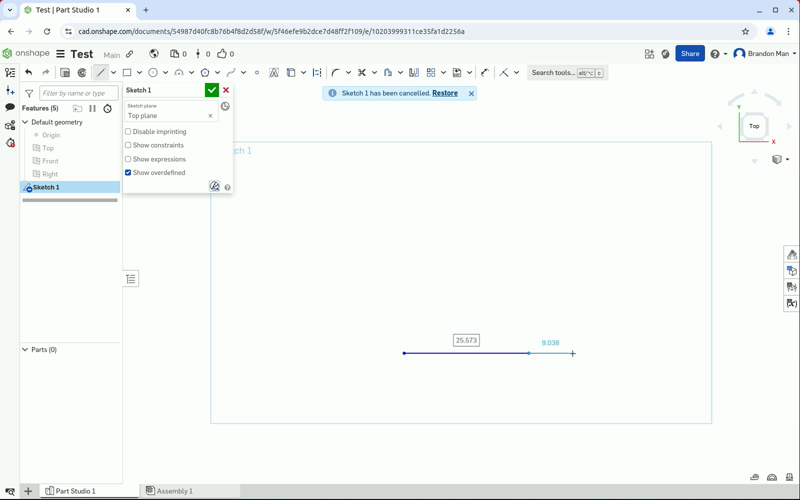
key_up(shift)
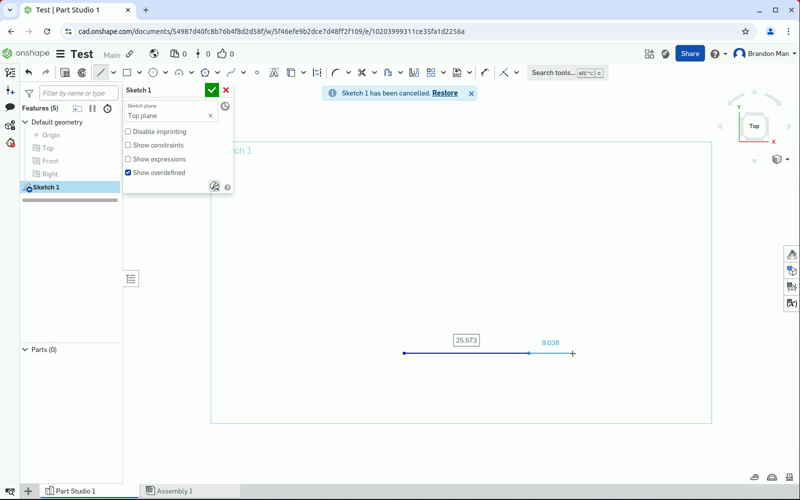
key_down(shift)
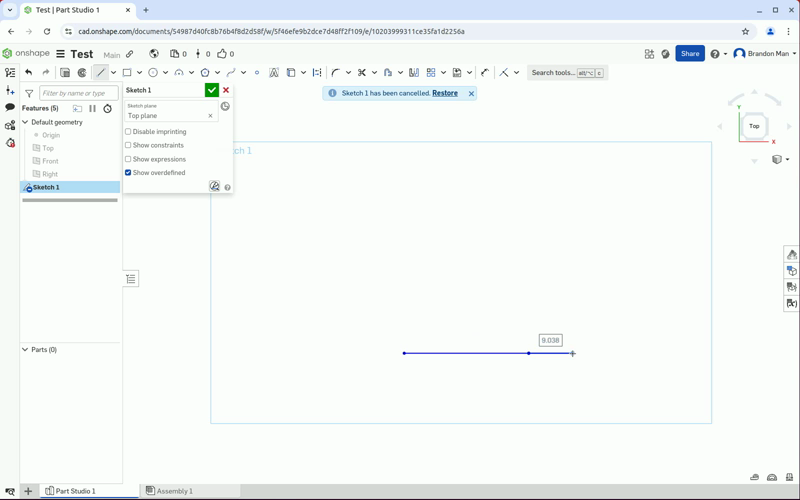
mouse_move(572, 213)
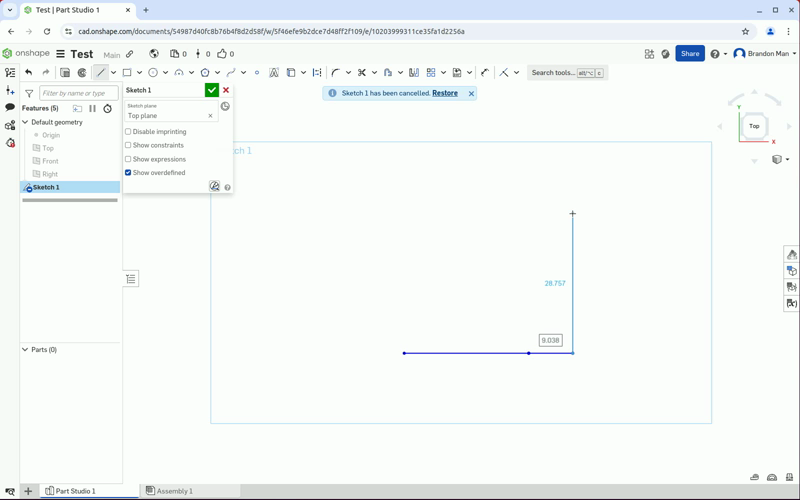
click(572, 213)
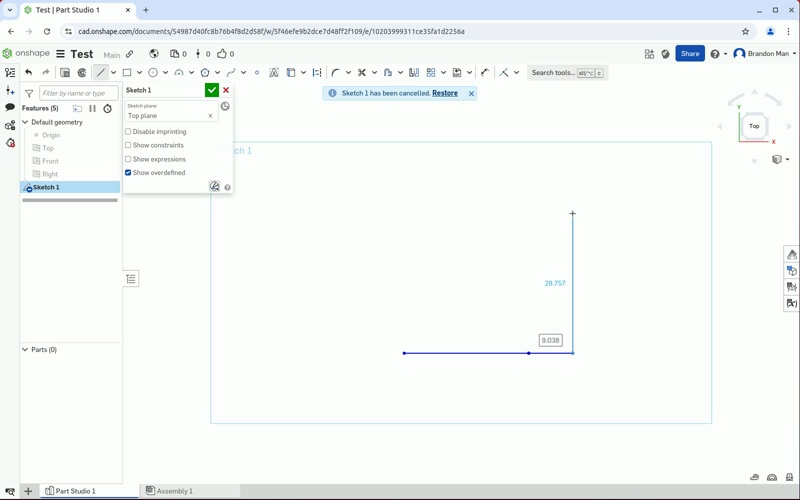
key_up(shift)
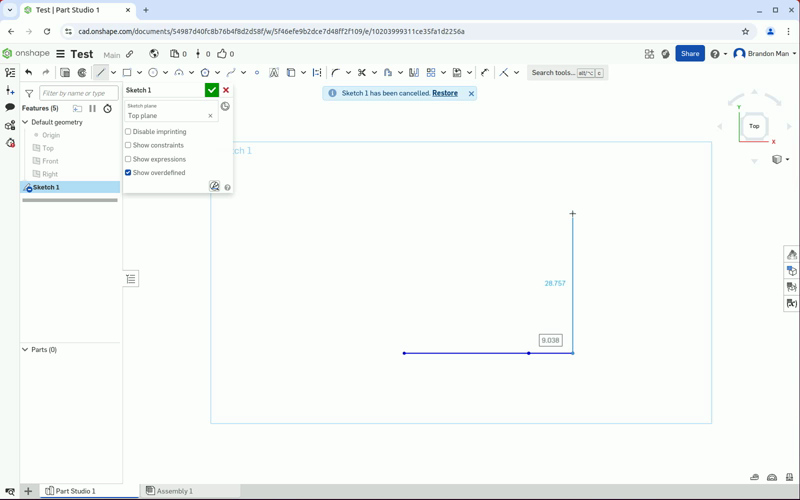
key_down(shift)
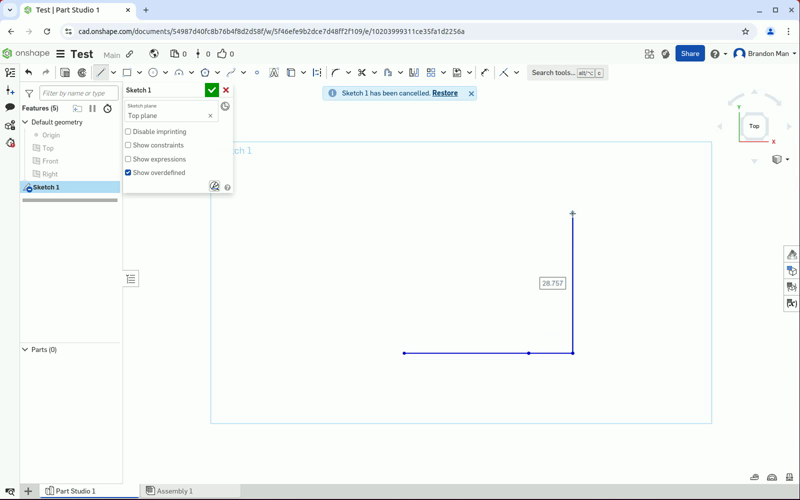
mouse_move(404, 213)
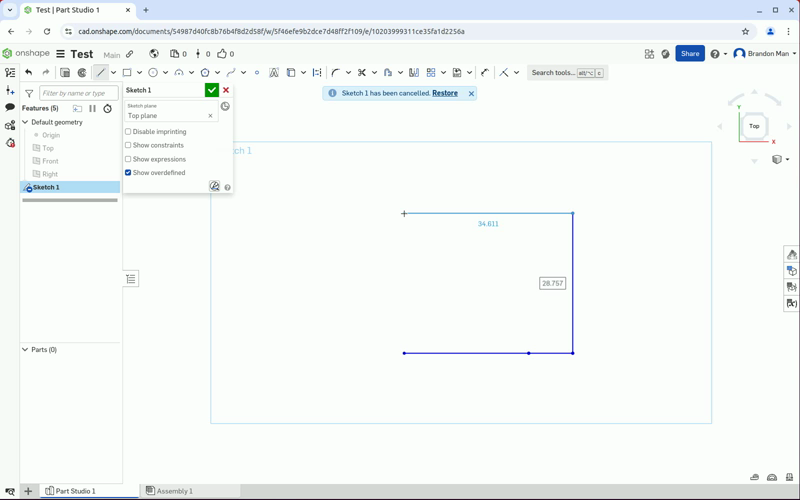
click(404, 213)
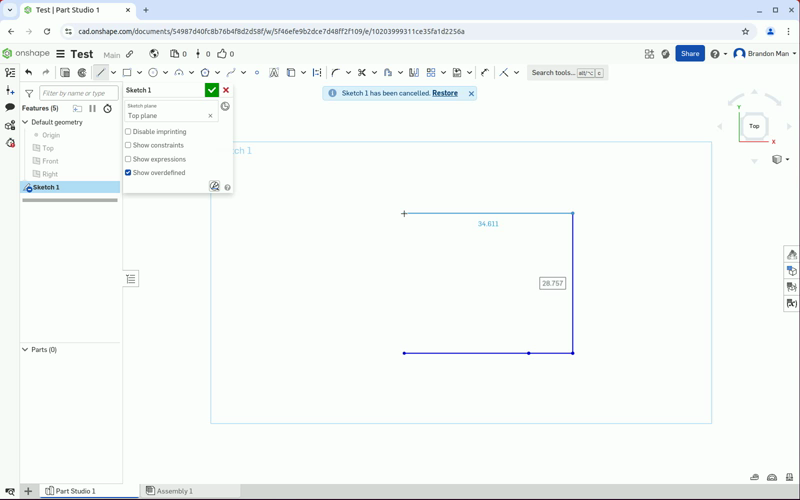
key_up(shift)
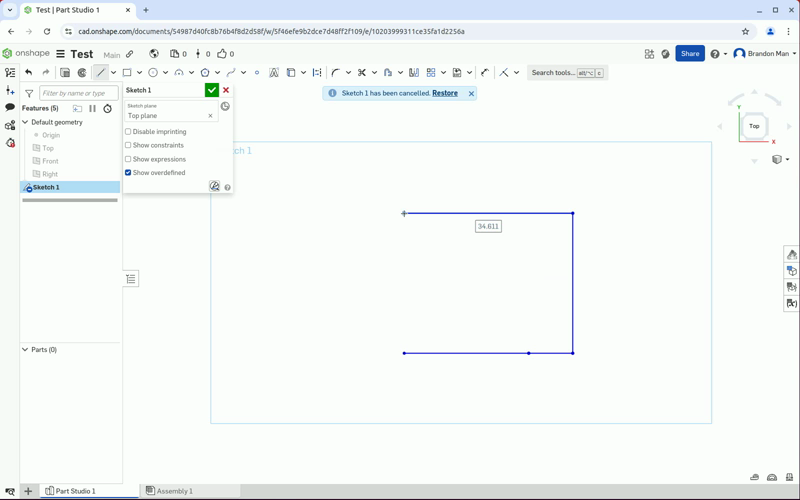
key_down(shift)
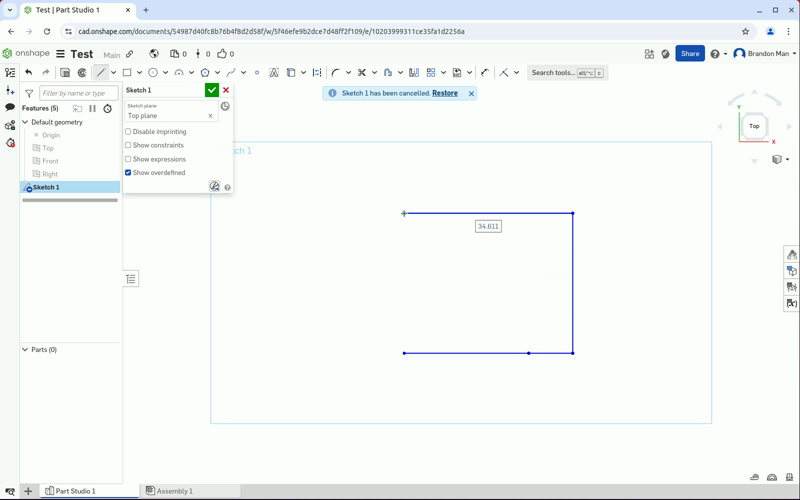
mouse_move(434, 213)
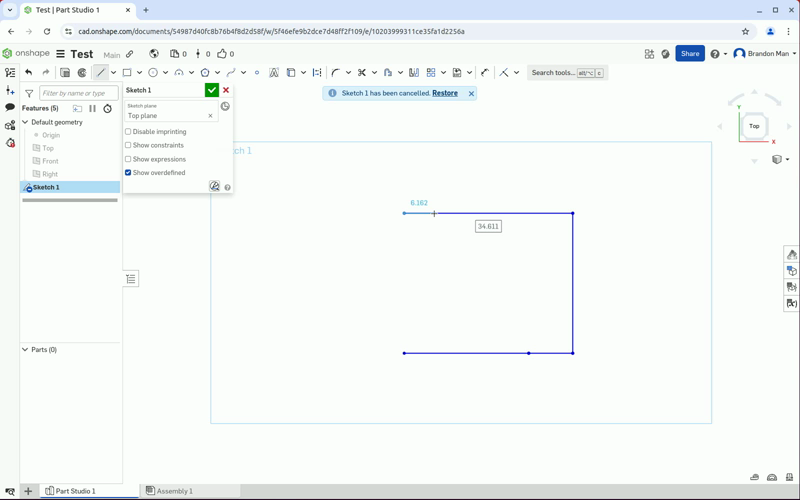
mouse_move(404, 227)
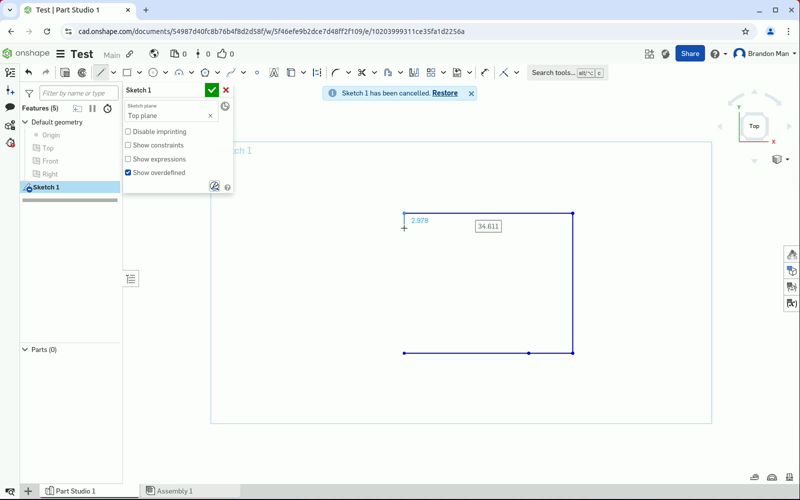
click(404, 227)
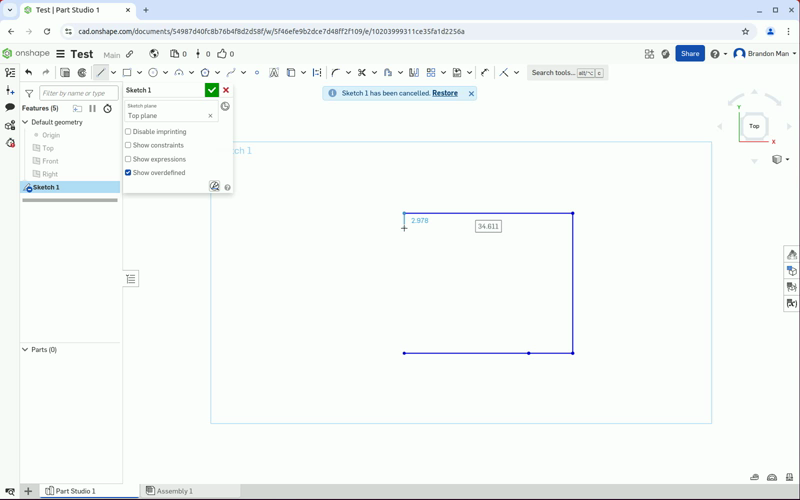
key_up(shift)
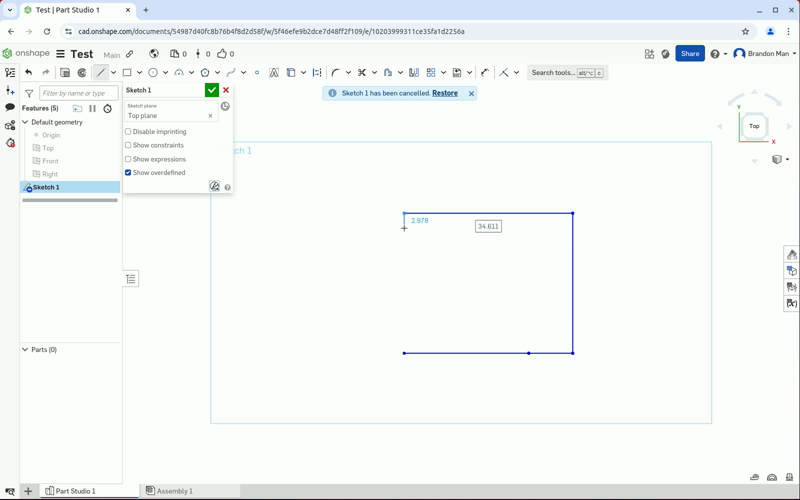
key(esc)
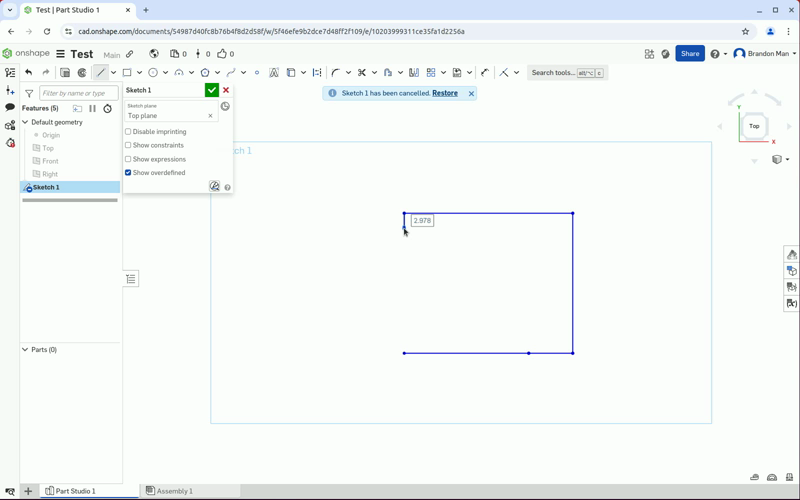
key(a)
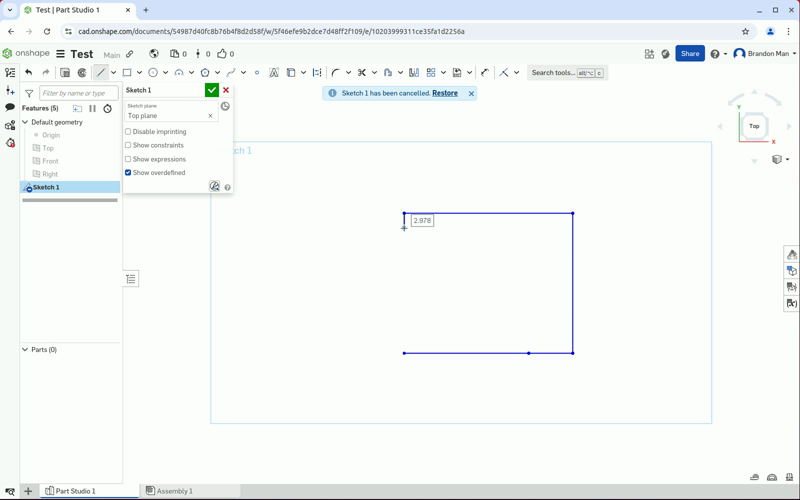
mouse_move(404, 227)
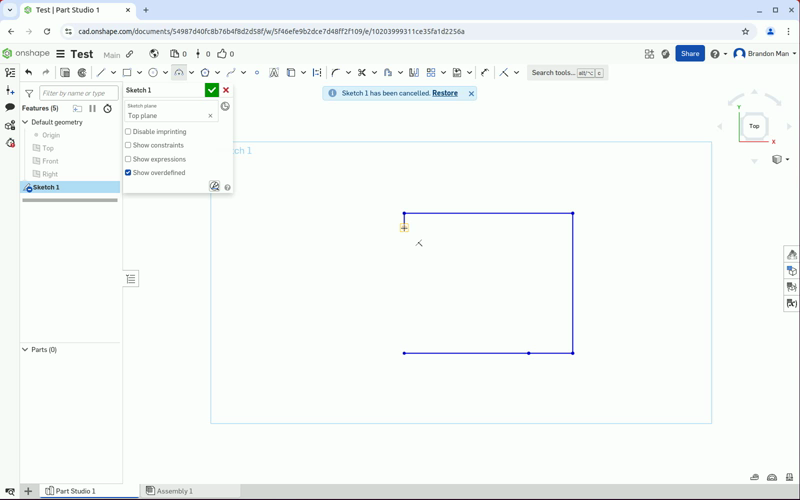
click(404, 227)
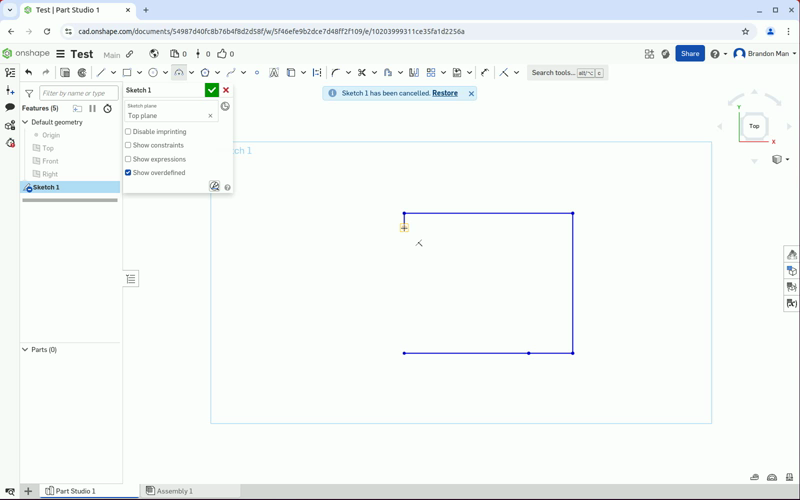
key_down(shift)
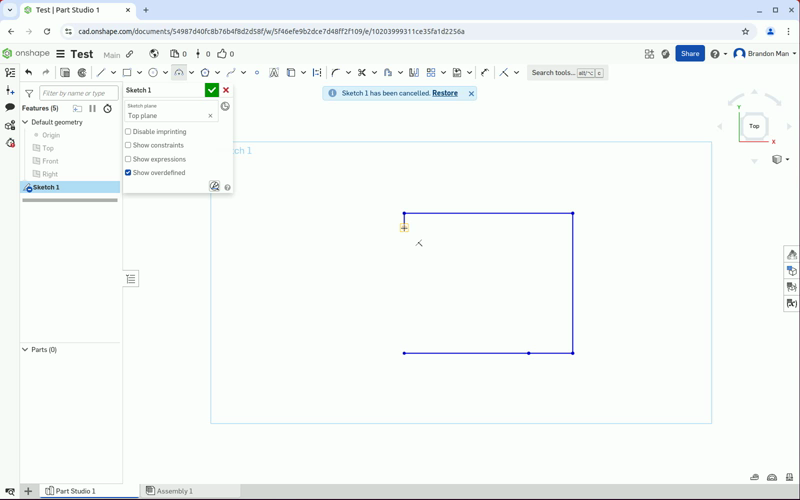
mouse_move(450, 250)
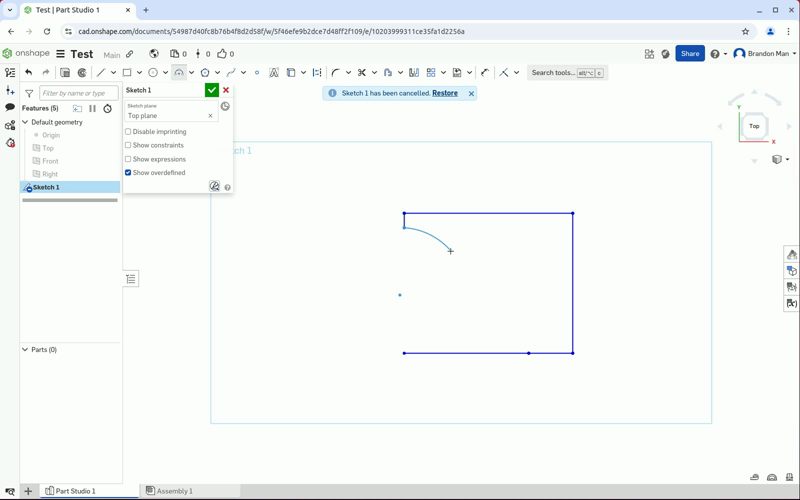
click(450, 250)
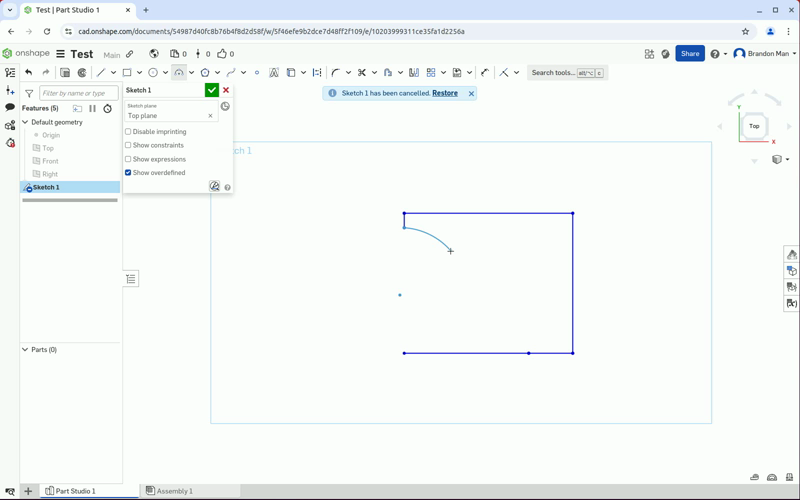
mouse_move(430, 233)
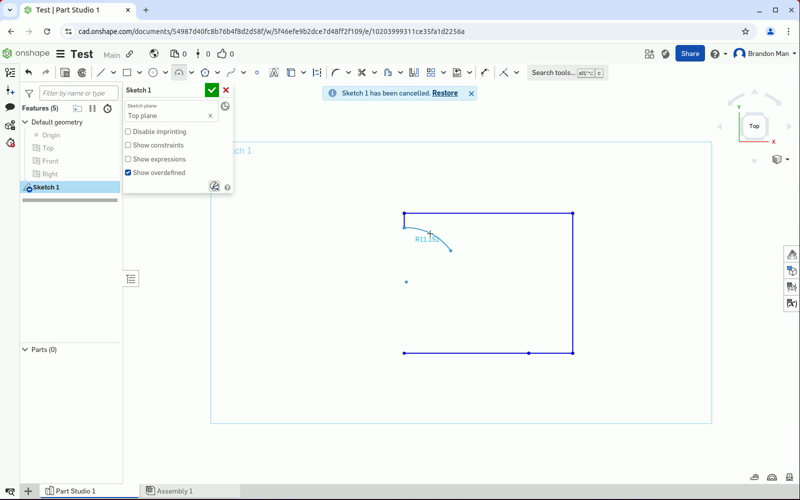
click(430, 233)
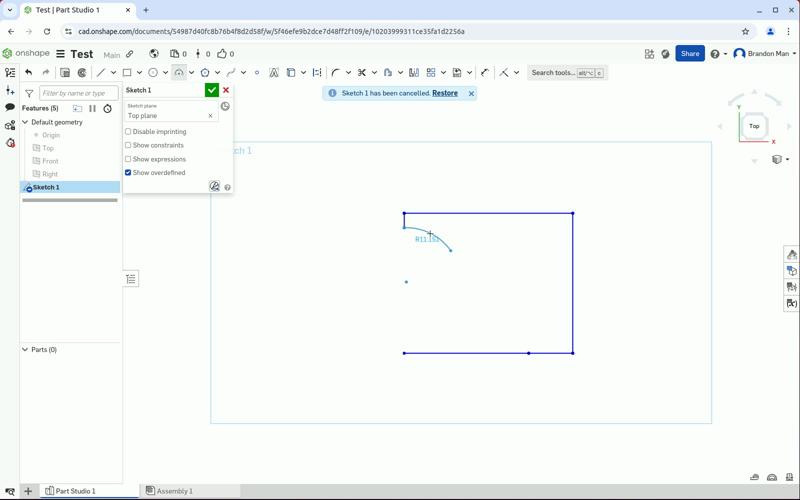
key_up(shift)
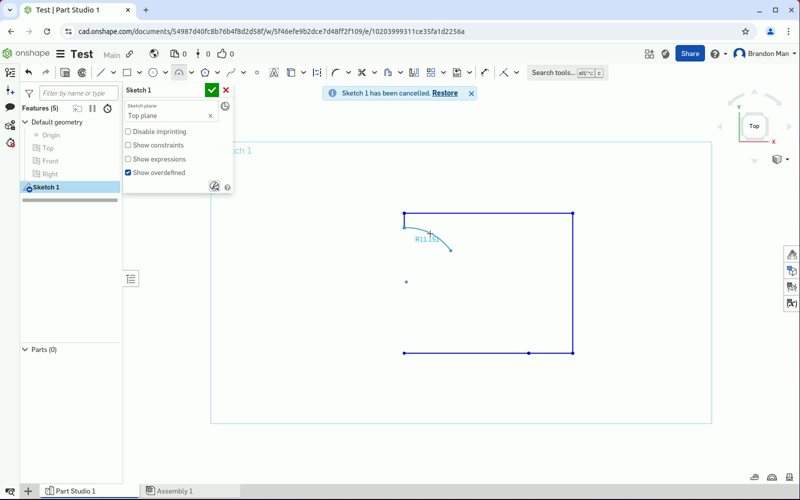
key(esc)
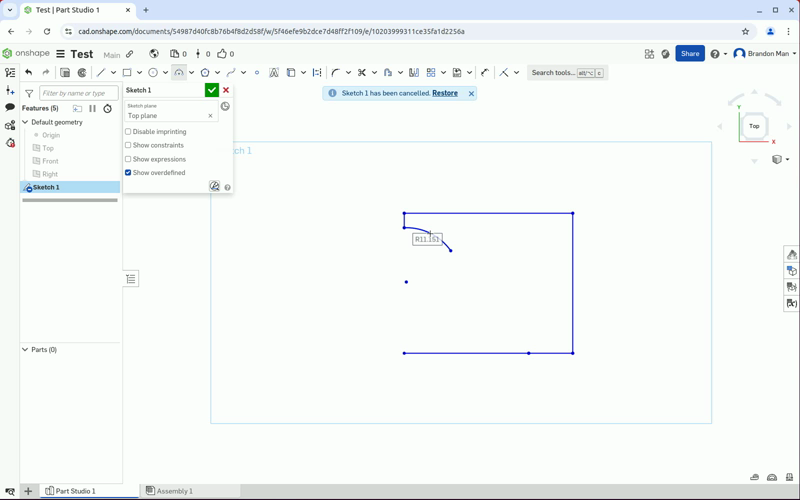
key(l)
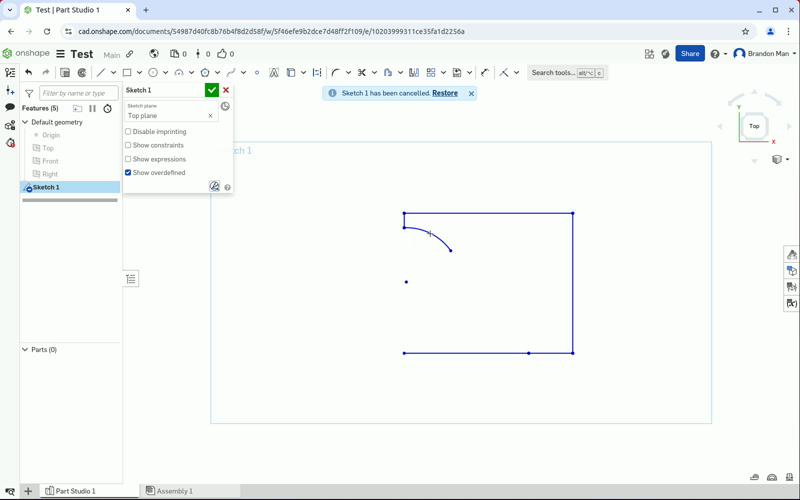
mouse_move(450, 250)
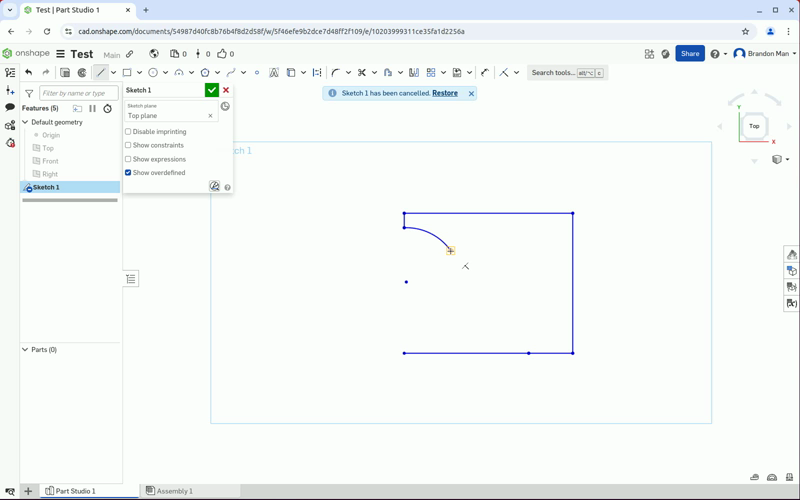
click(450, 250)
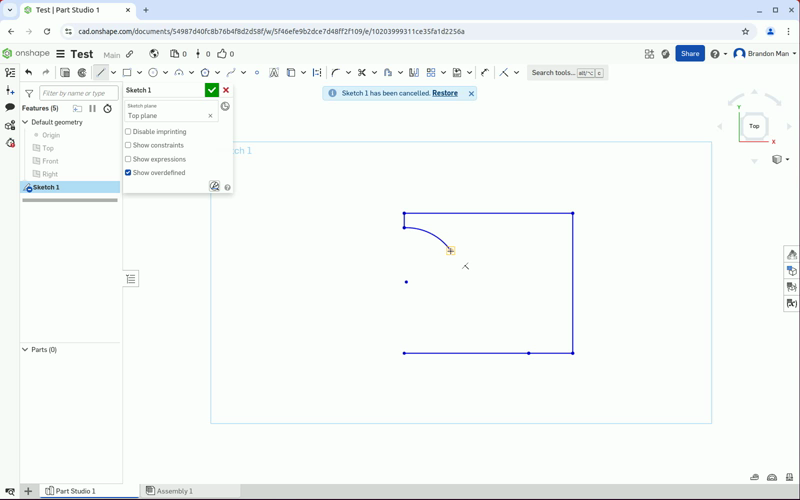
key_down(shift)
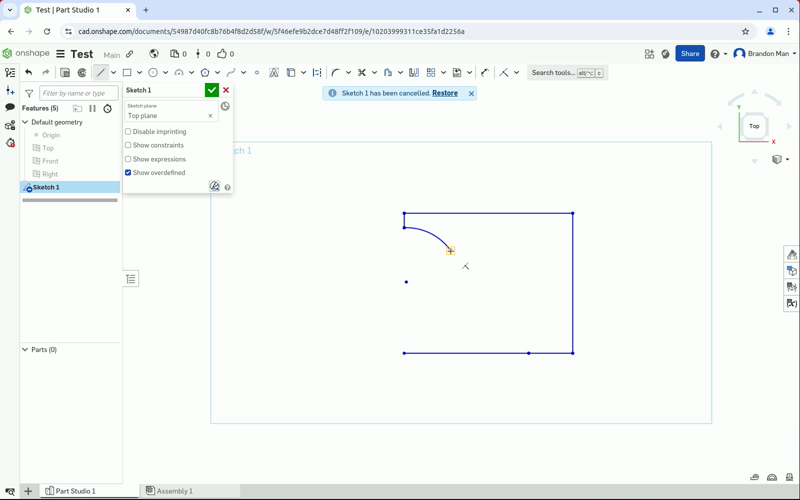
mouse_move(528, 250)
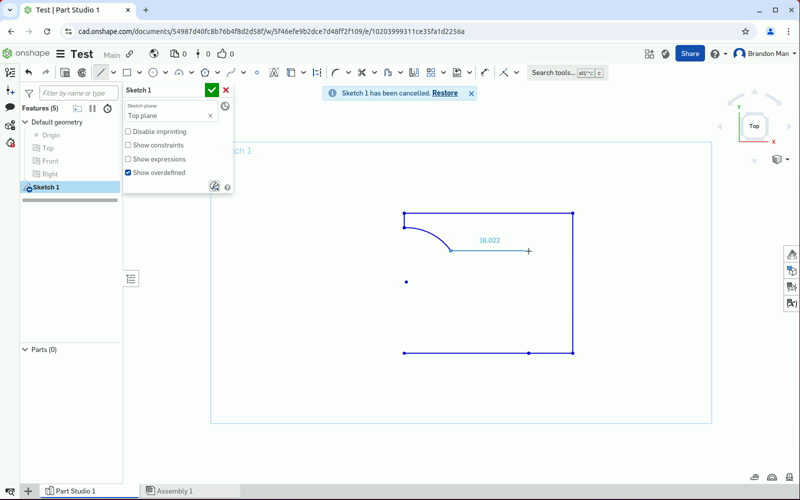
click(528, 250)
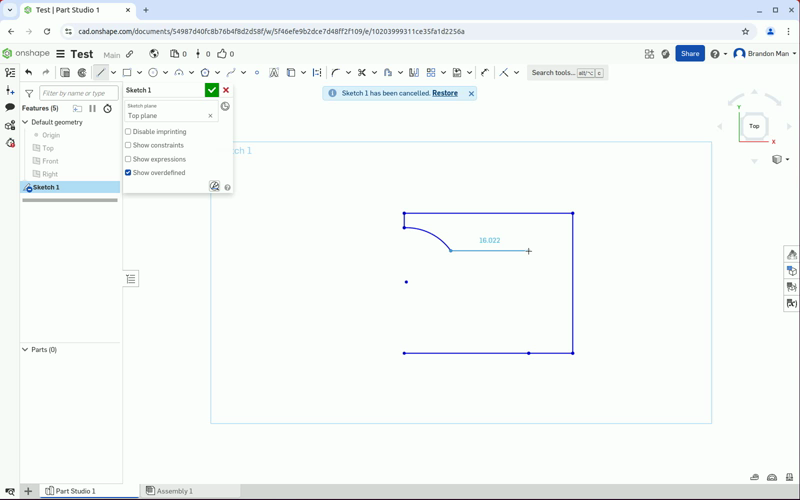
key_up(shift)
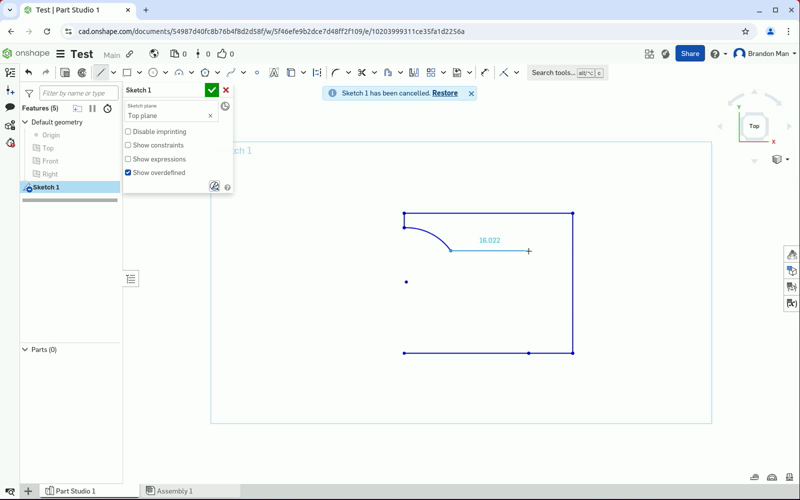
key(esc)
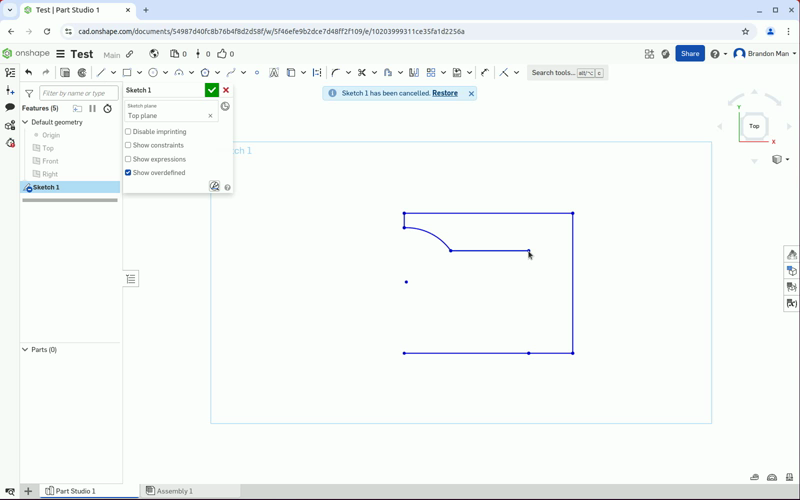
key(a)
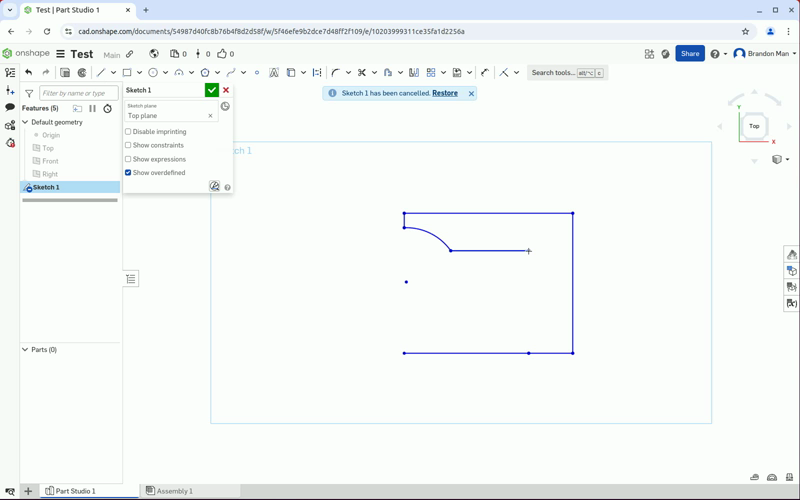
mouse_move(528, 250)
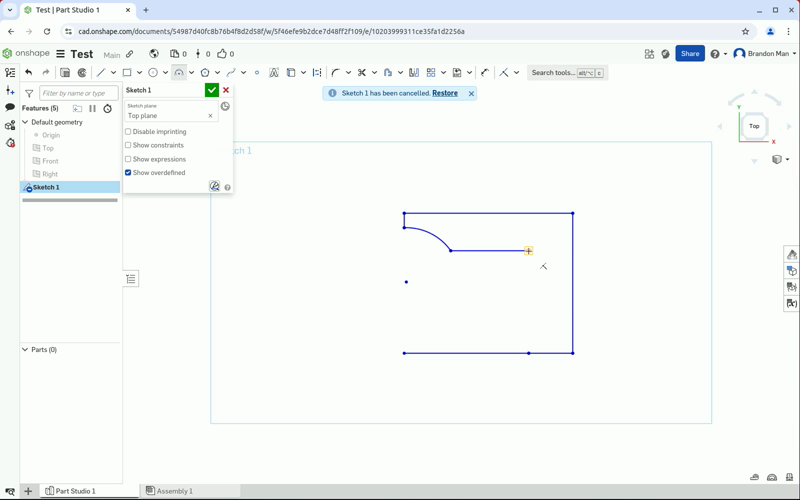
click(528, 250)
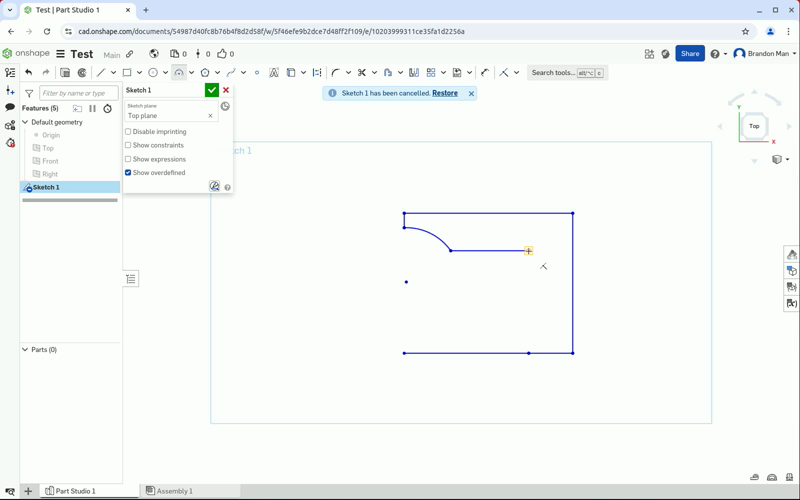
key_down(shift)
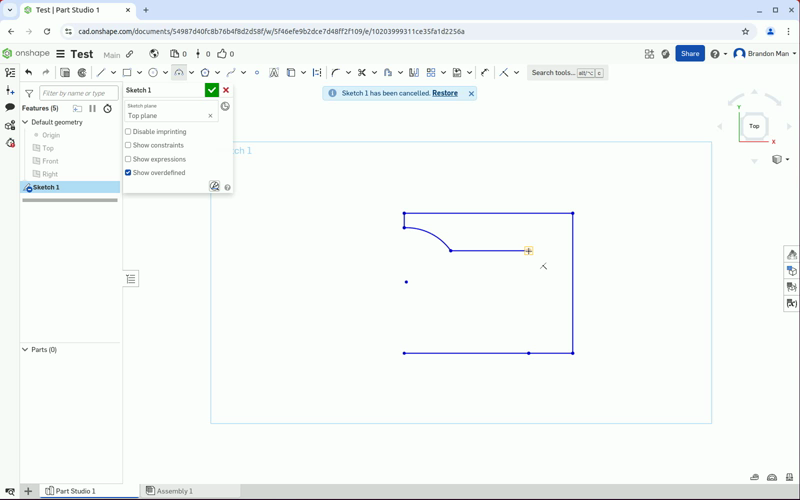
mouse_move(528, 316)
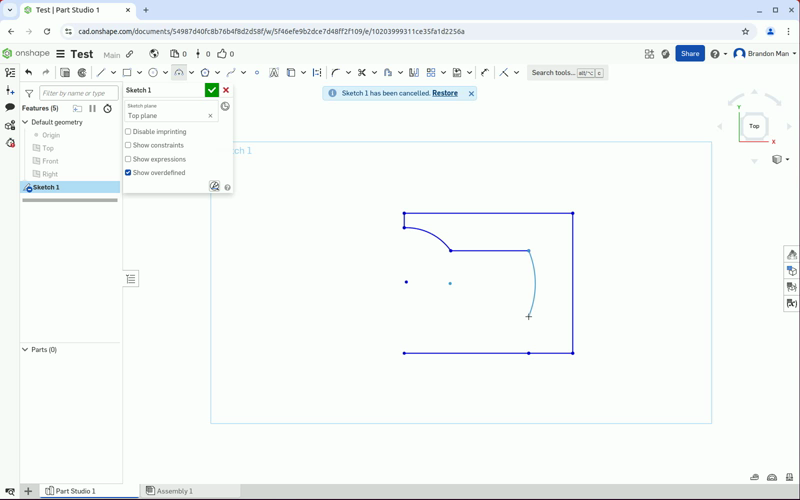
click(528, 316)
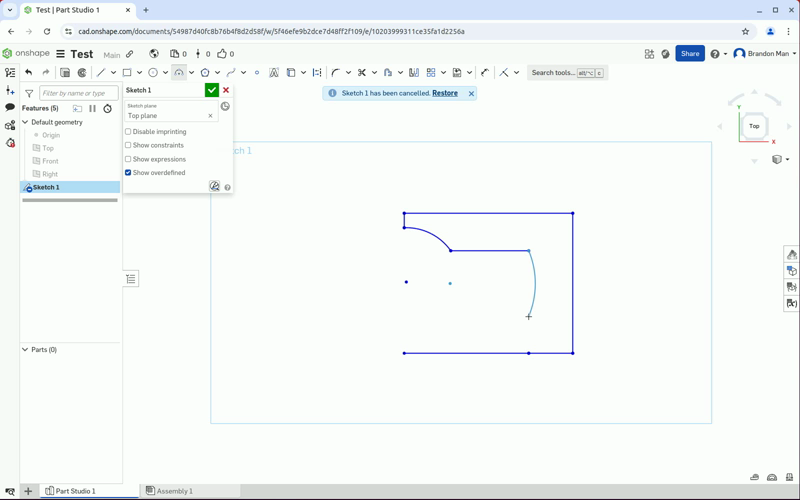
mouse_move(561, 283)
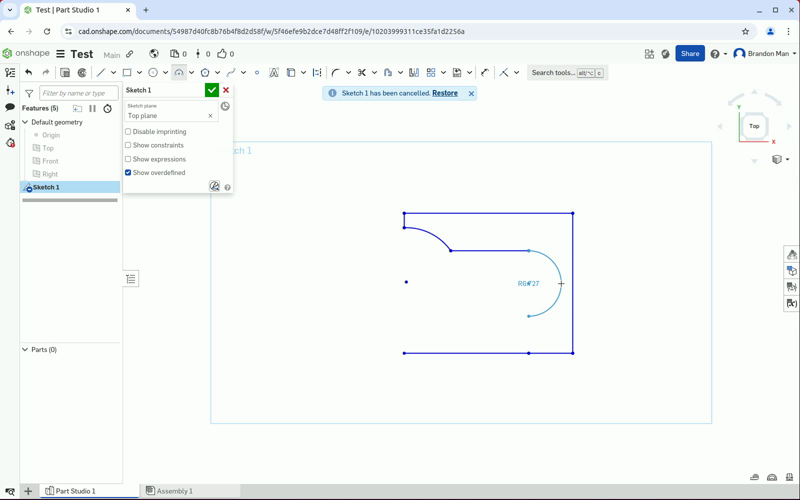
click(561, 283)
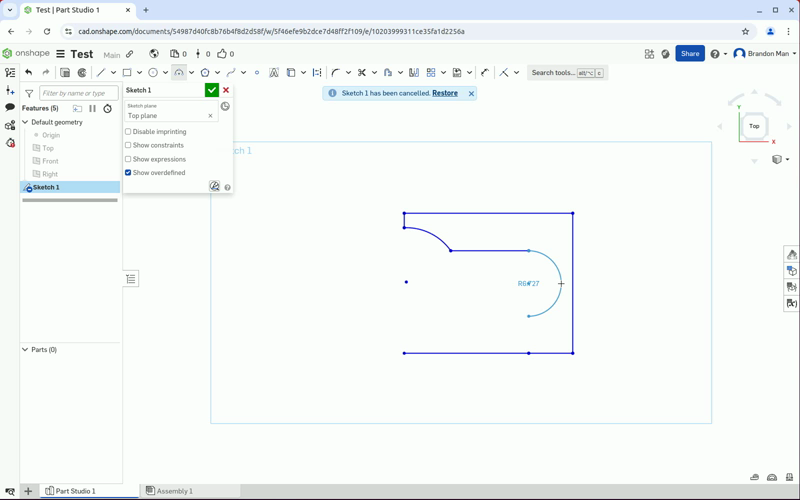
key_up(shift)
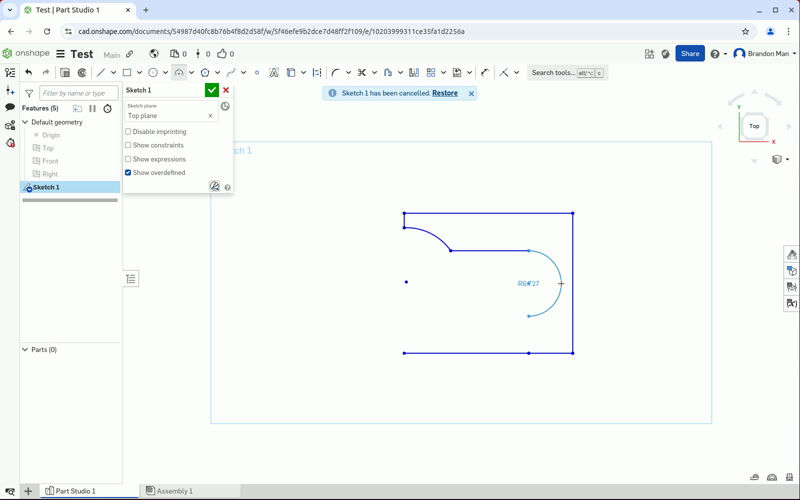
key(esc)
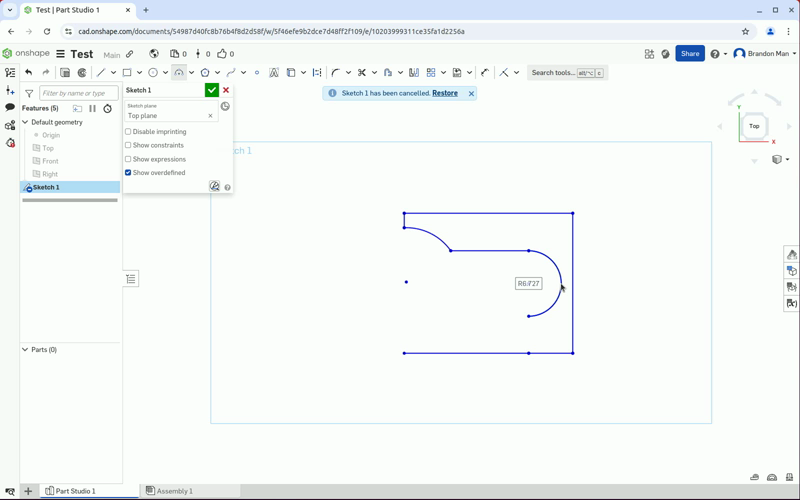
key(l)
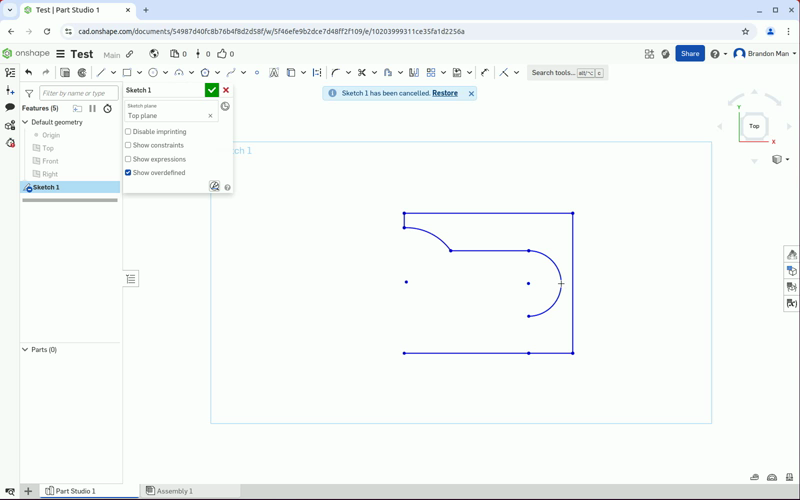
mouse_move(528, 316)
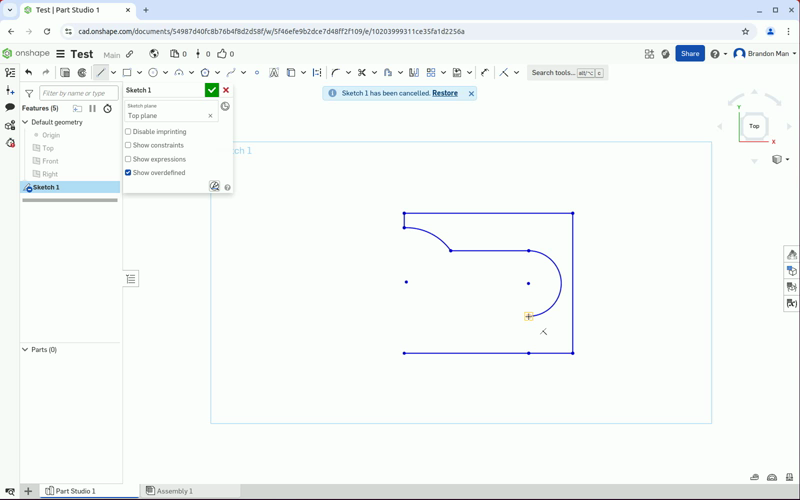
click(528, 316)
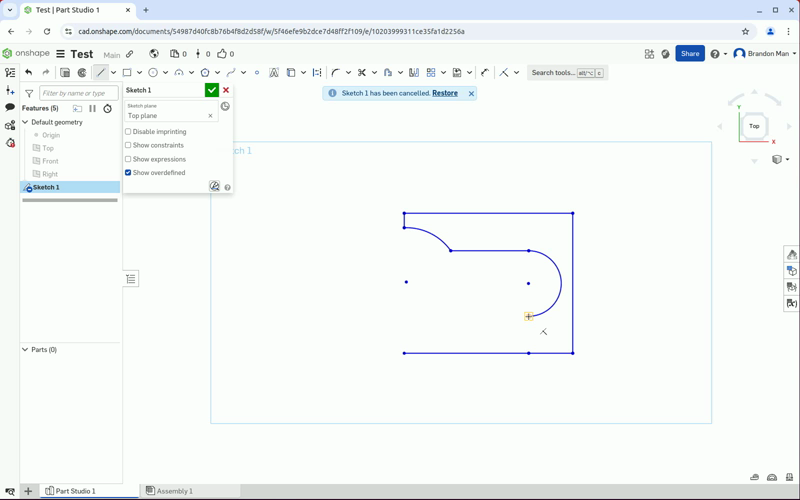
key_down(shift)
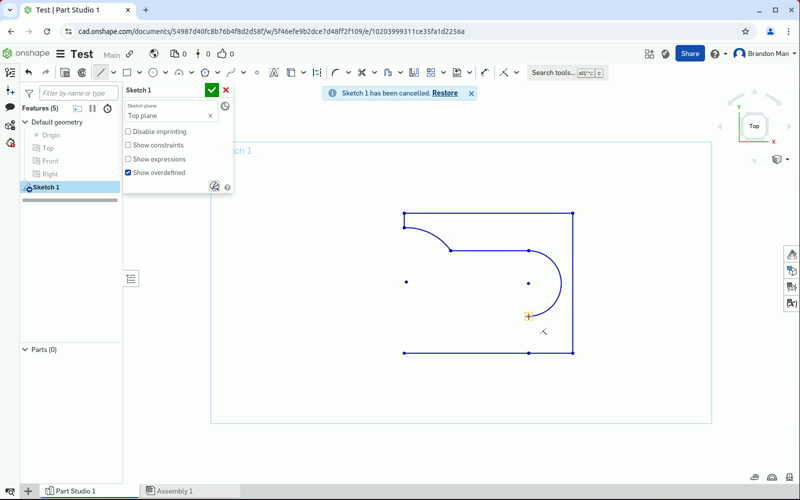
mouse_move(450, 316)
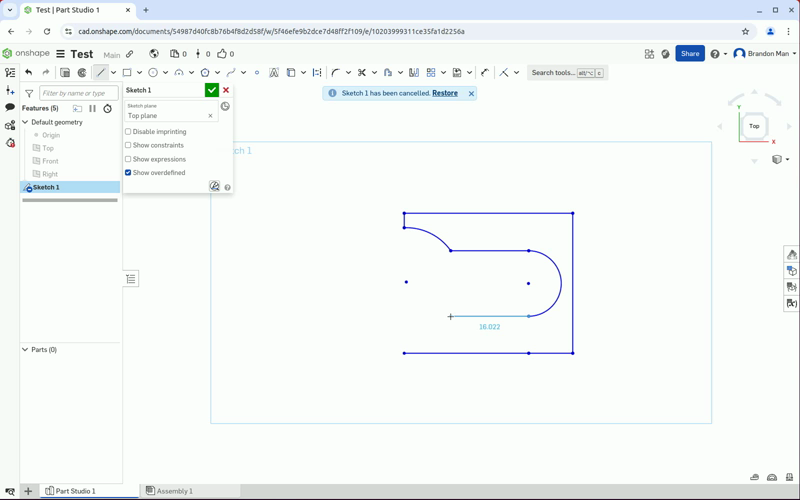
click(450, 316)
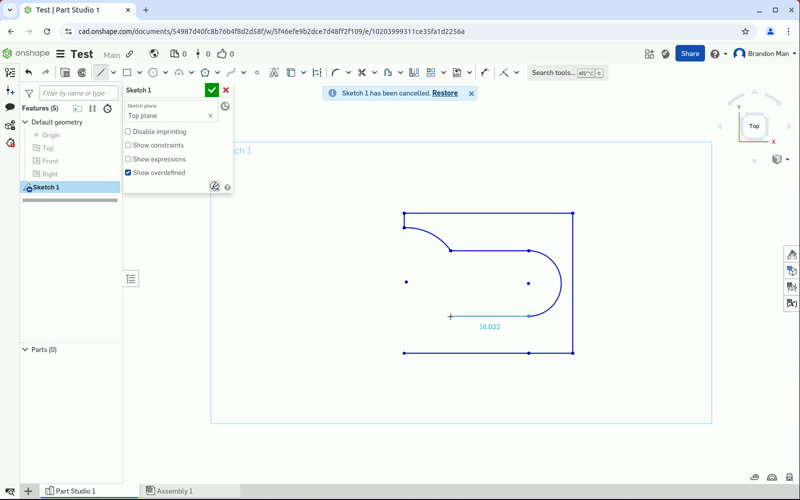
key_up(shift)
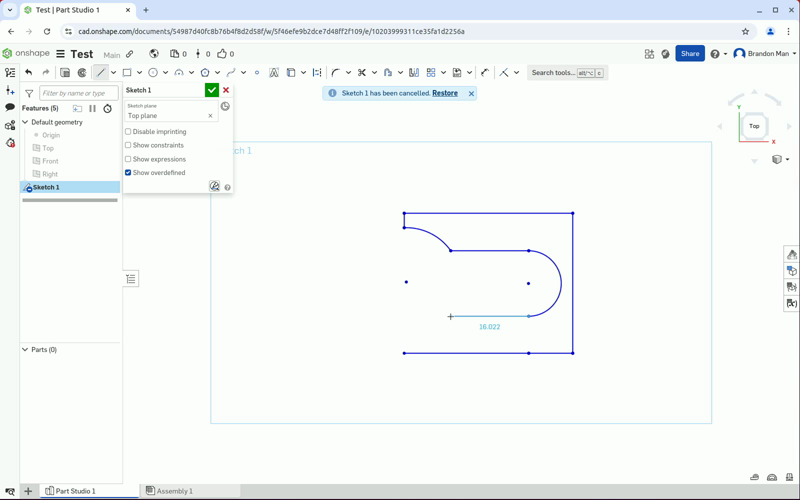
key(esc)
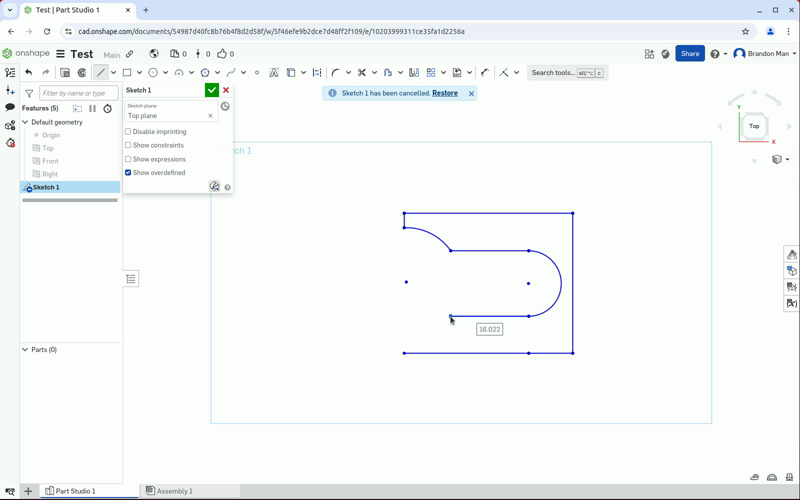
key(a)
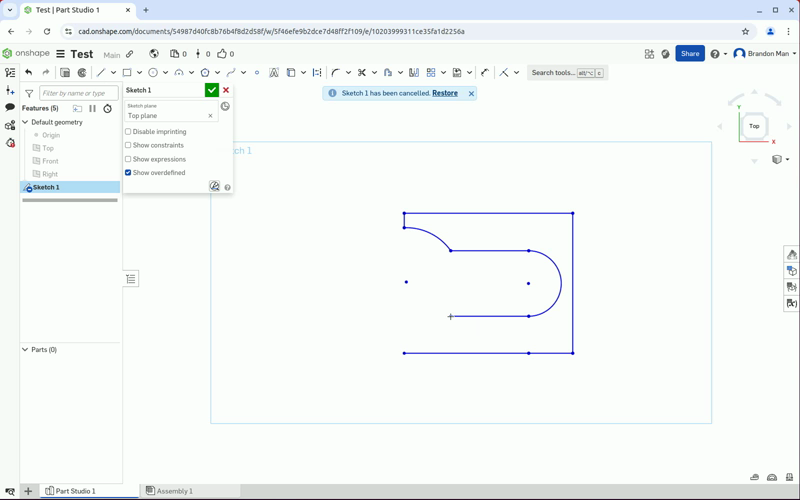
mouse_move(450, 316)
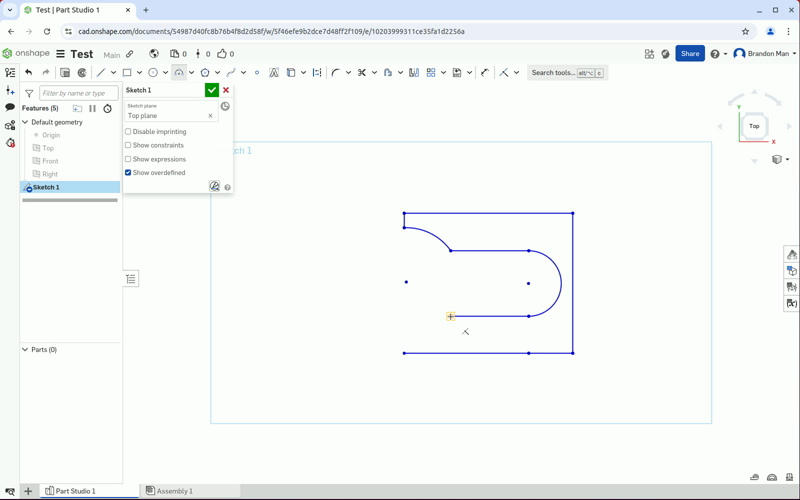
click(450, 316)
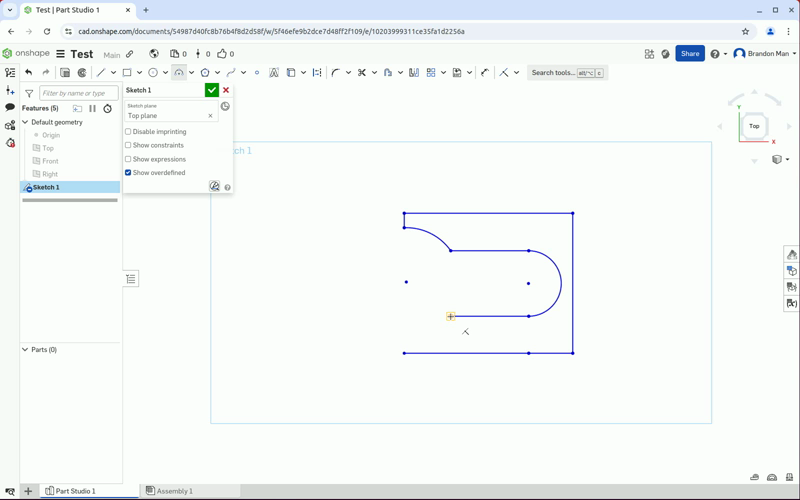
key_down(shift)
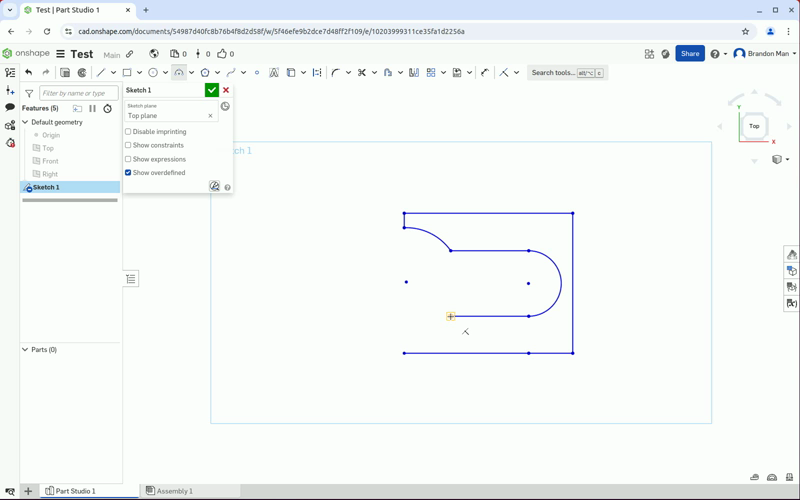
mouse_move(404, 339)
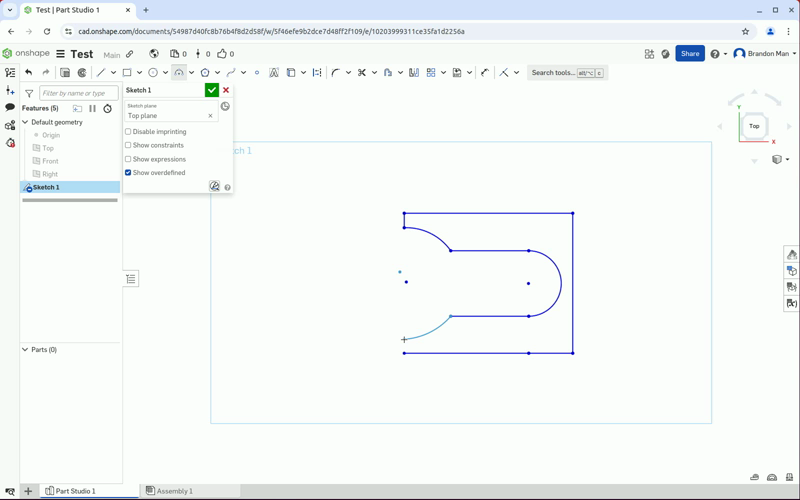
click(404, 339)
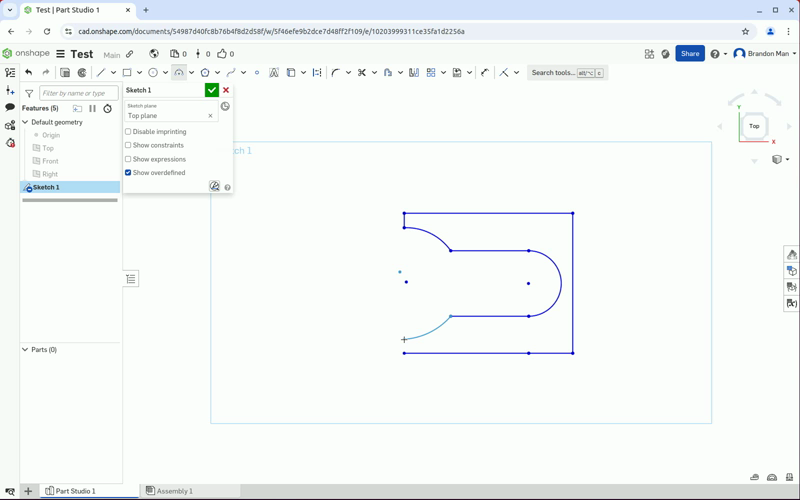
mouse_move(430, 333)
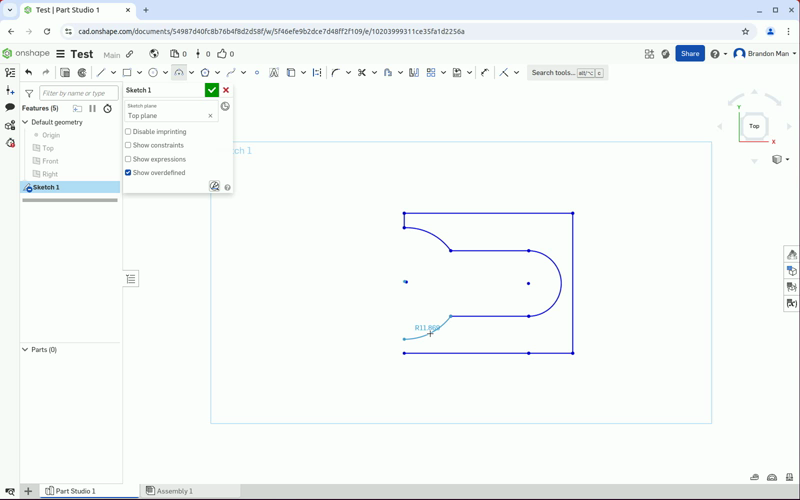
click(430, 333)
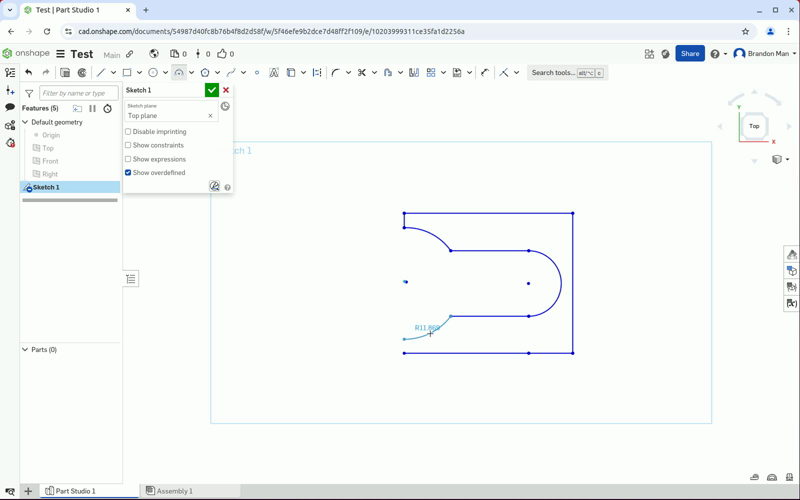
key_up(shift)
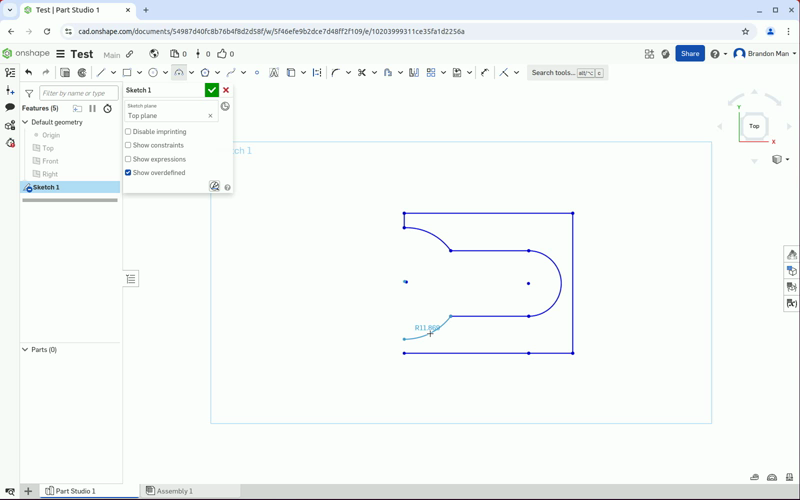
key(esc)
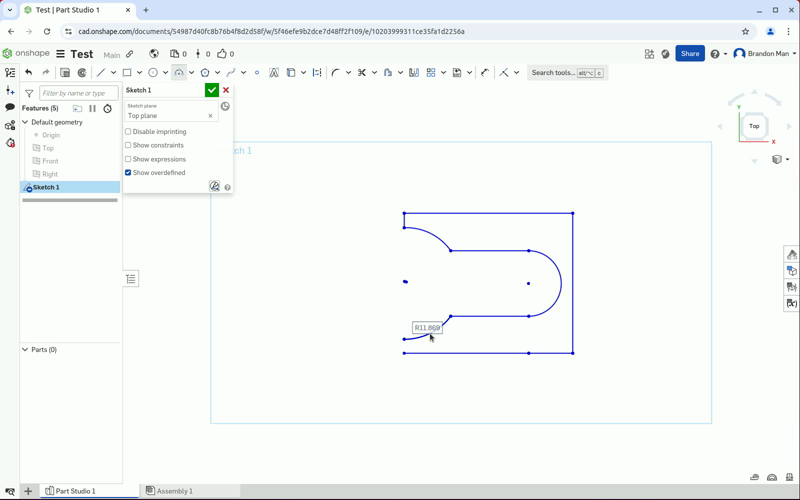
key(l)
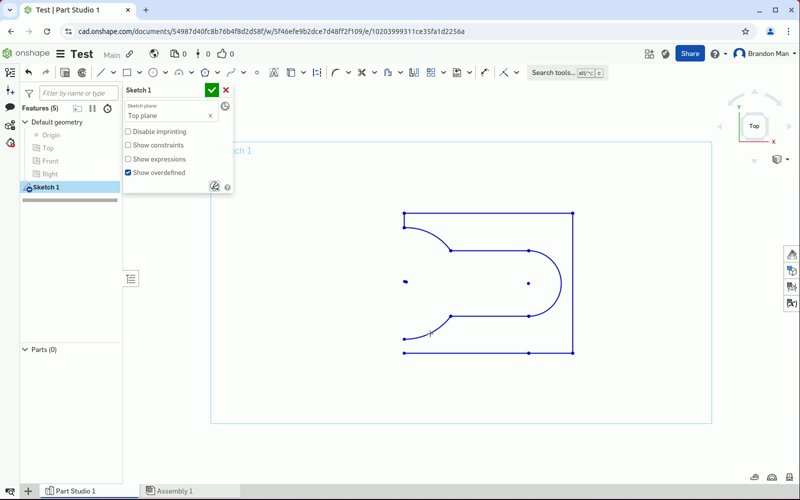
mouse_move(404, 339)
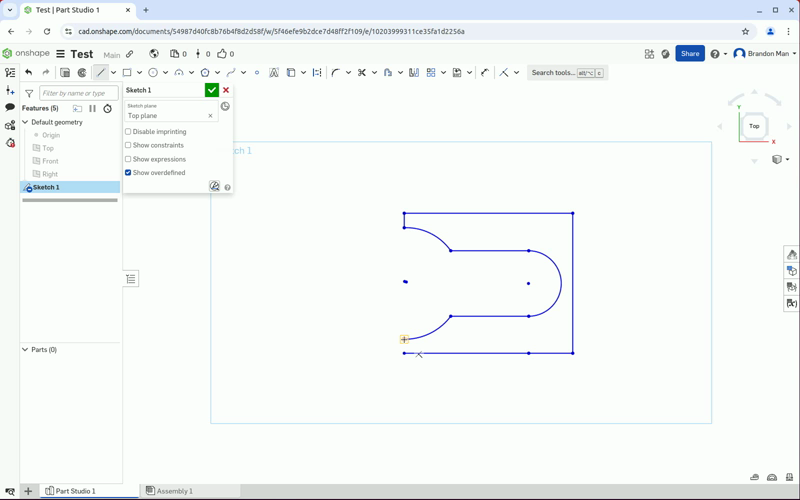
click(404, 339)
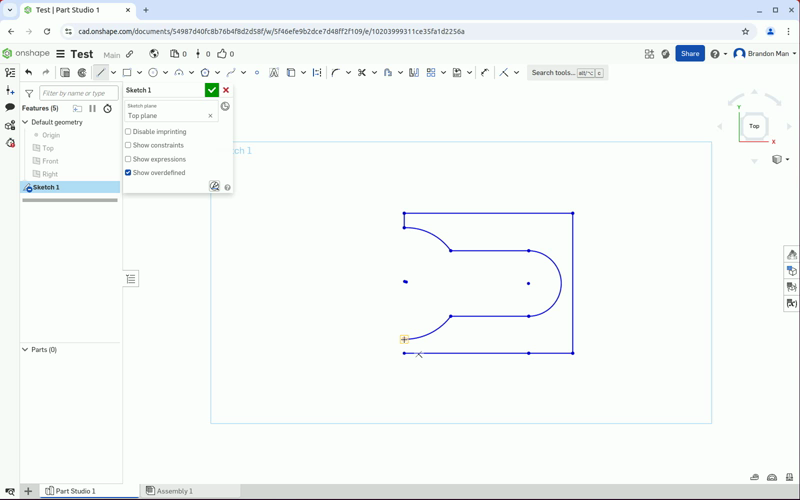
mouse_move(434, 339)
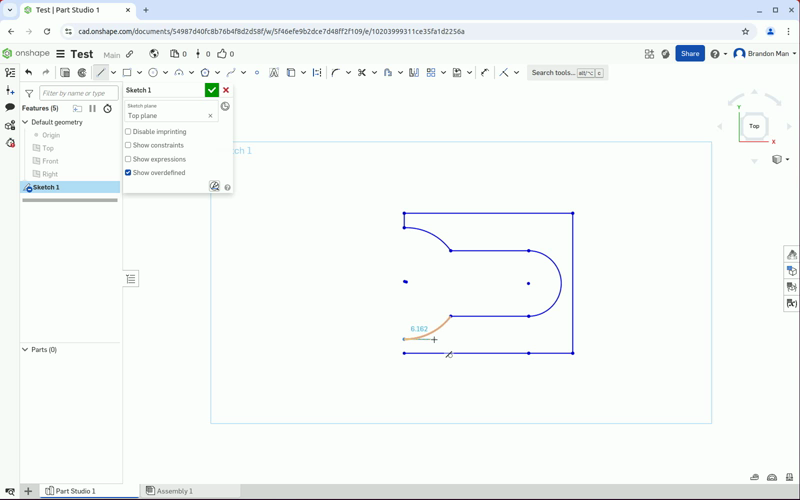
key_down(shift)
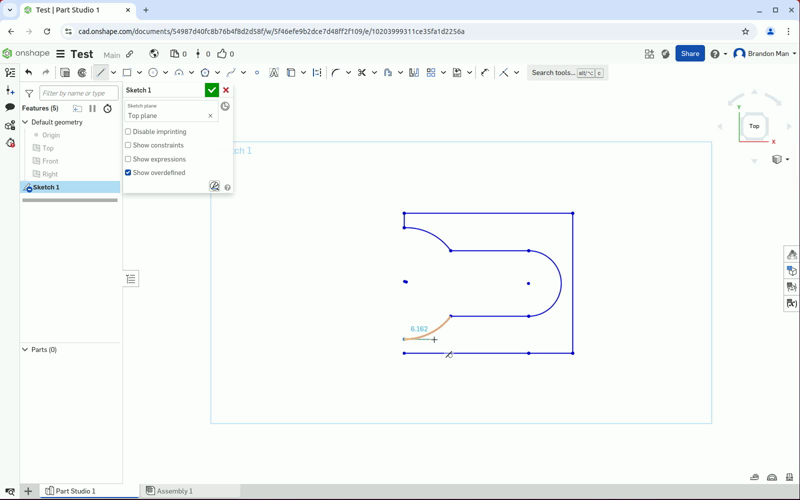
mouse_move(404, 353)
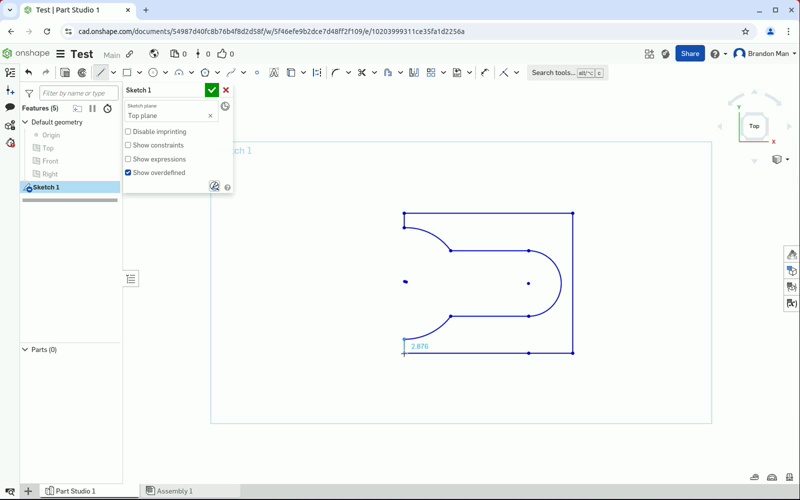
key_up(shift)
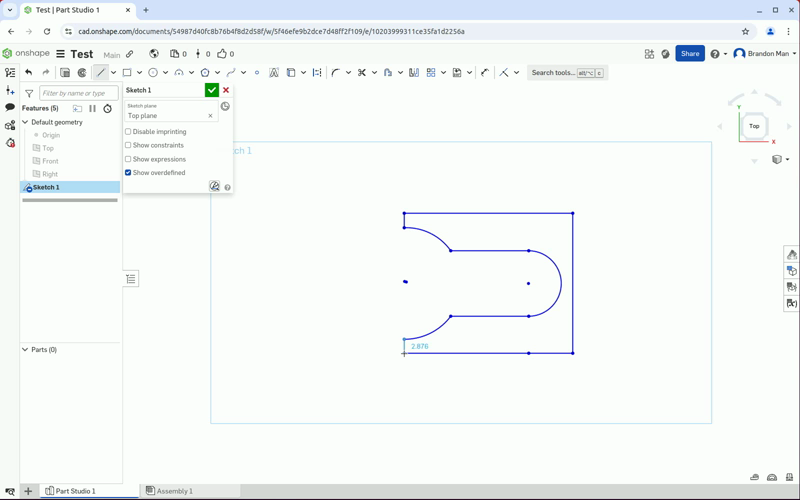
click(404, 353)
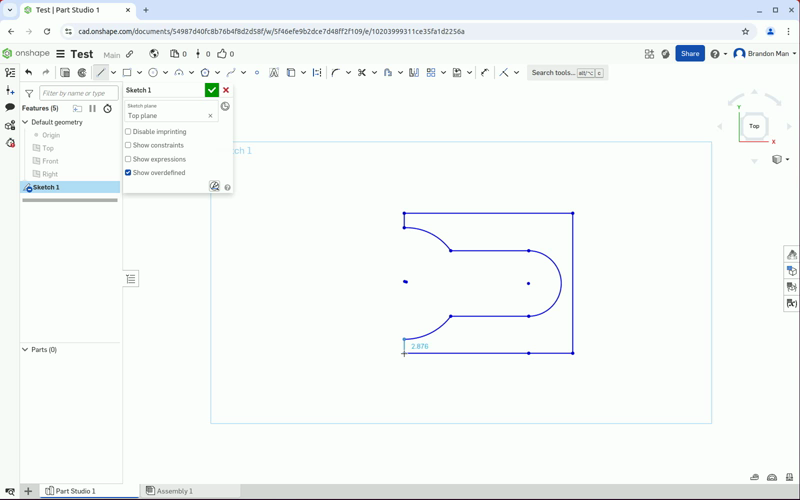
key(esc)
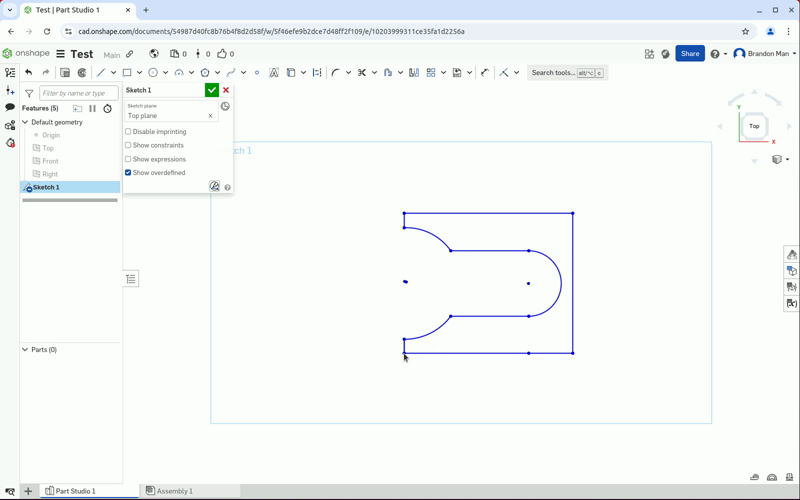
mouse_move(555, 340)
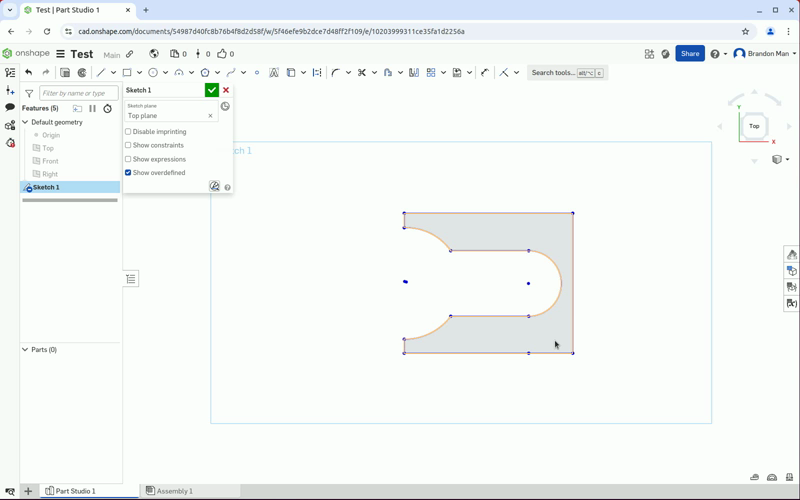
scroll(6)
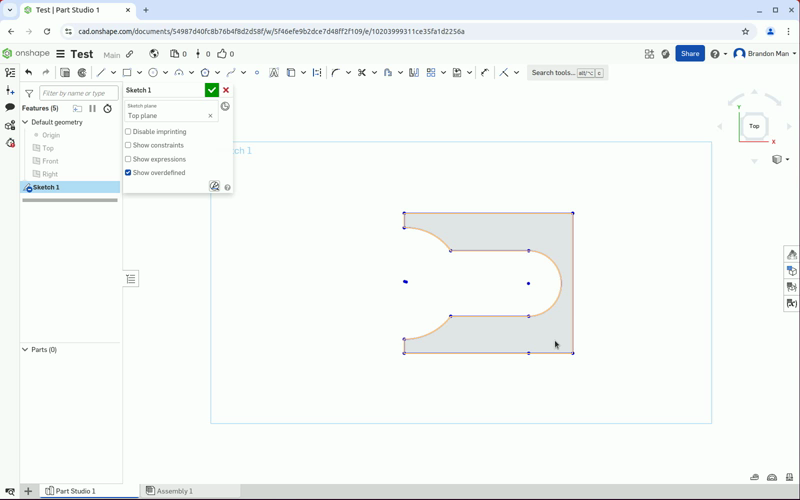
scroll(6)
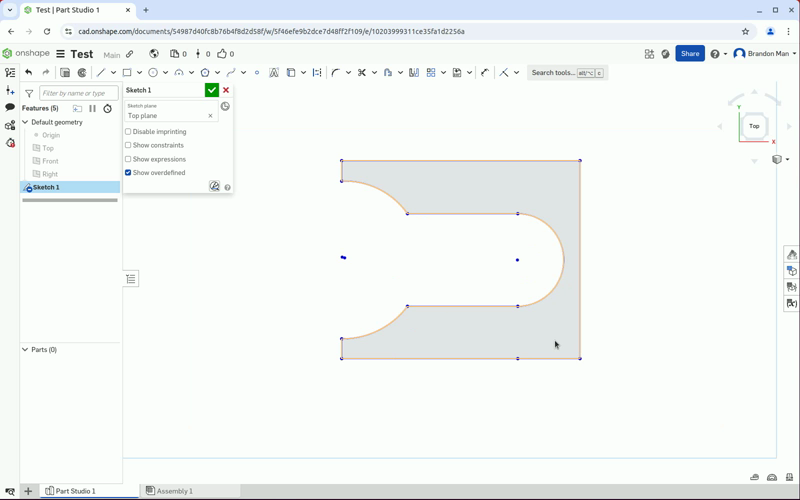
scroll(6)
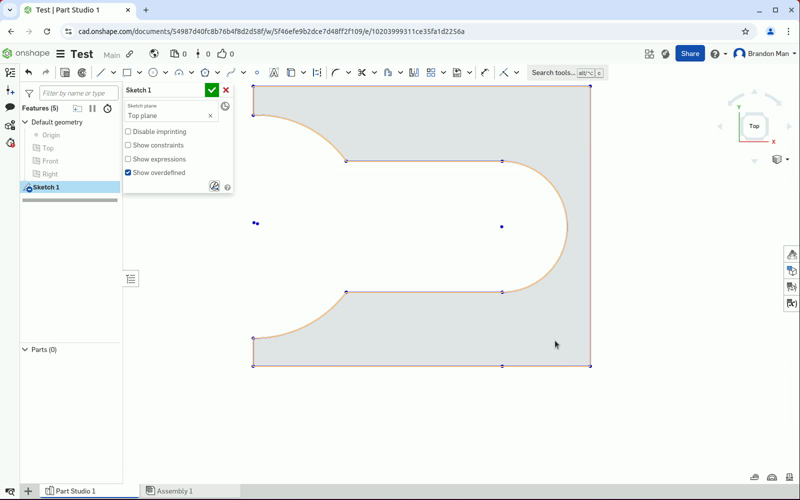
scroll(6)
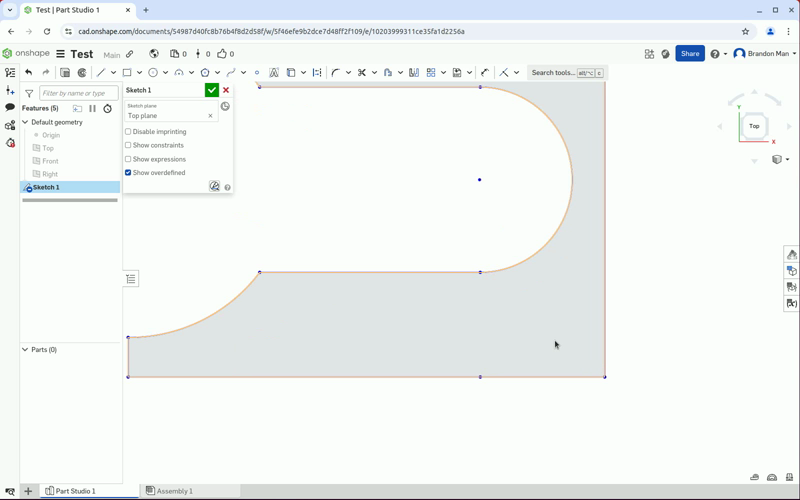
scroll(6)
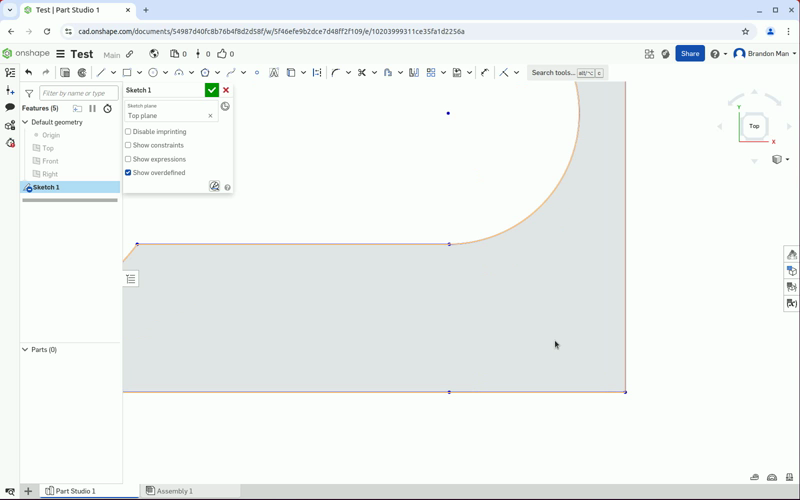
scroll(6)
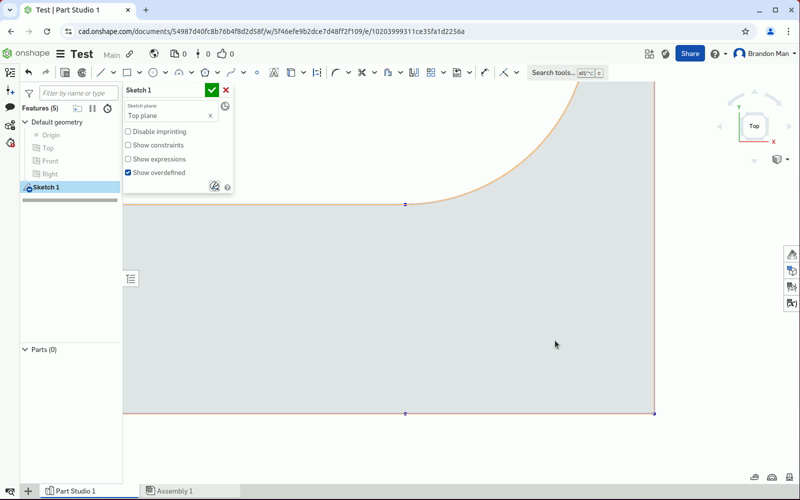
scroll(6)
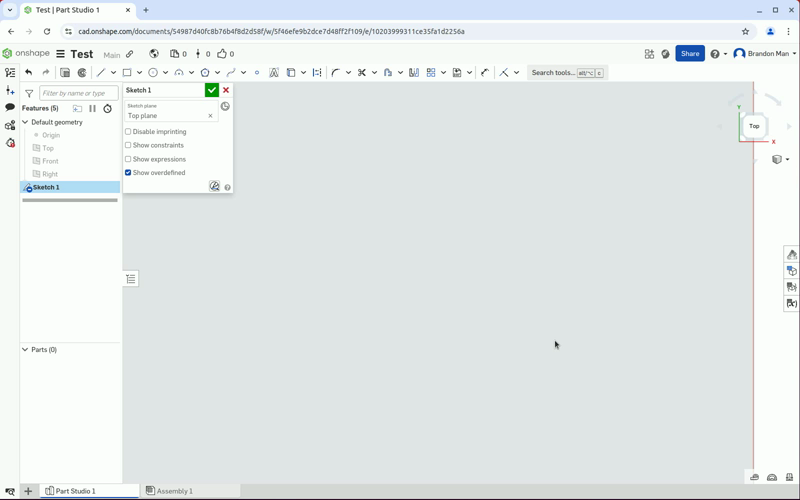
click(555, 340)
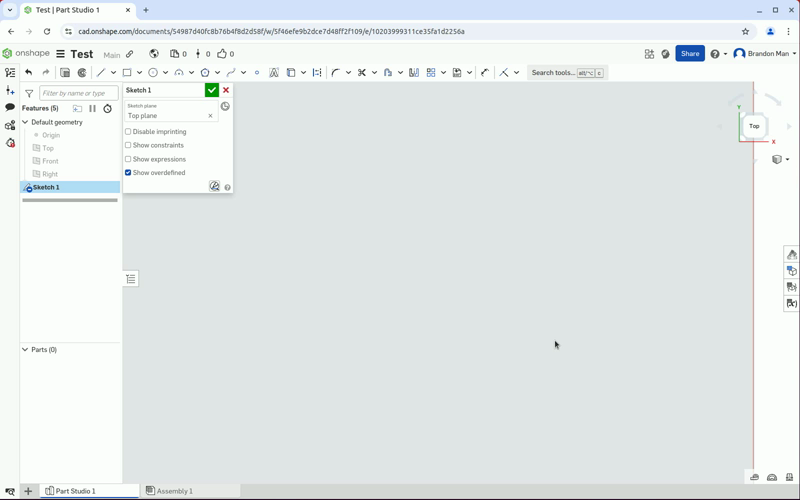
scroll(-6)
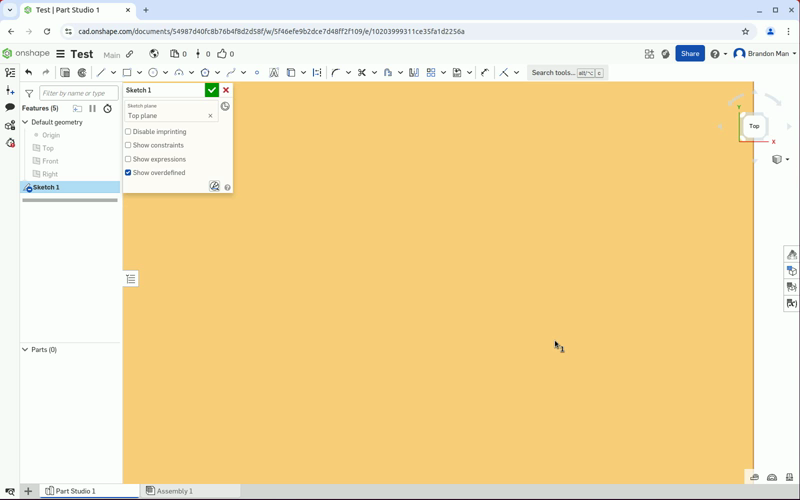
scroll(-6)
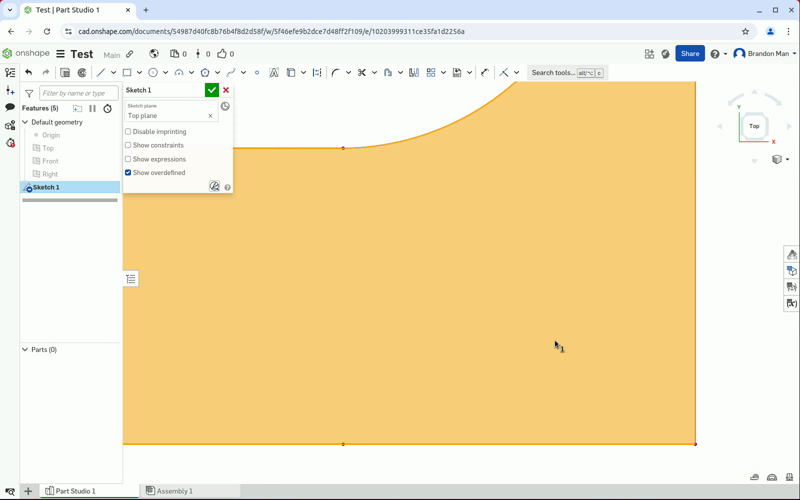
scroll(-6)
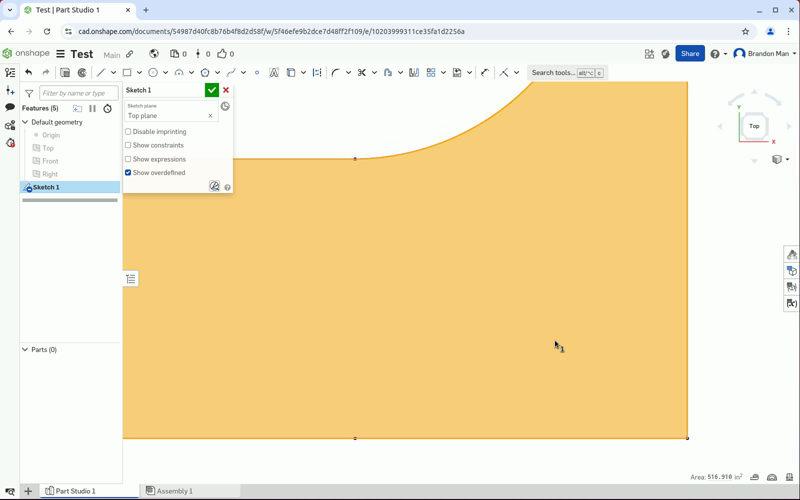
scroll(-6)
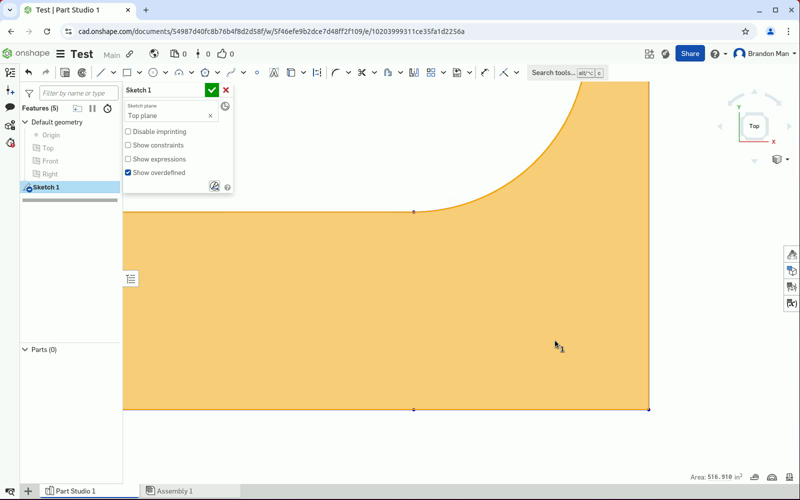
scroll(-6)
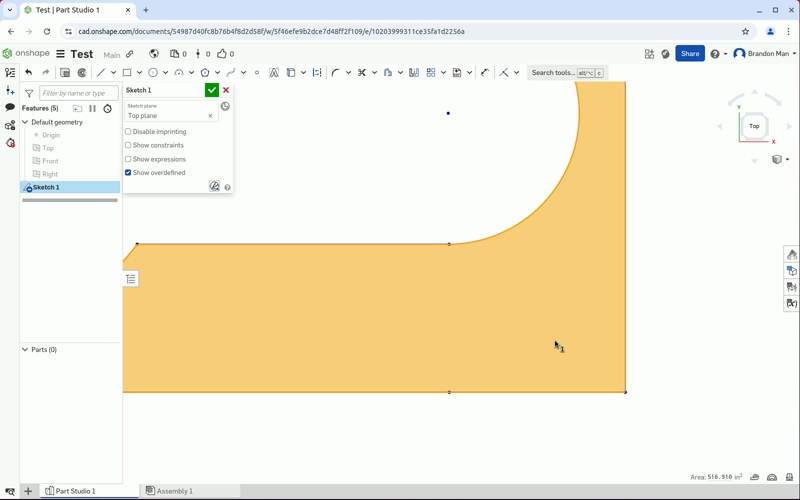
scroll(-6)
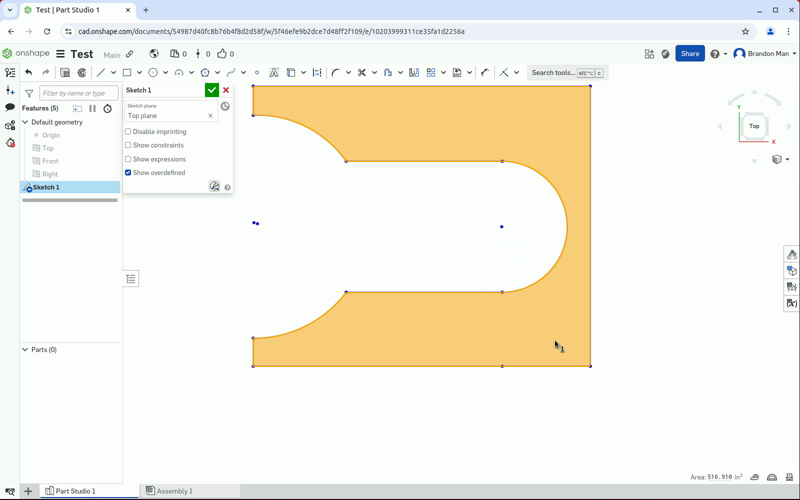
scroll(-6)
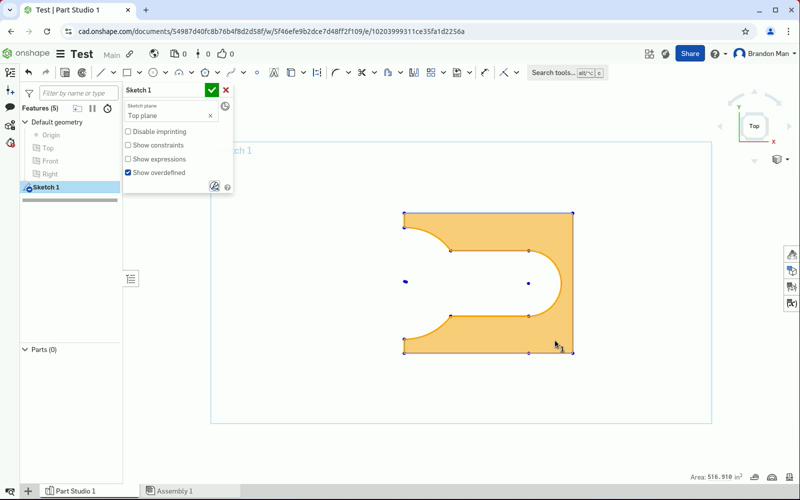
mouse_move(73, 352)
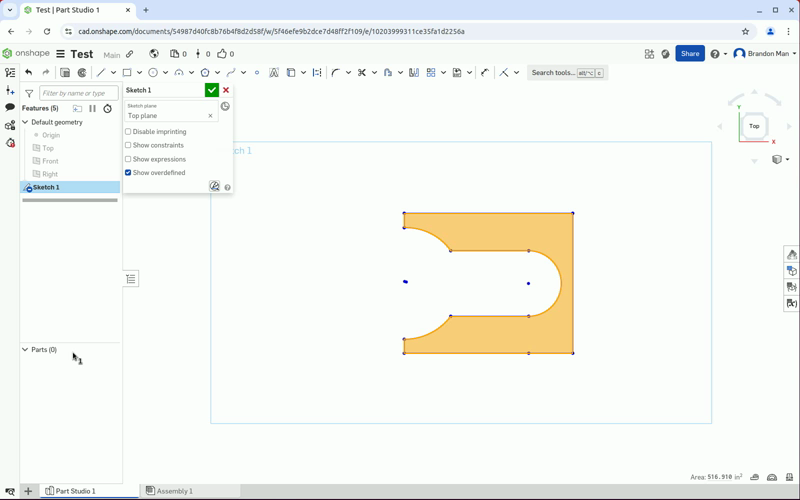
key(shift+y)
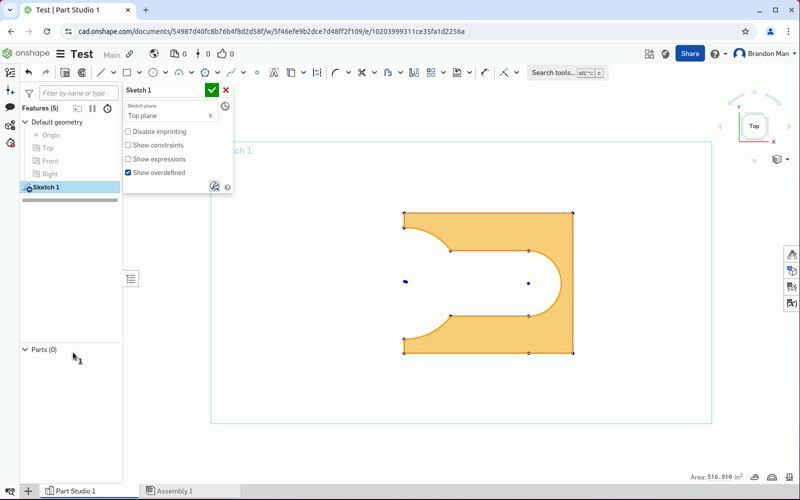
key(shift+e)
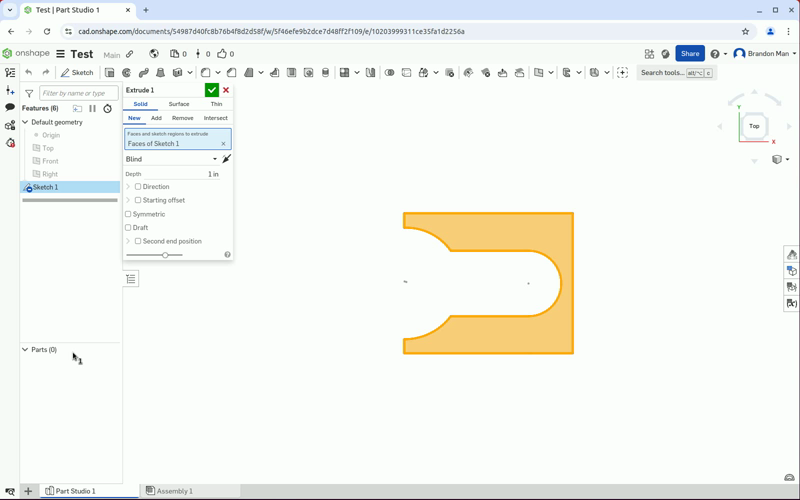
mouse_move(143, 106)
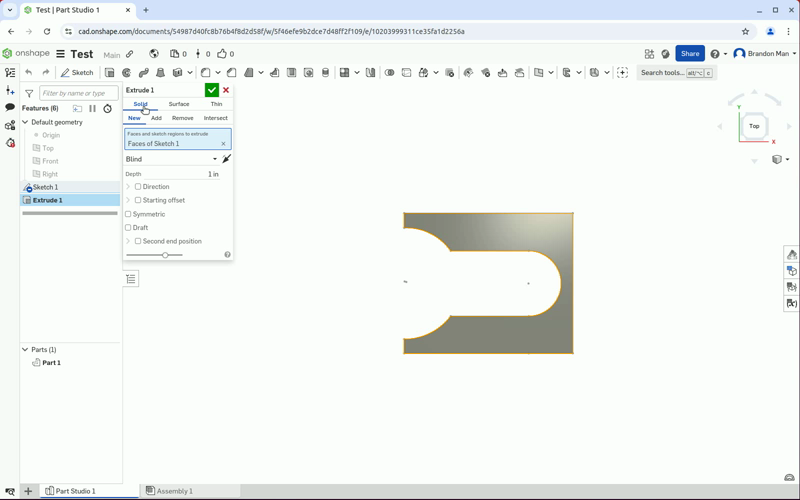
click(143, 106)
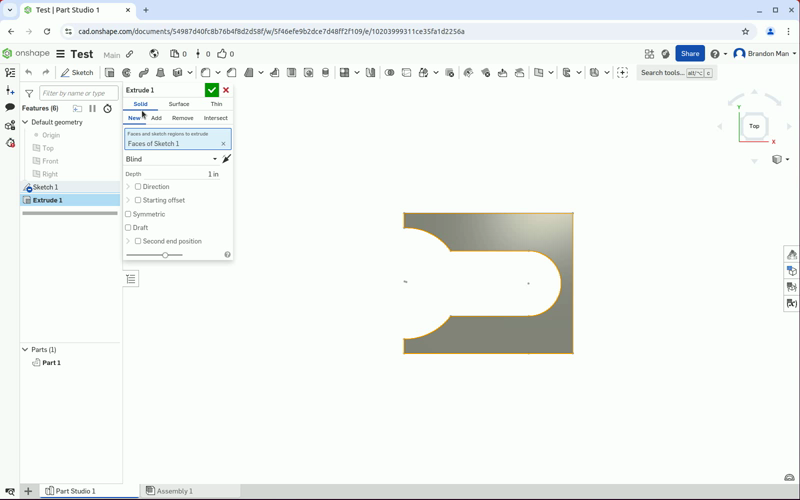
mouse_move(137, 120)
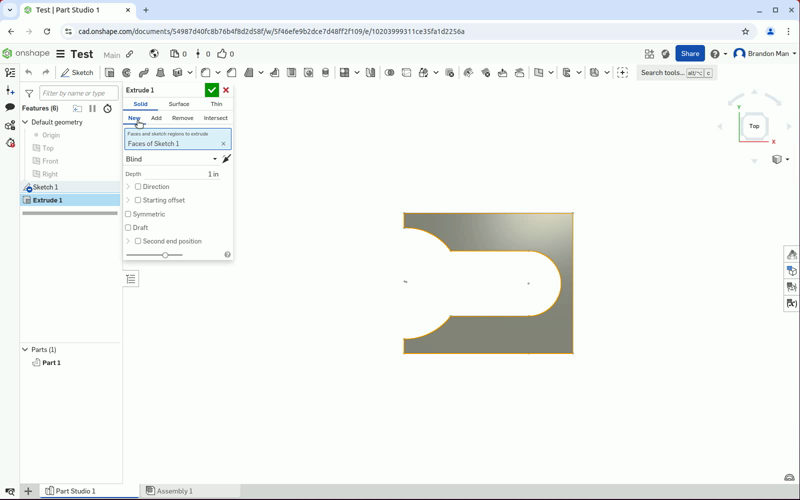
click(137, 120)
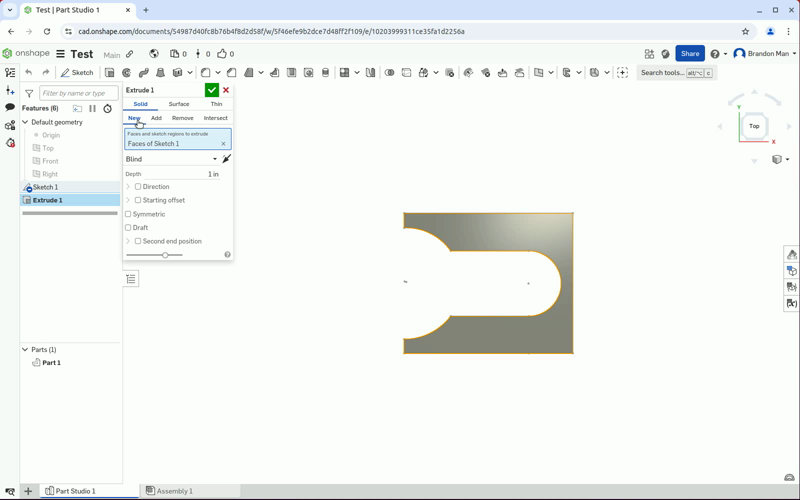
key(tab, 4)
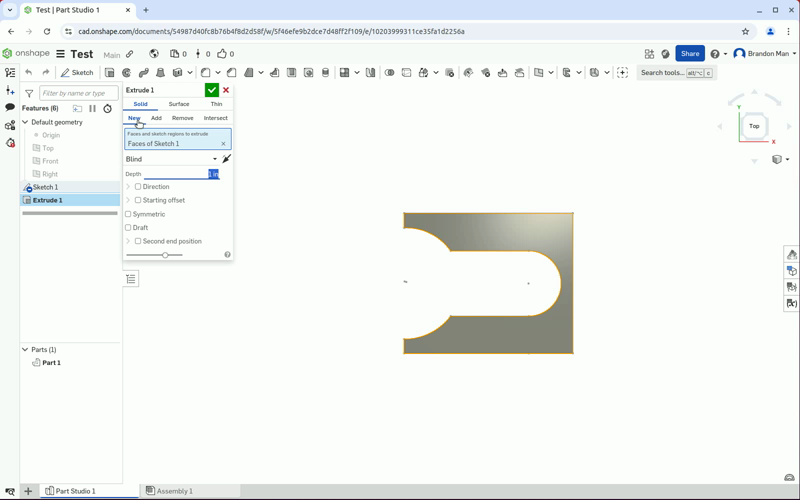
text(9.869)
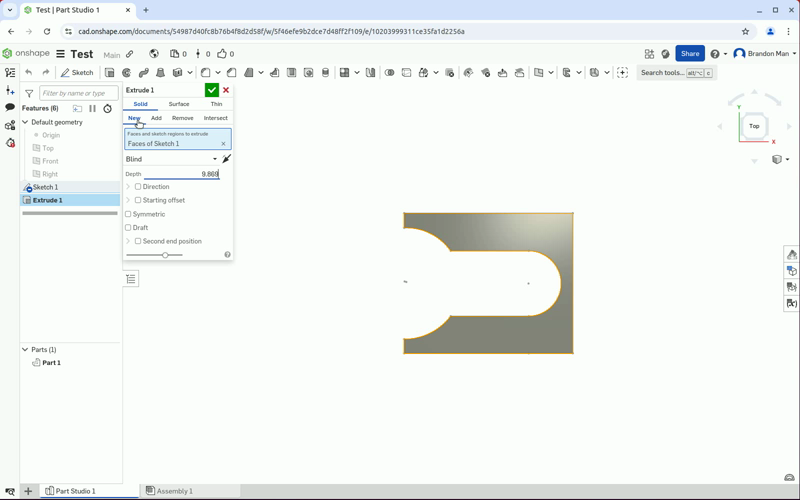
key(enter)
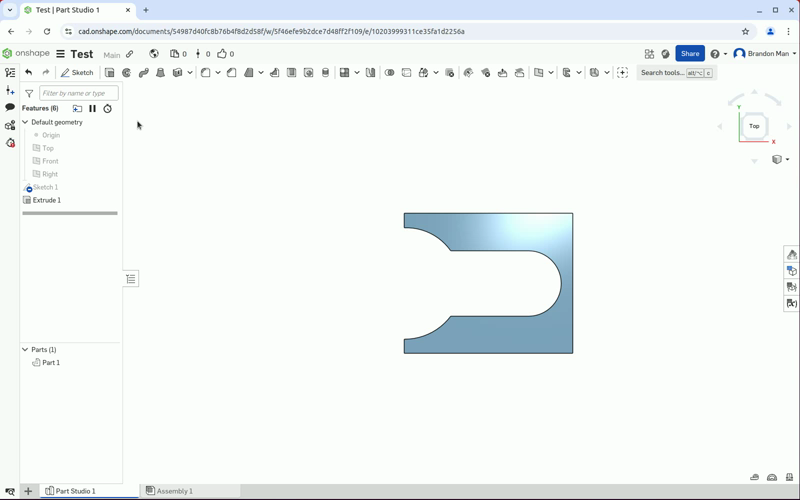
key(shift+h)
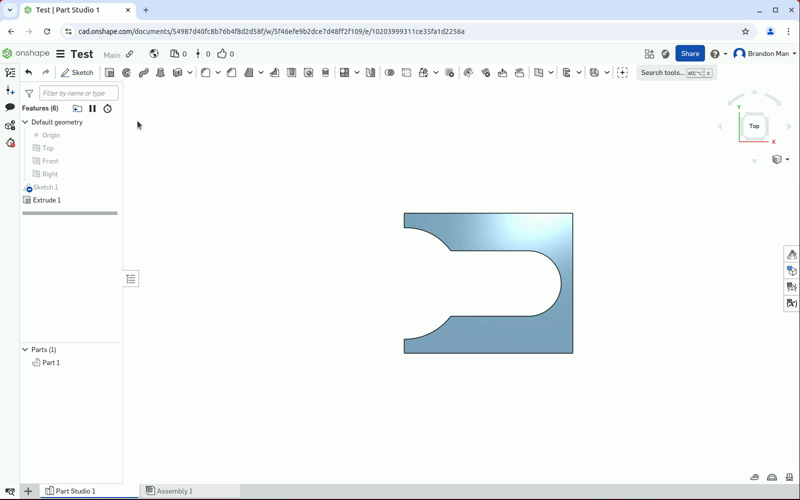
key(shift+h)
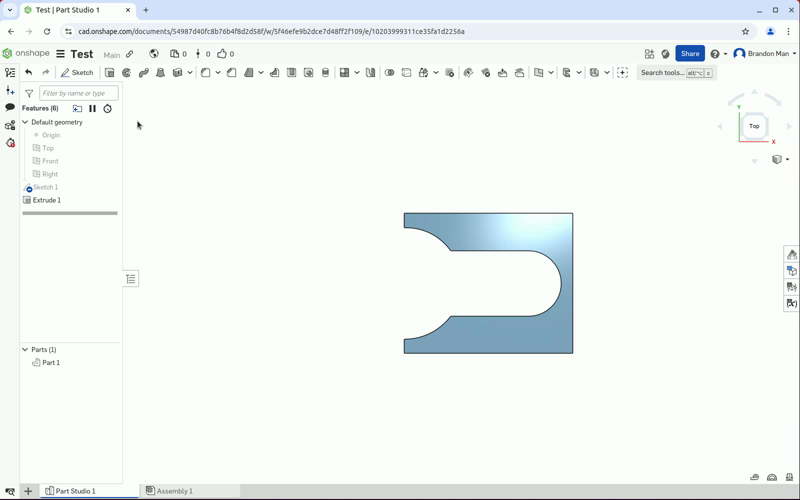
mouse_move(73, 189)
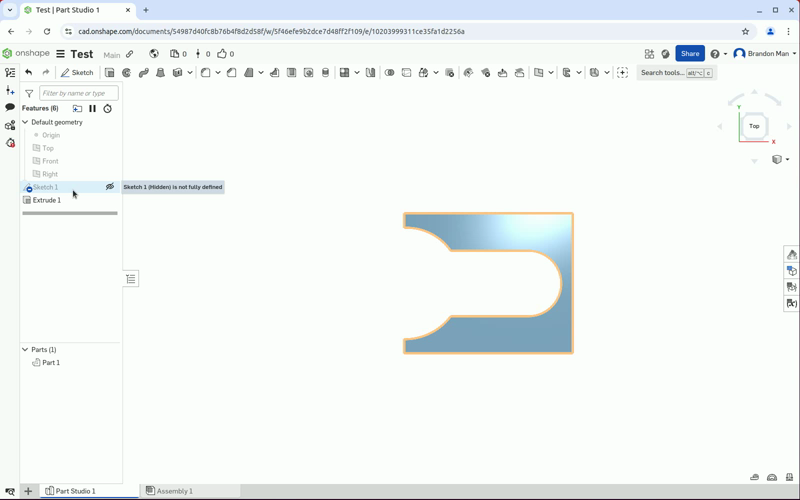
click(73, 189)
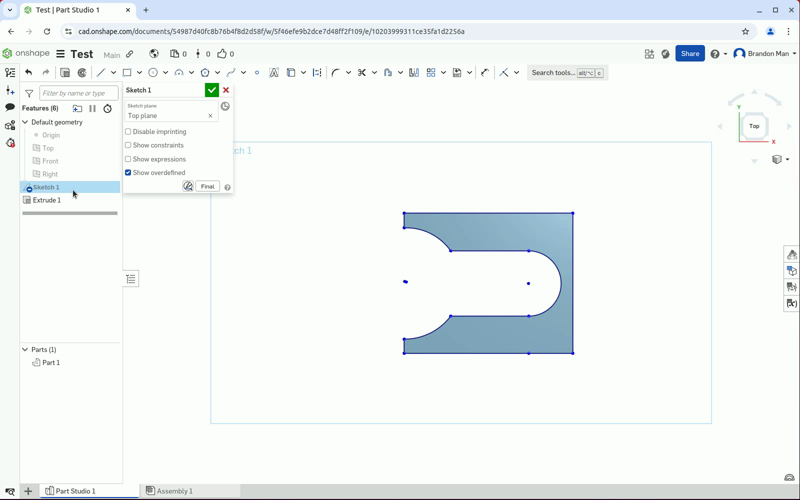
mouse_move(229, 92)
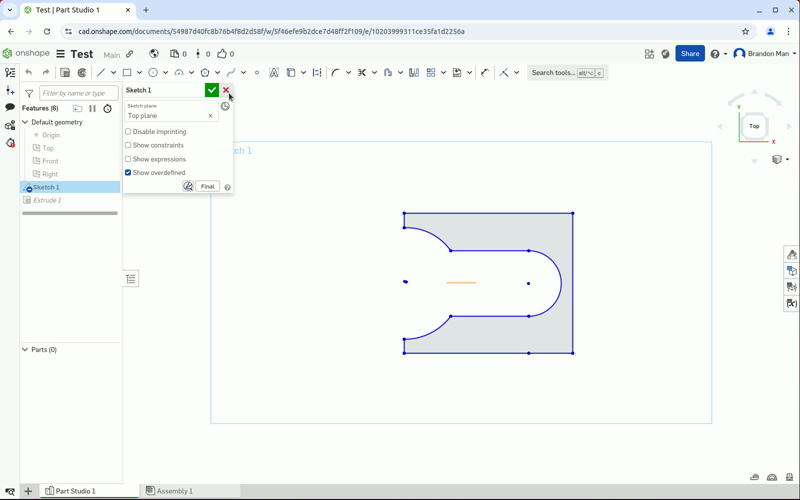
click(229, 92)
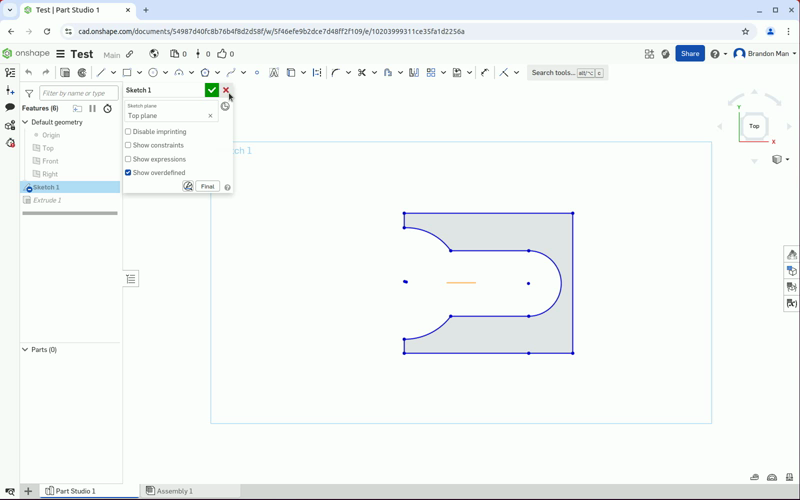
key(shift+s)
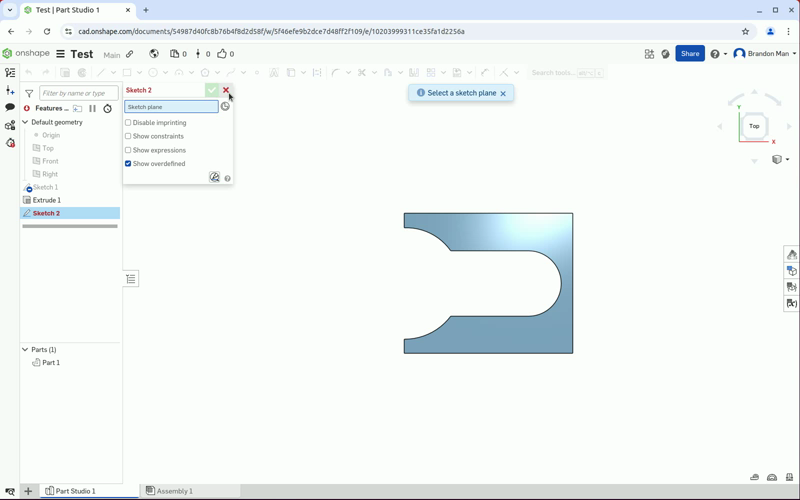
mouse_move(73, 150)
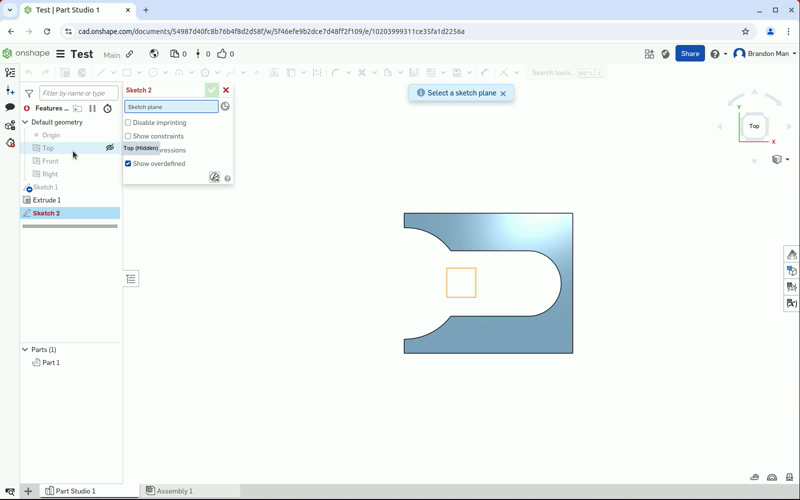
click(73, 150)
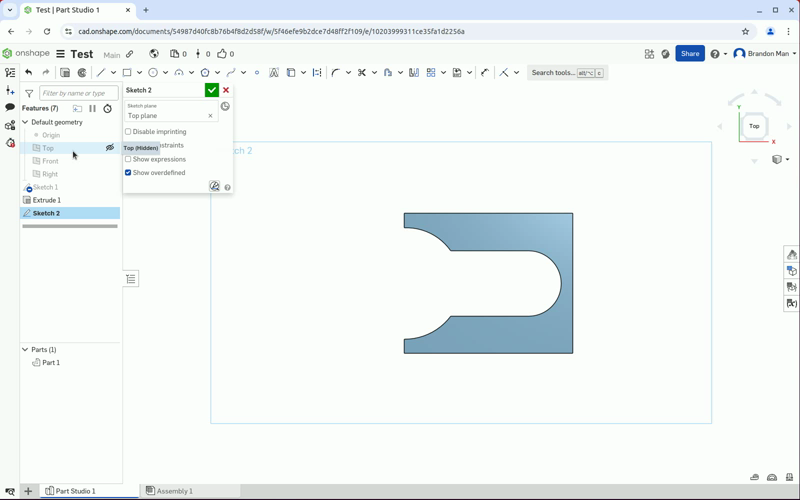
mouse_move(73, 352)
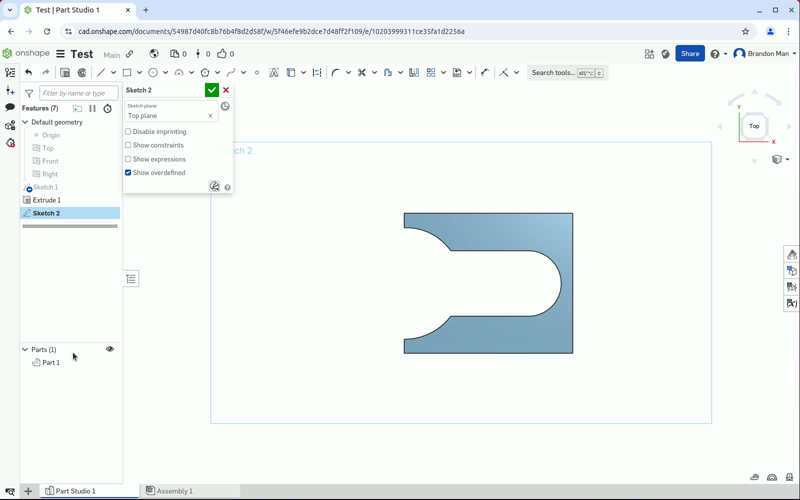
key(y)
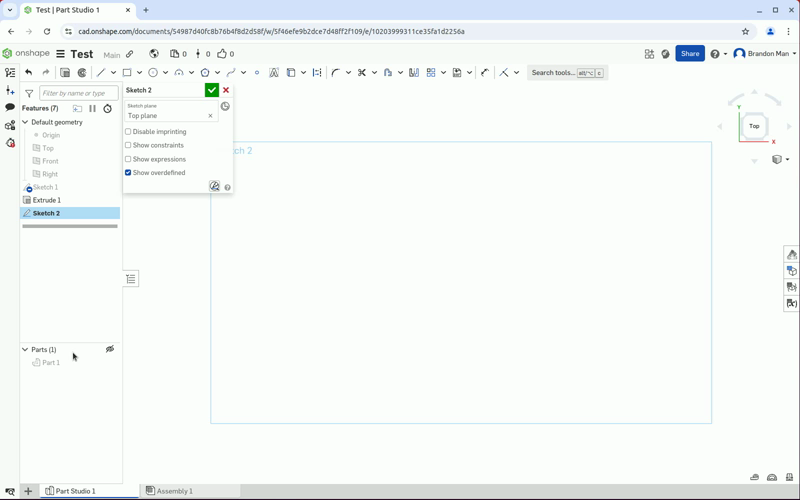
key(a)
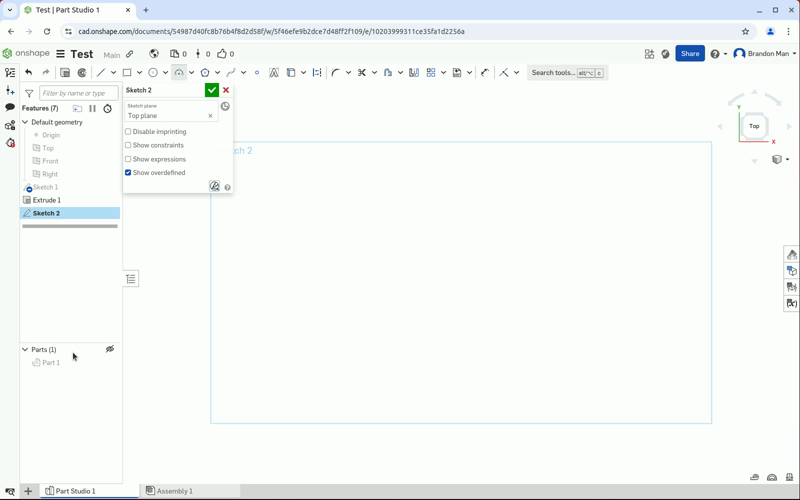
key_down(shift)
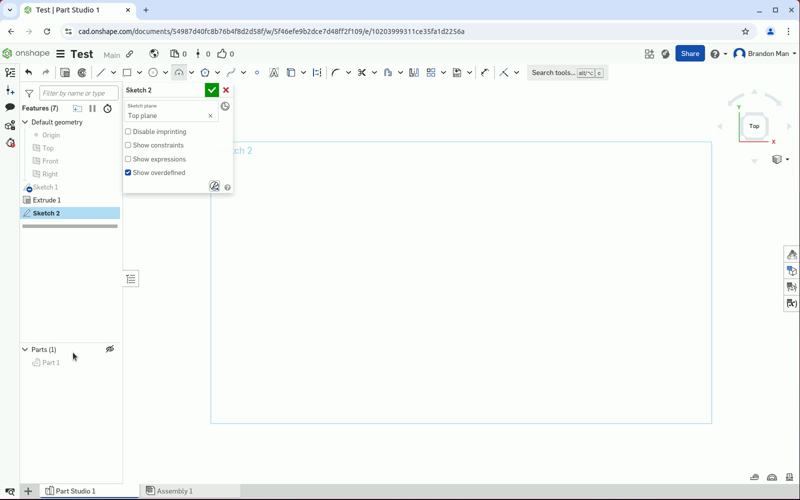
mouse_move(348, 282)
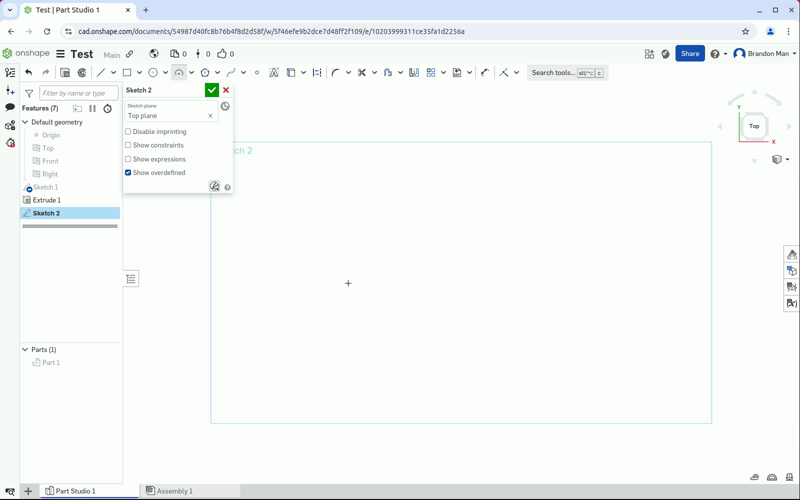
click(348, 282)
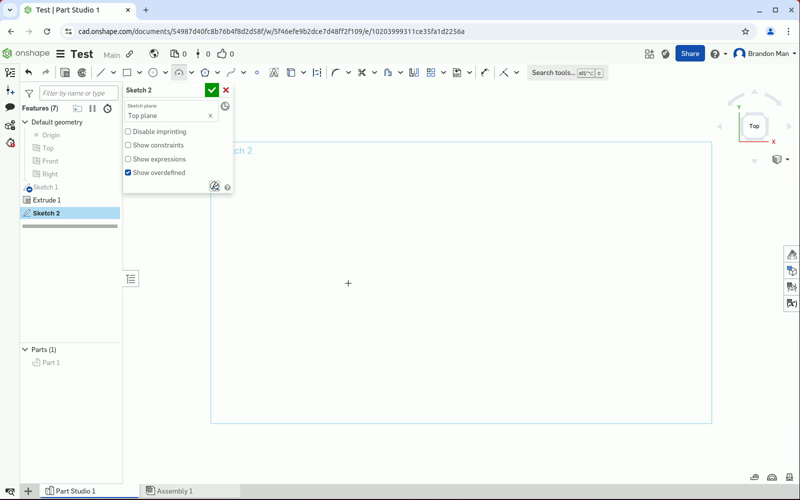
key_up(shift)
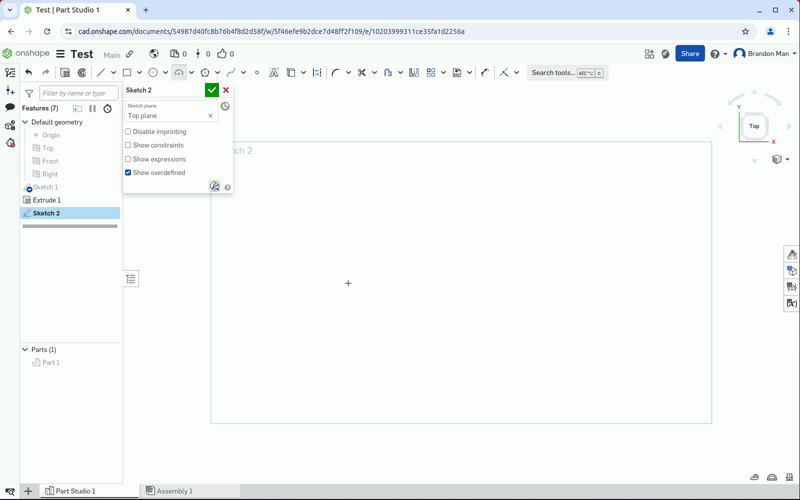
key_down(shift)
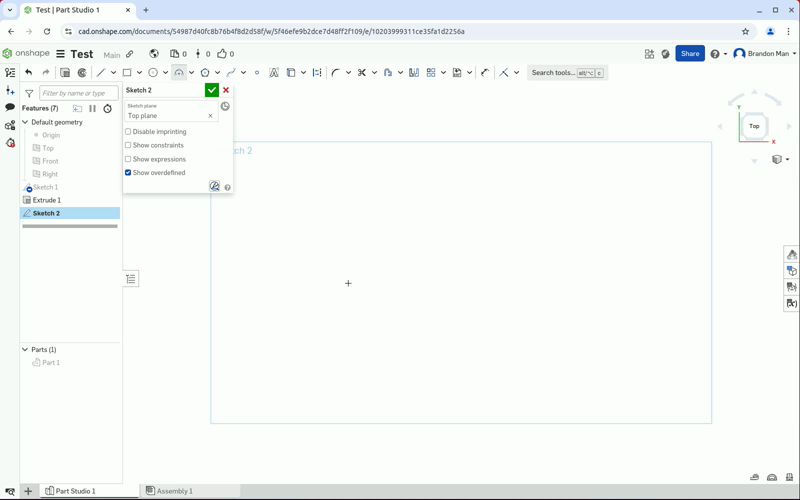
mouse_move(405, 225)
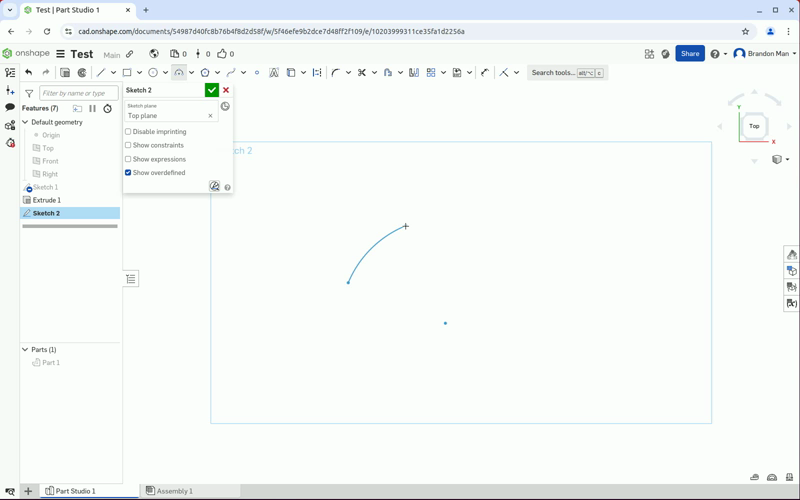
click(405, 225)
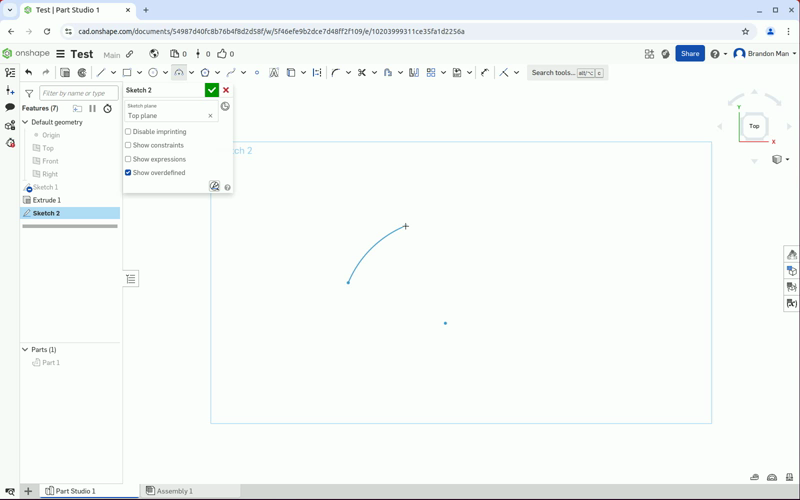
mouse_move(365, 242)
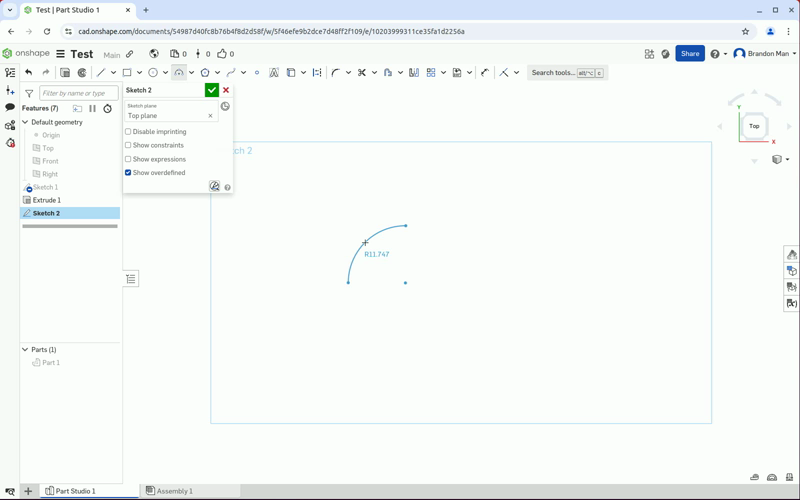
click(365, 242)
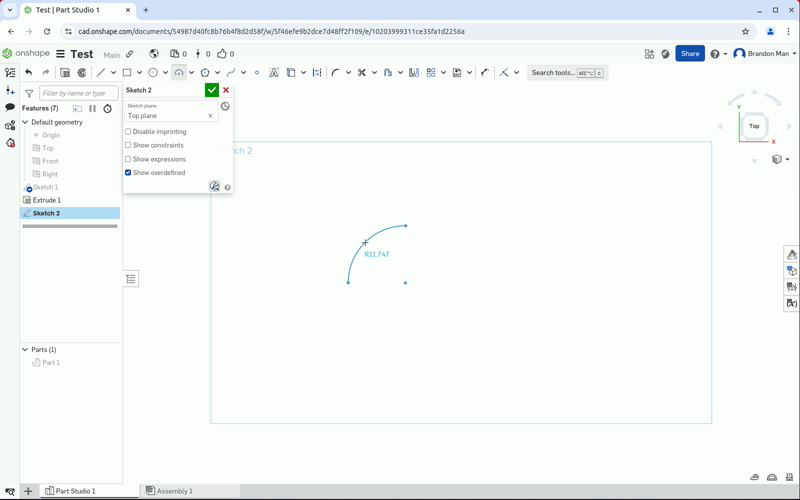
key_up(shift)
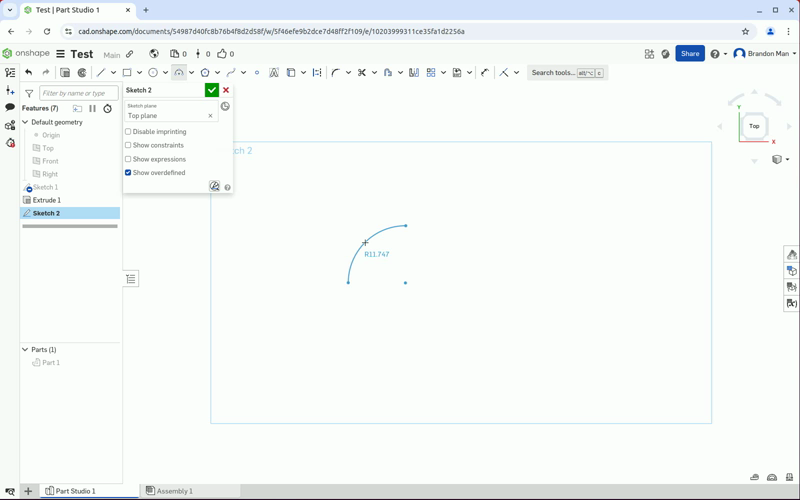
key(esc)
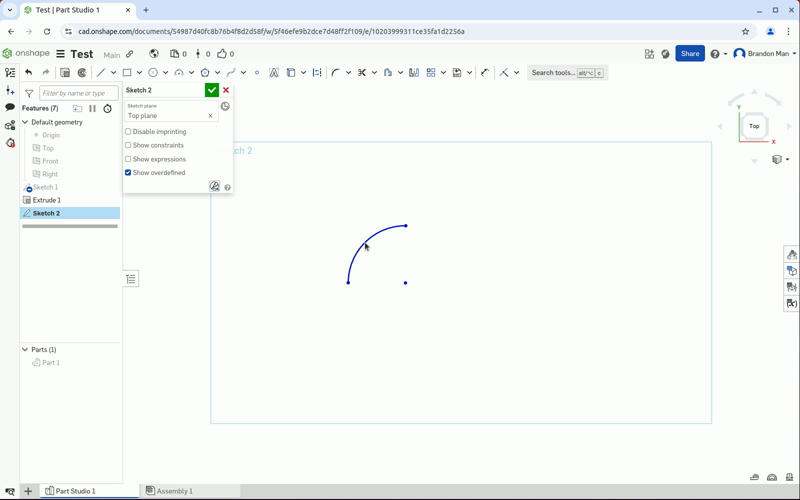
key(l)
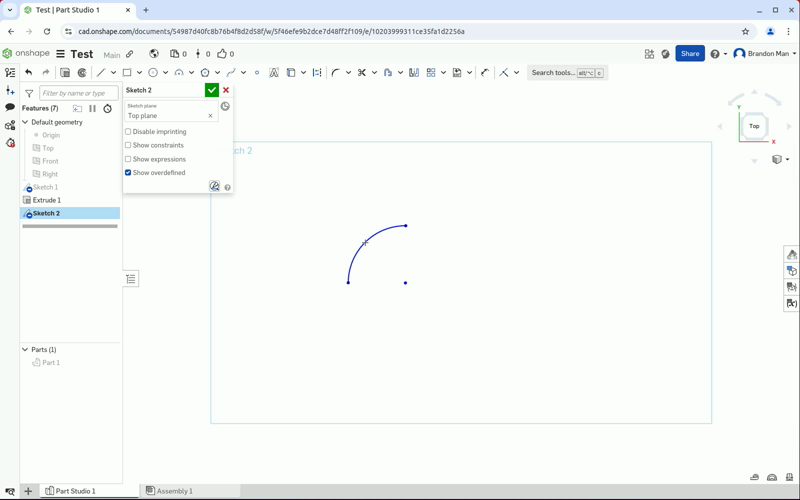
mouse_move(405, 225)
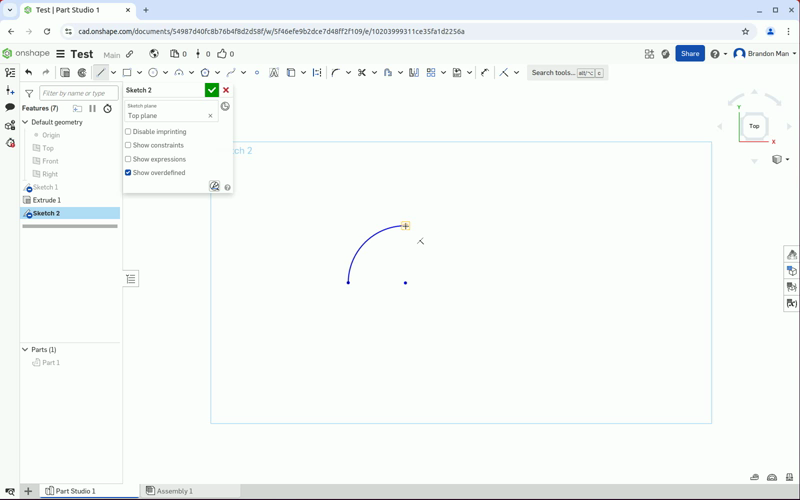
click(405, 225)
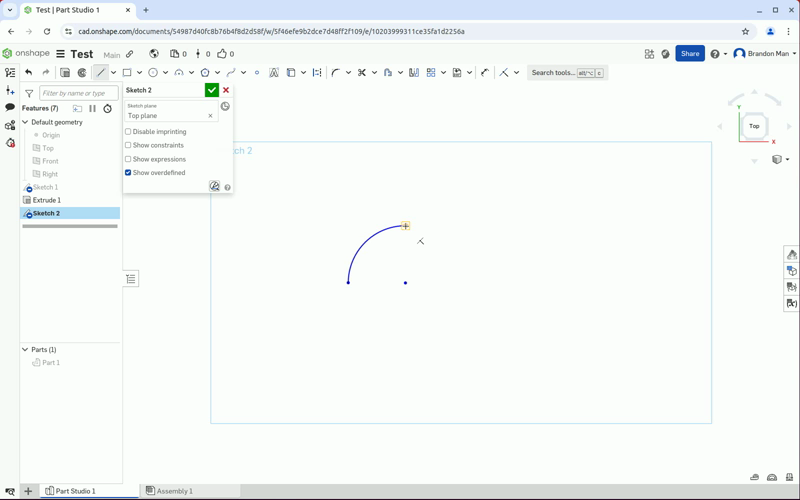
key_down(shift)
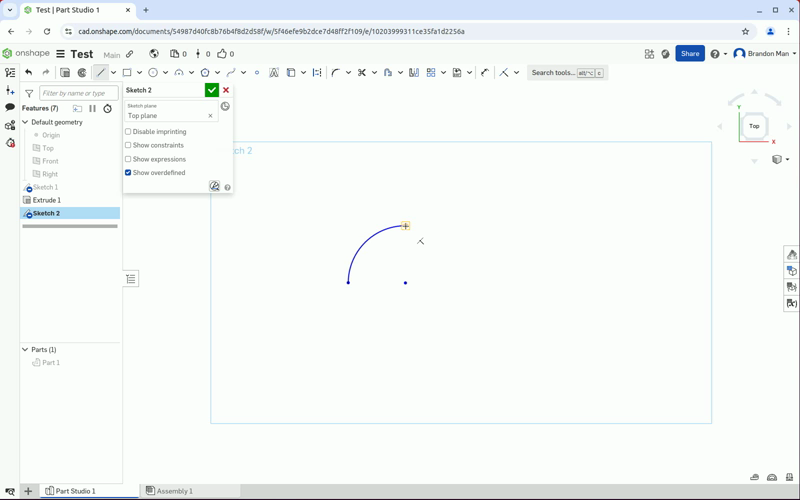
mouse_move(435, 225)
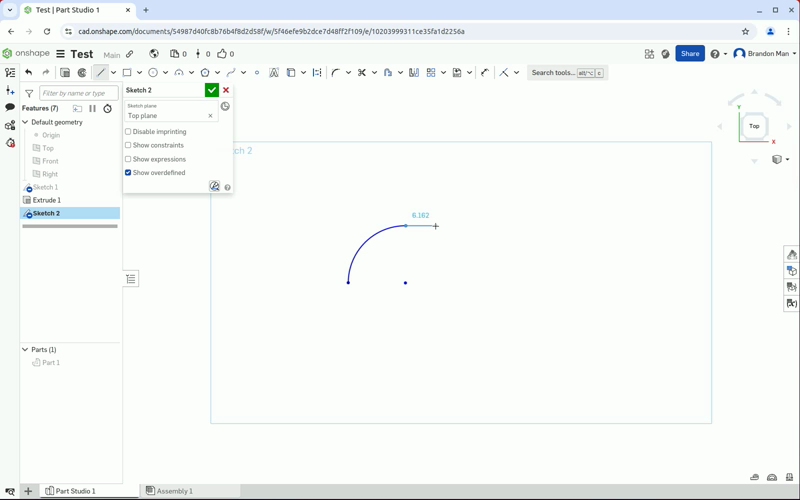
mouse_move(405, 212)
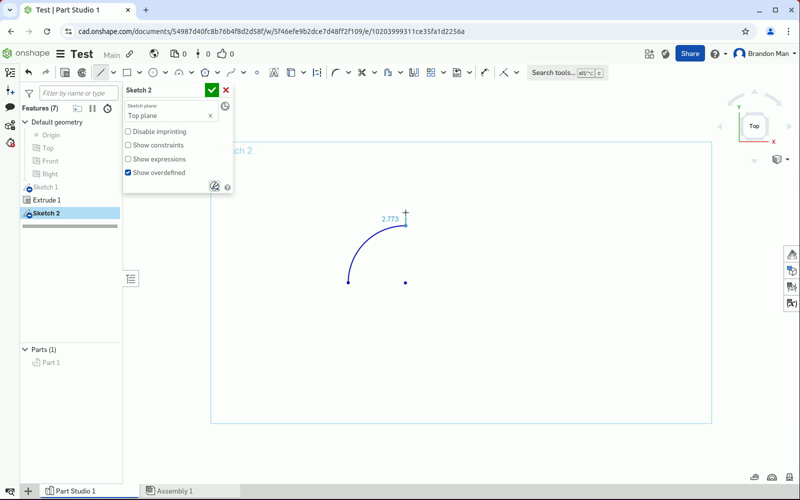
click(405, 212)
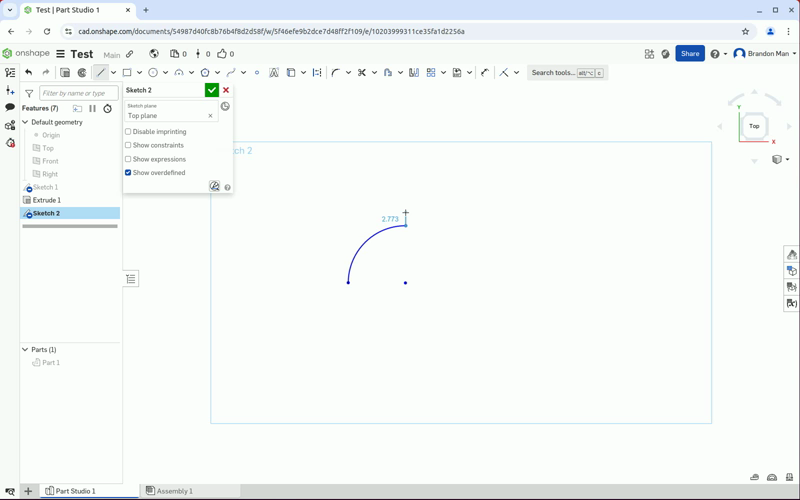
key_up(shift)
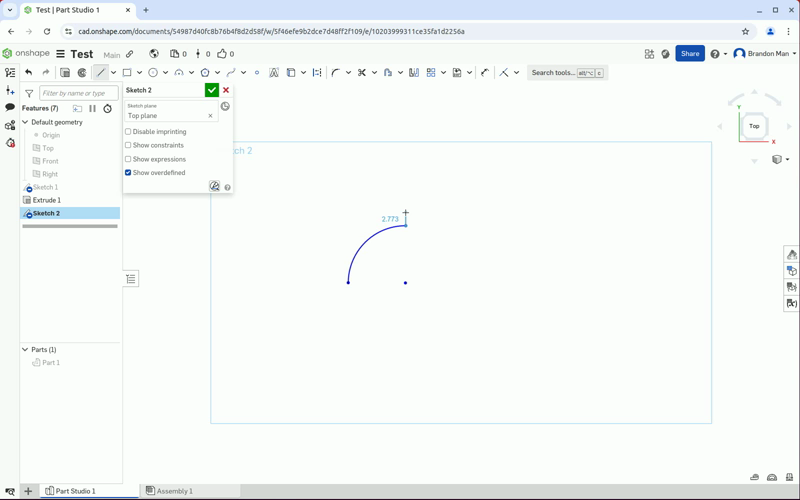
key_down(shift)
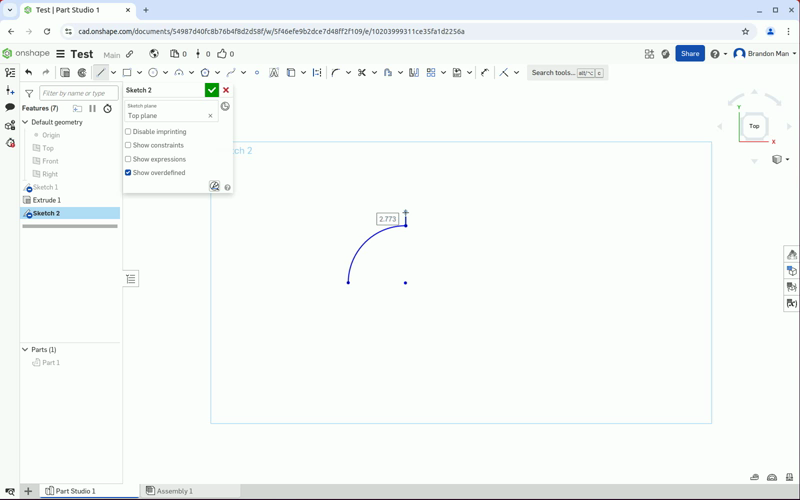
mouse_move(435, 212)
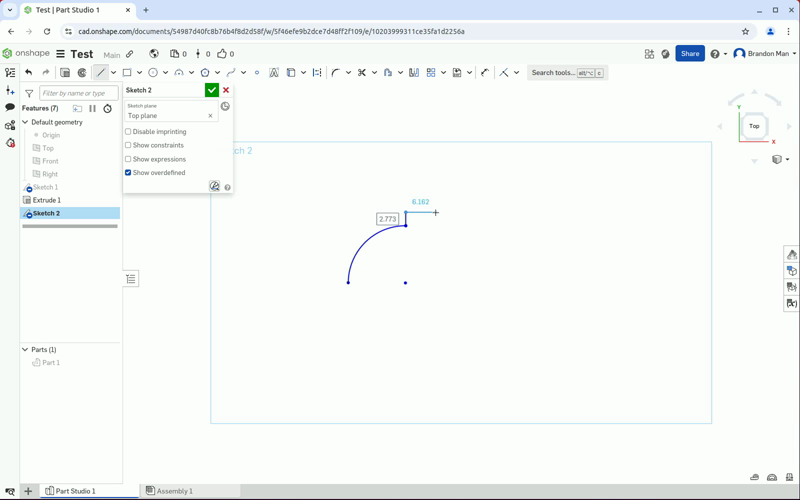
mouse_move(348, 212)
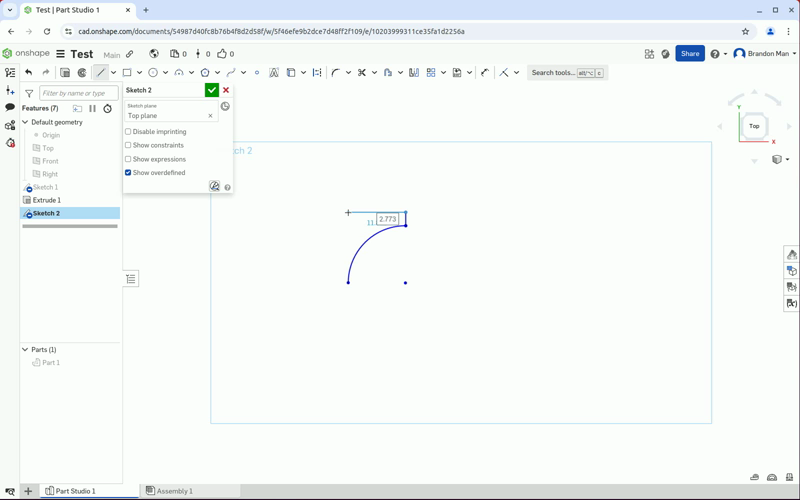
click(348, 212)
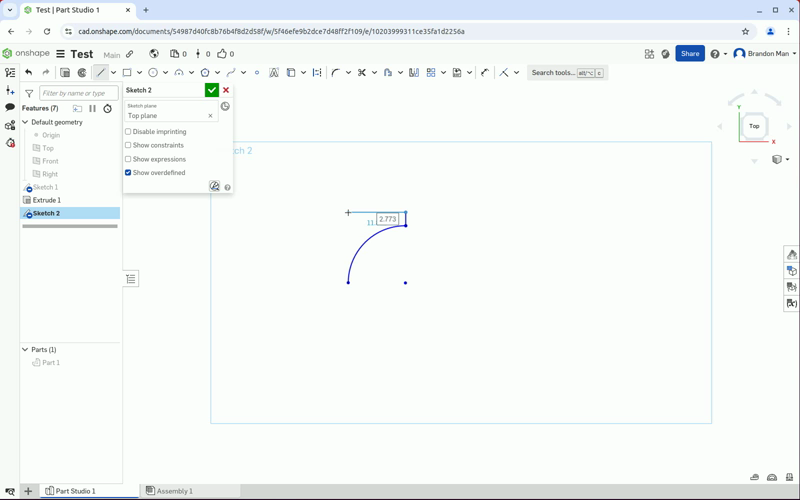
key_up(shift)
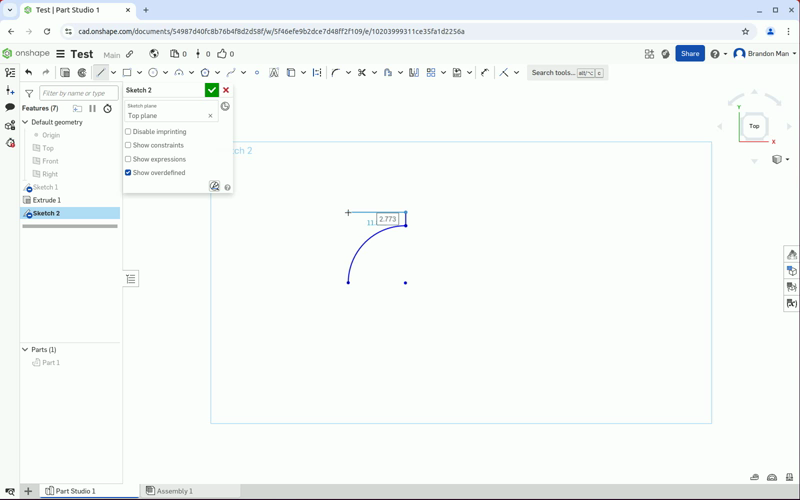
key_down(shift)
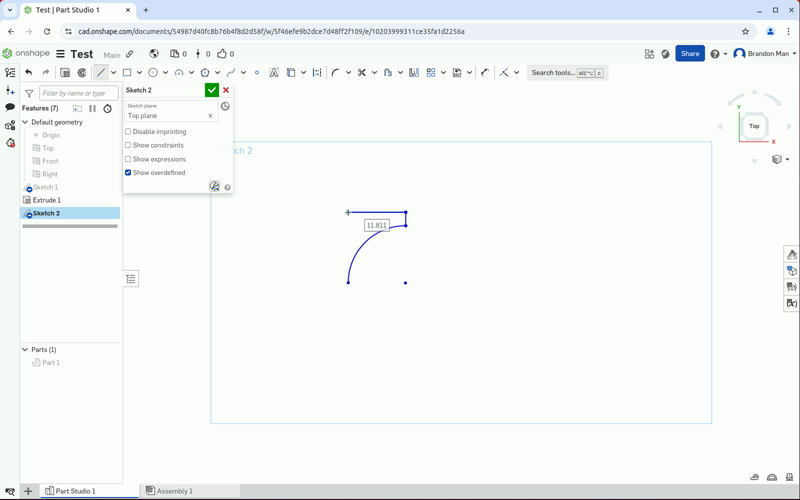
mouse_move(348, 282)
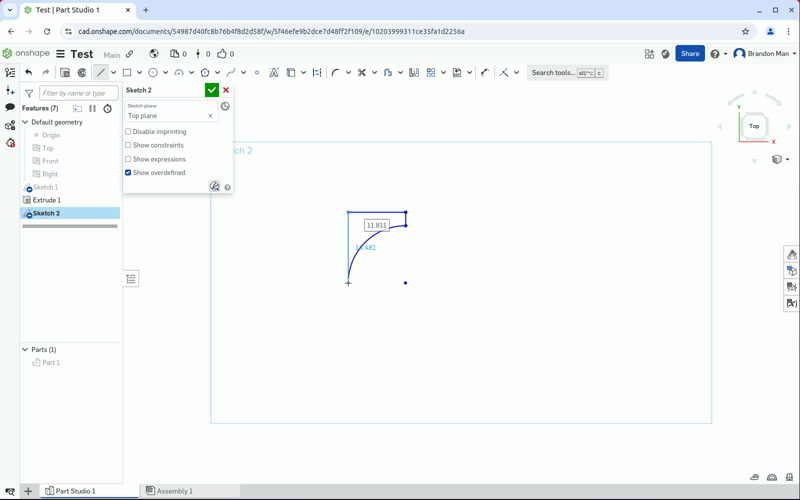
key_up(shift)
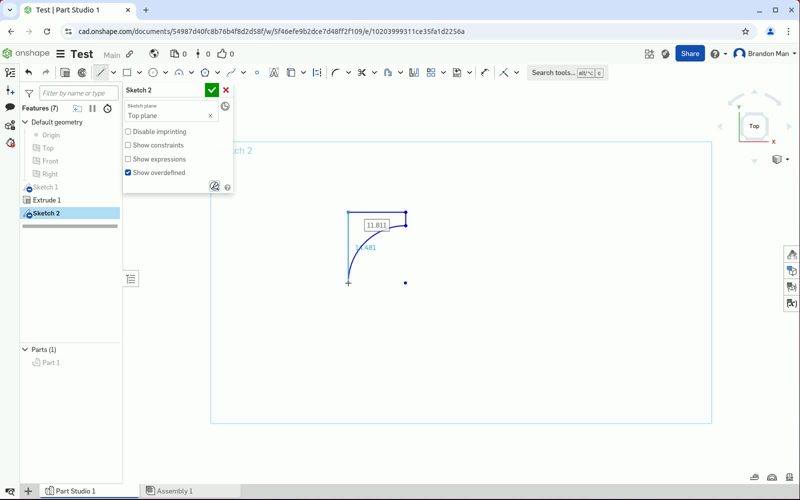
click(348, 282)
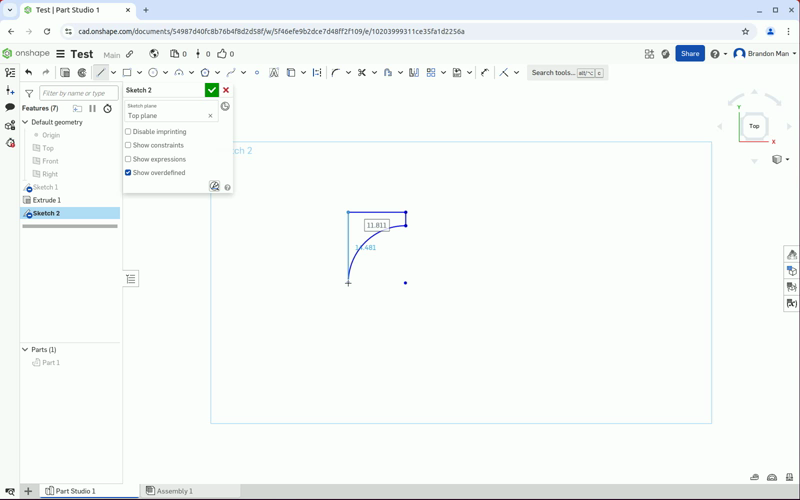
key(esc)
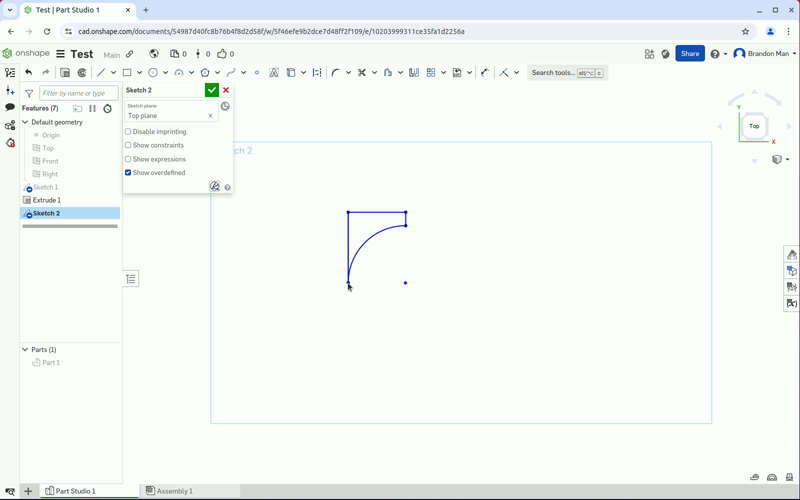
mouse_move(355, 230)
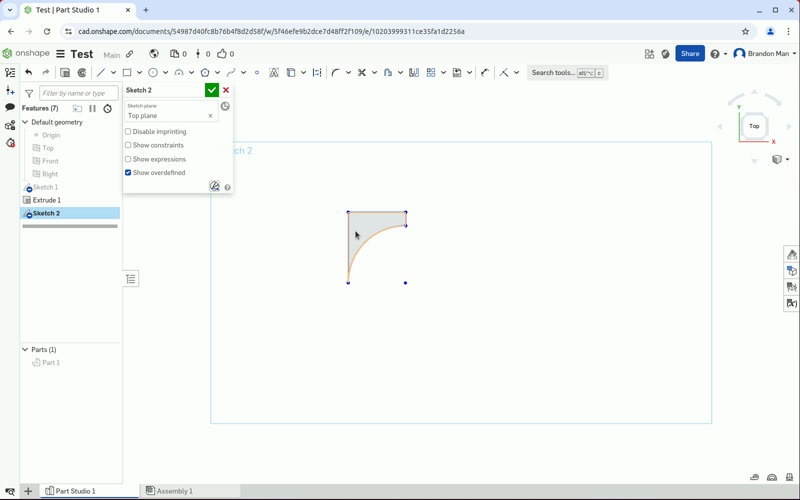
scroll(6)
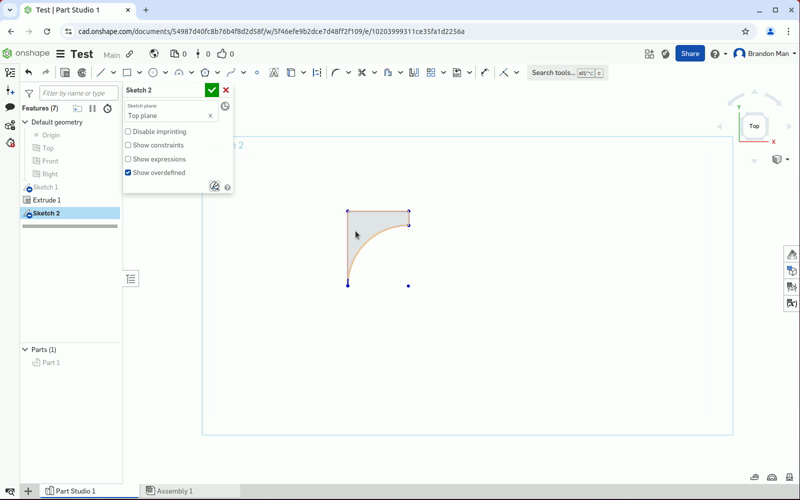
scroll(6)
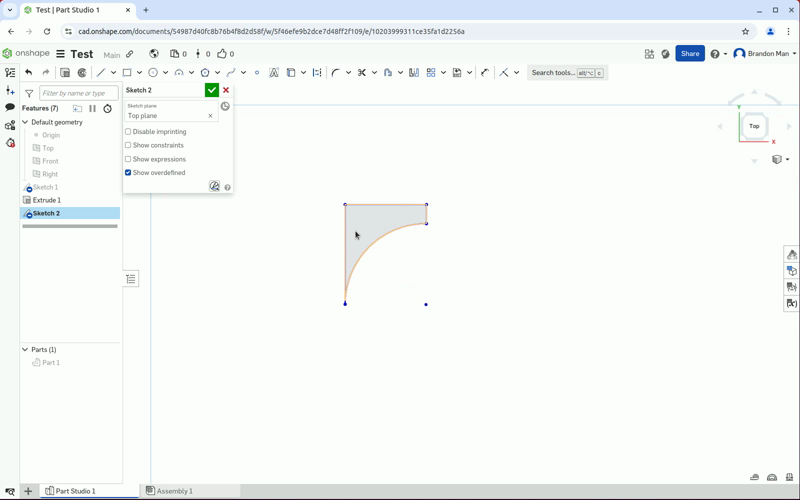
scroll(6)
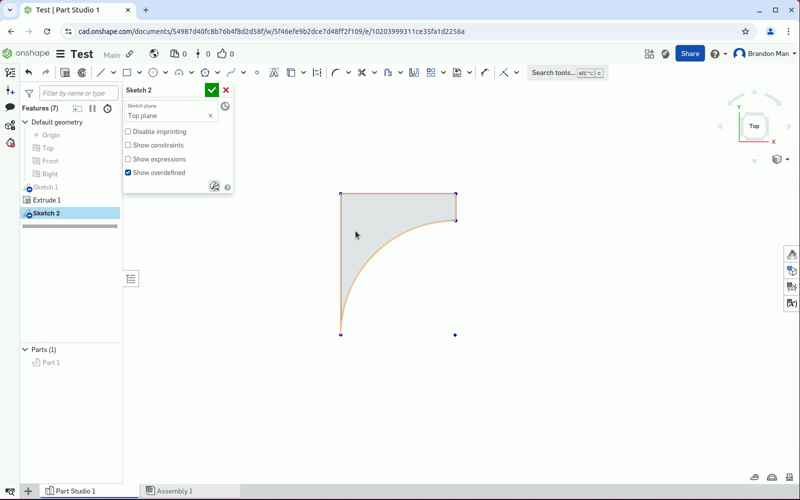
scroll(6)
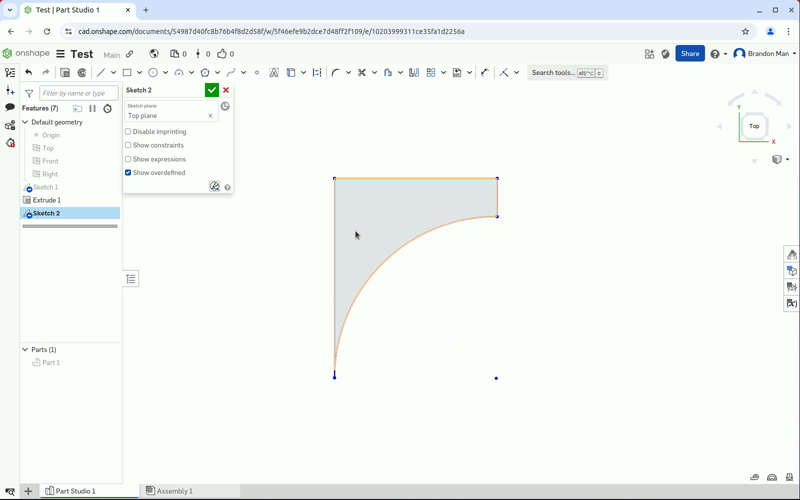
scroll(6)
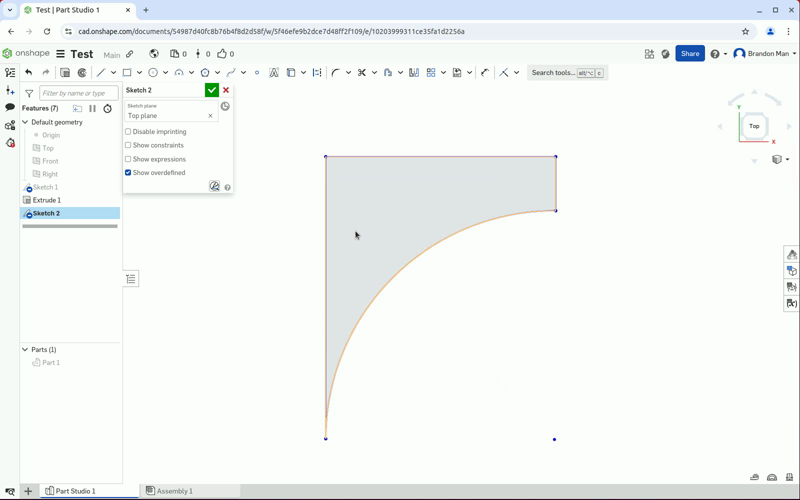
scroll(6)
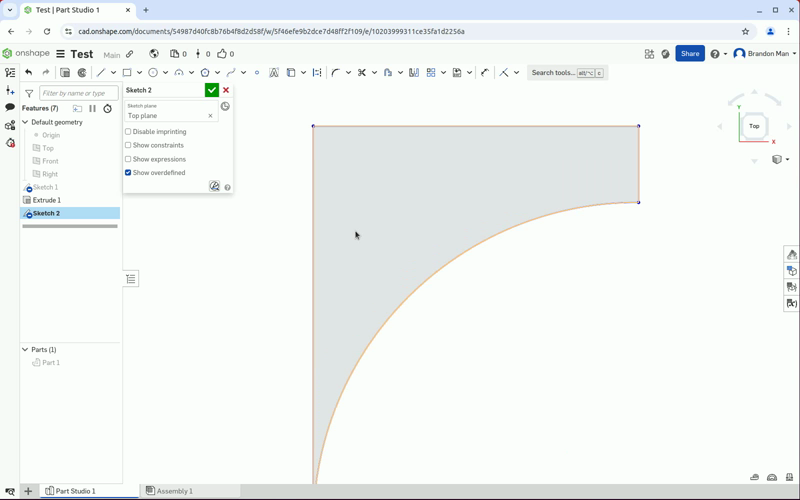
scroll(6)
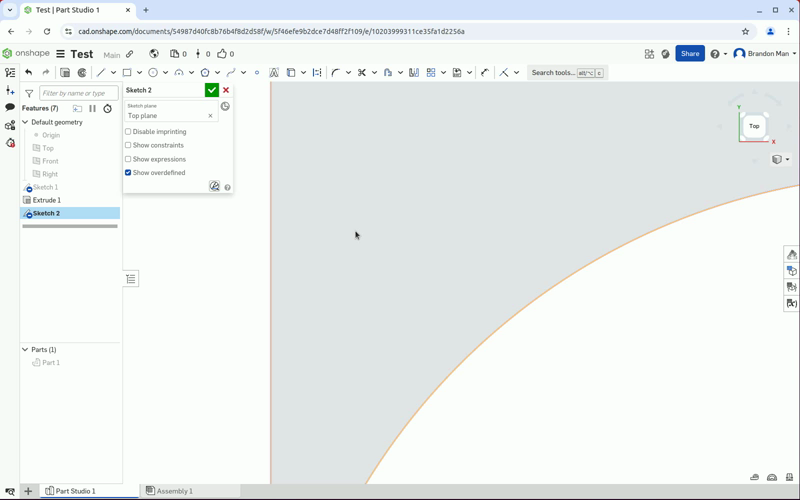
click(355, 230)
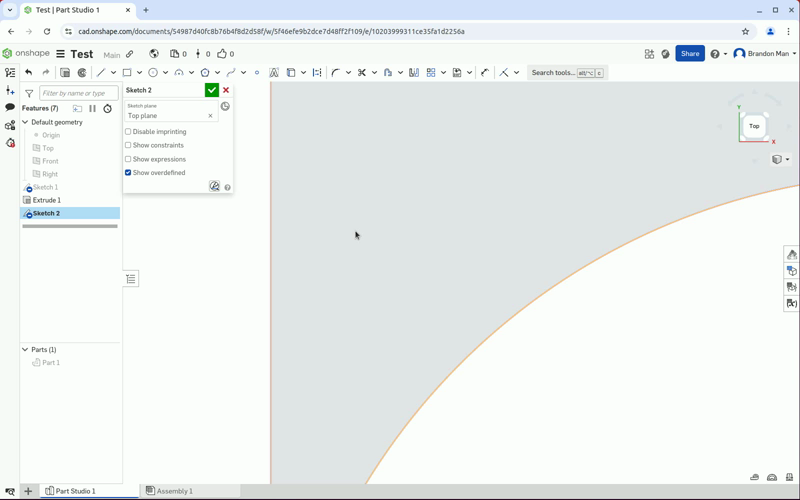
scroll(-6)
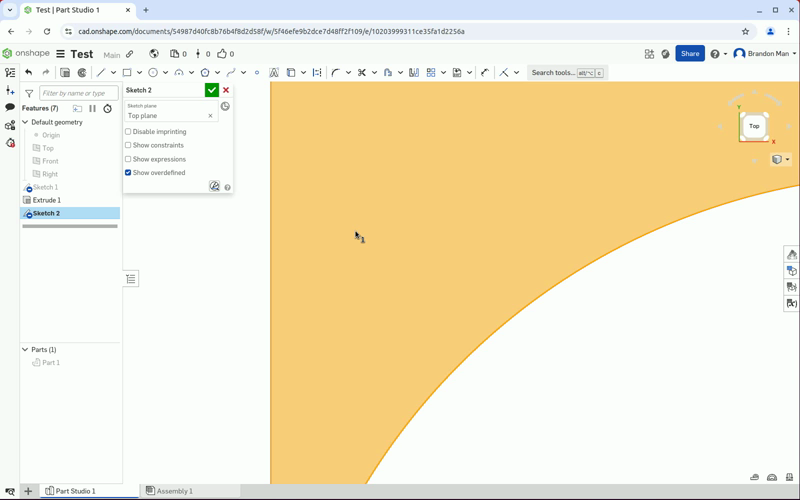
scroll(-6)
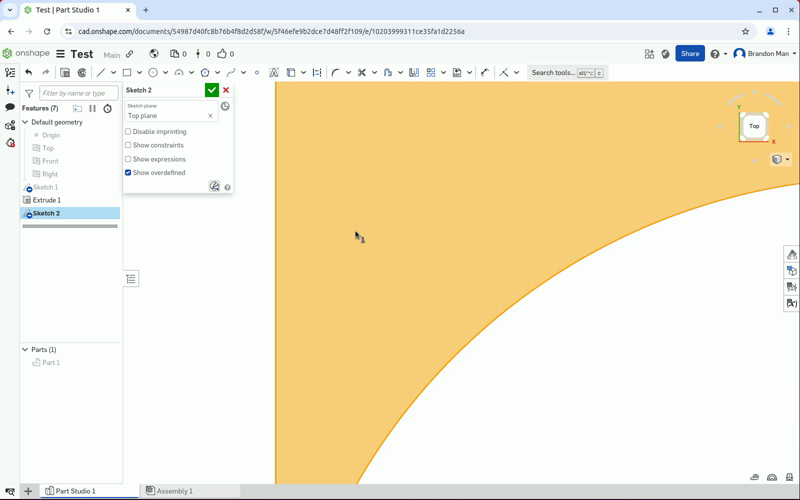
scroll(-6)
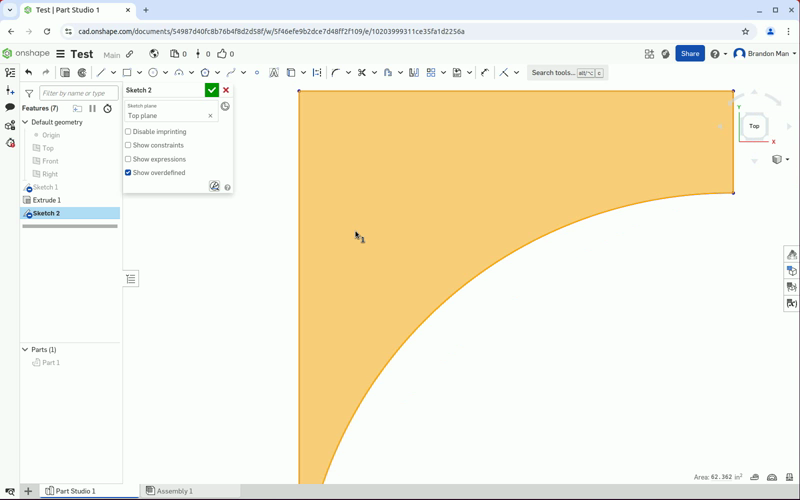
scroll(-6)
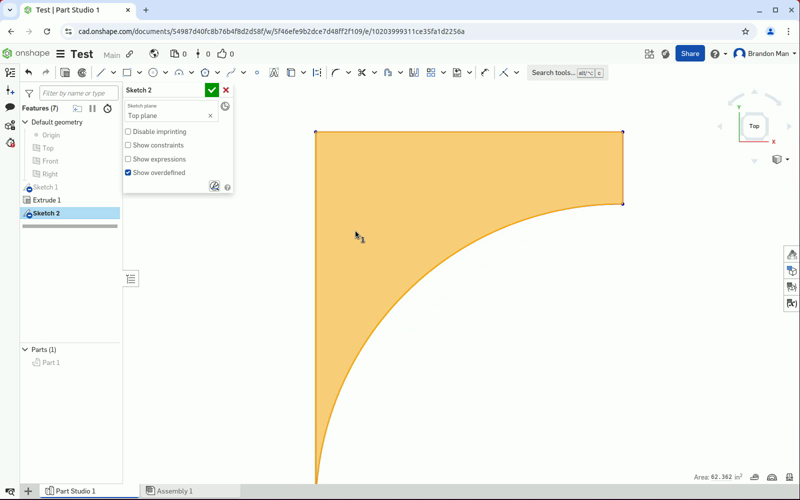
scroll(-6)
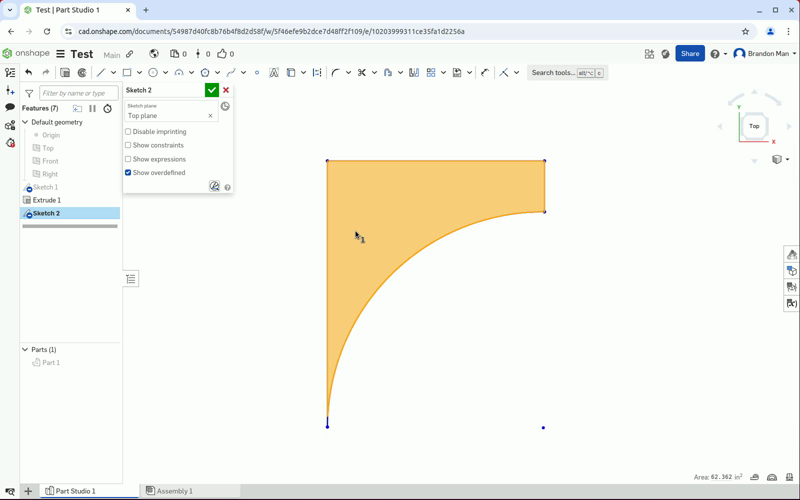
scroll(-6)
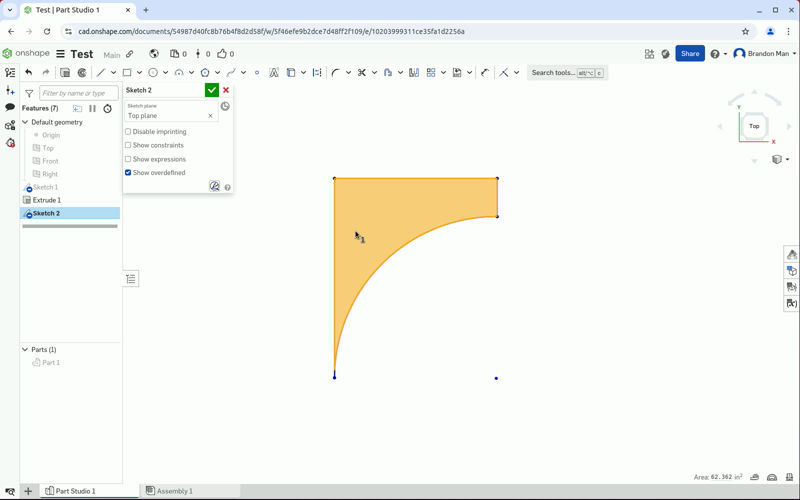
scroll(-6)
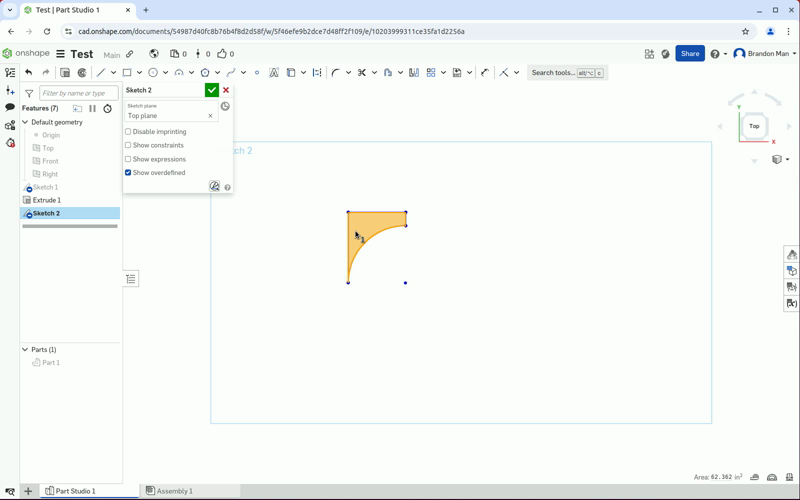
mouse_move(73, 352)
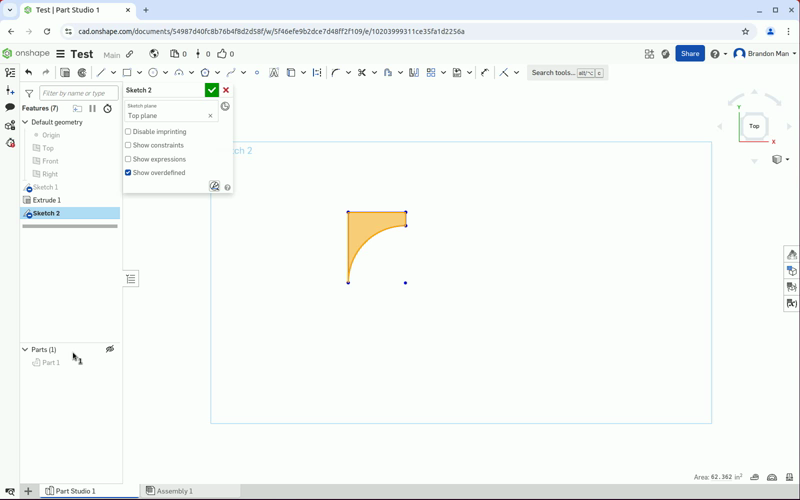
key(shift+y)
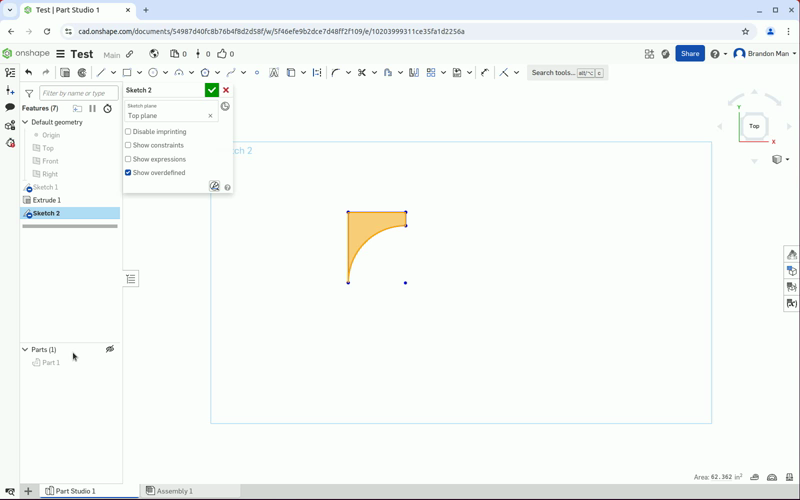
key(shift+e)
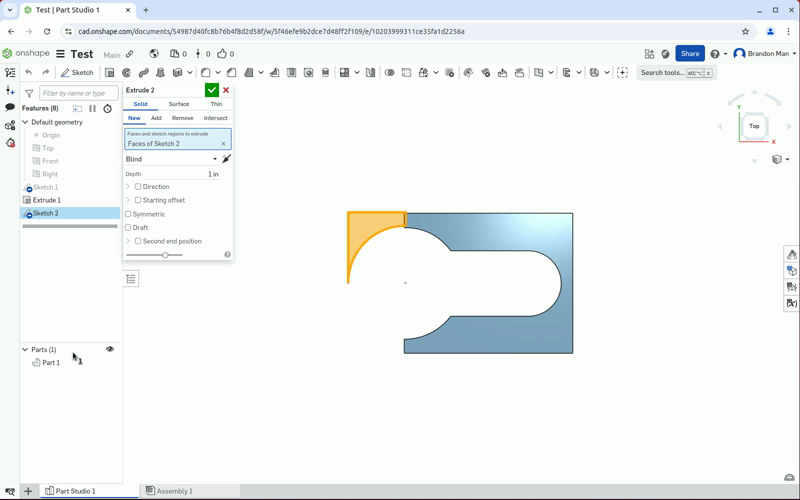
mouse_move(143, 106)
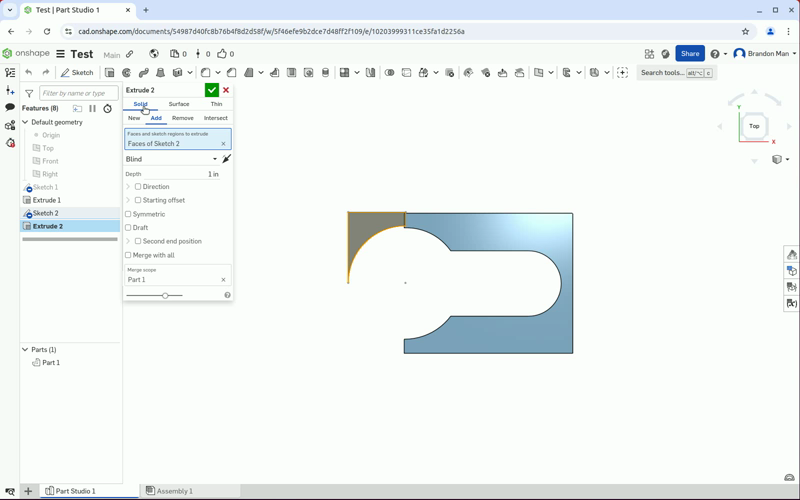
click(143, 106)
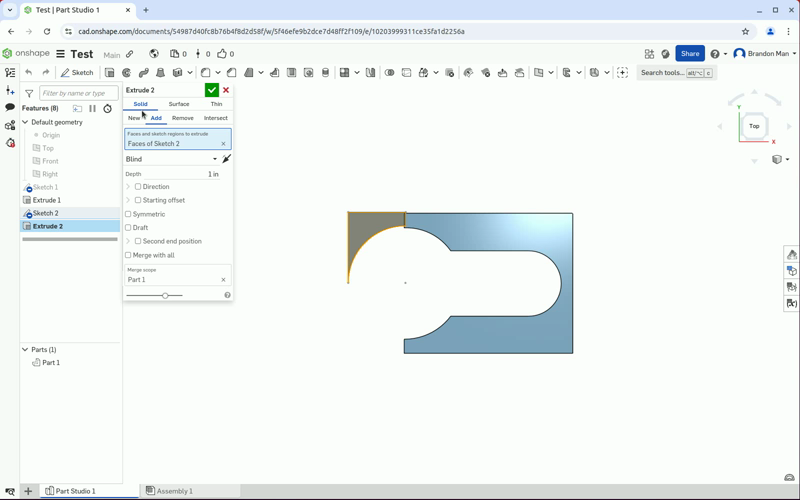
mouse_move(137, 120)
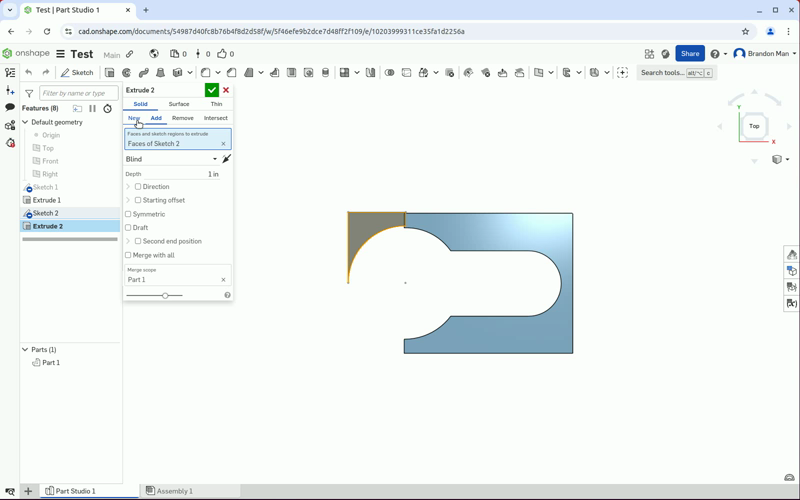
click(137, 120)
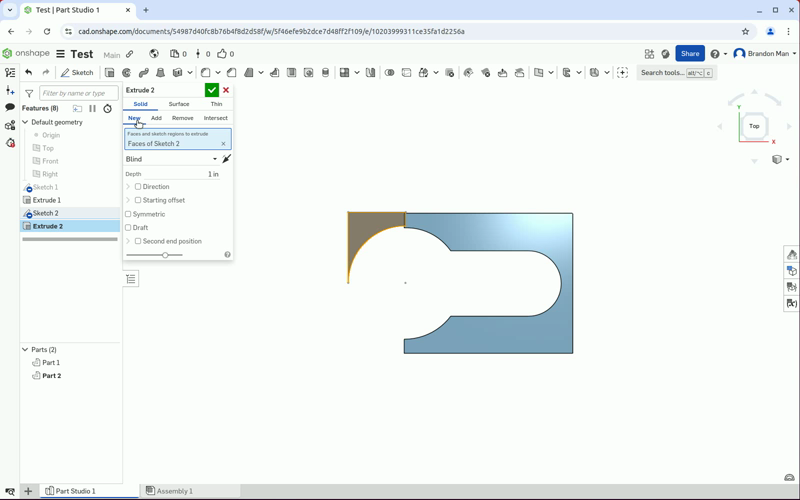
key(tab, 4)
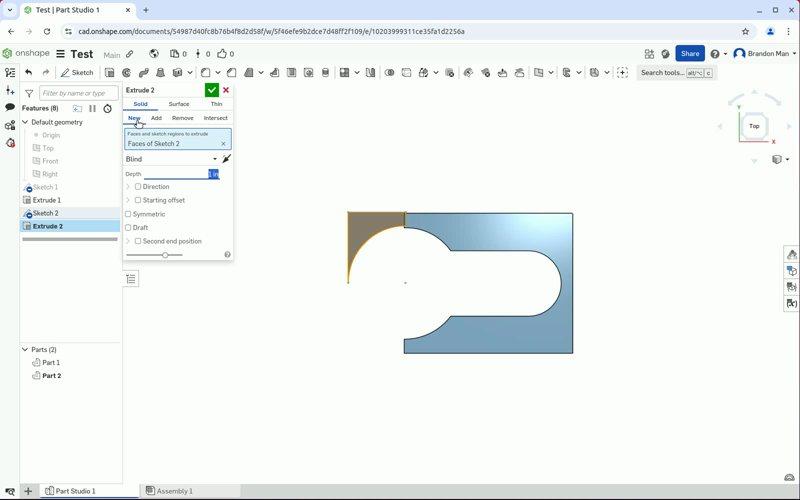
text(9.869)
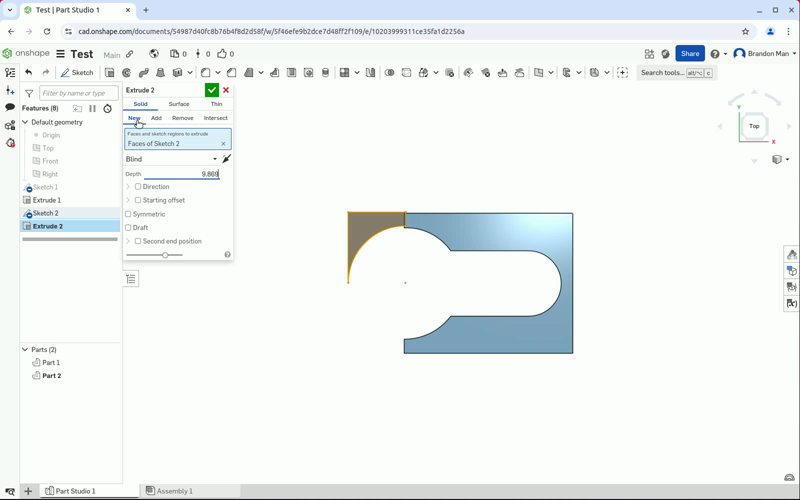
key(enter)
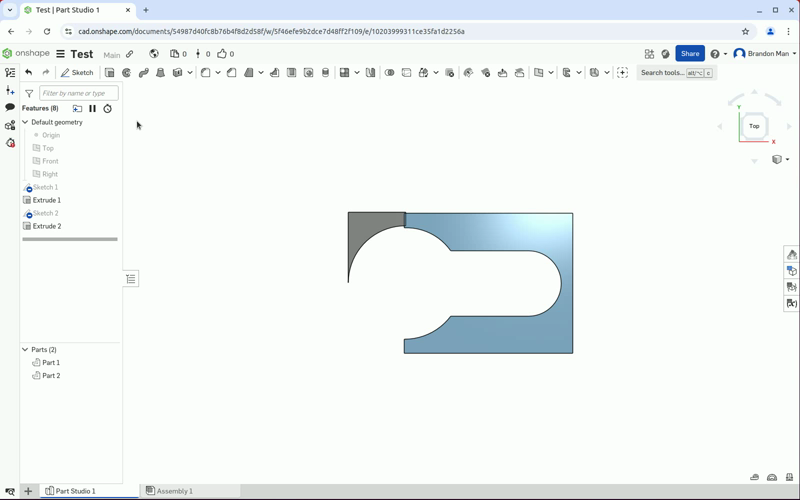
key(shift+h)
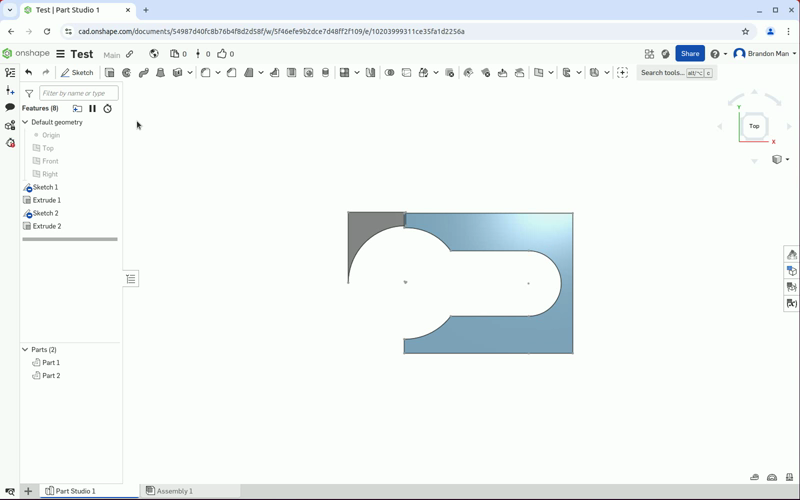
key(shift+h)
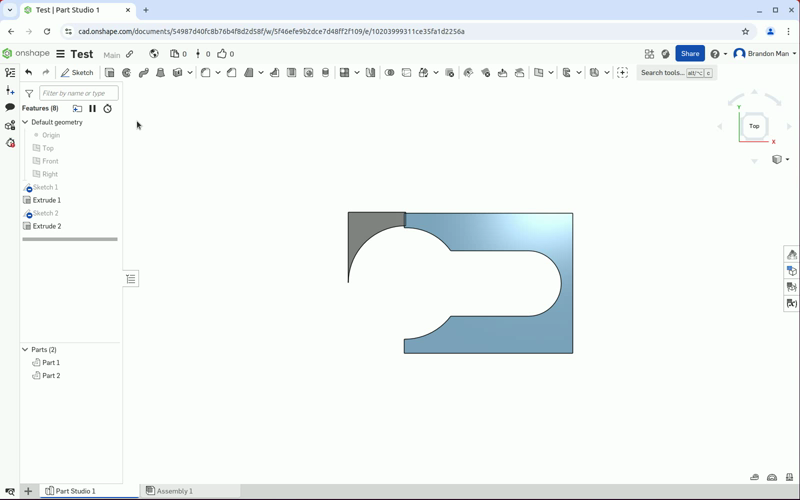
mouse_move(73, 189)
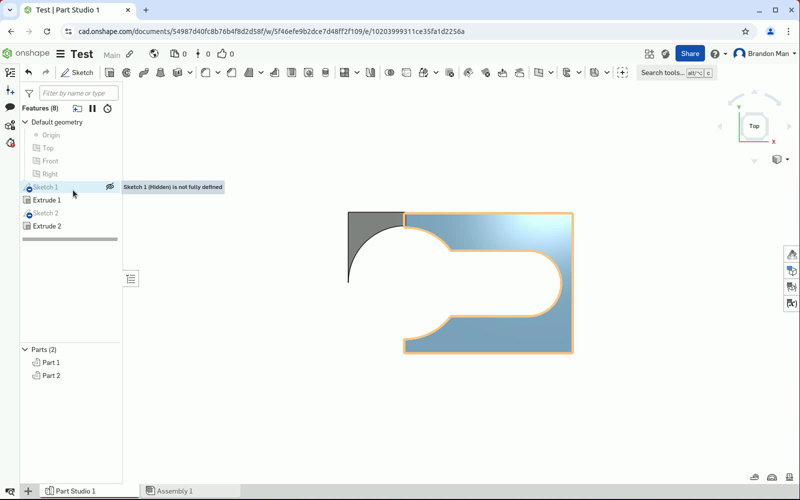
click(73, 189)
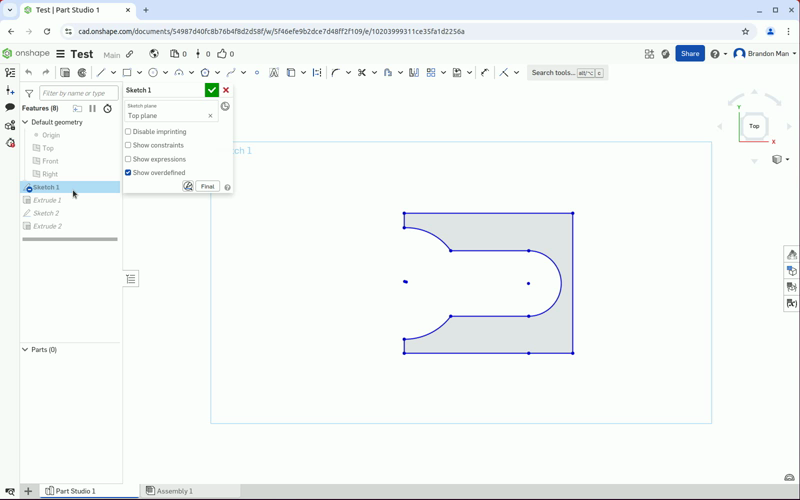
mouse_move(229, 92)
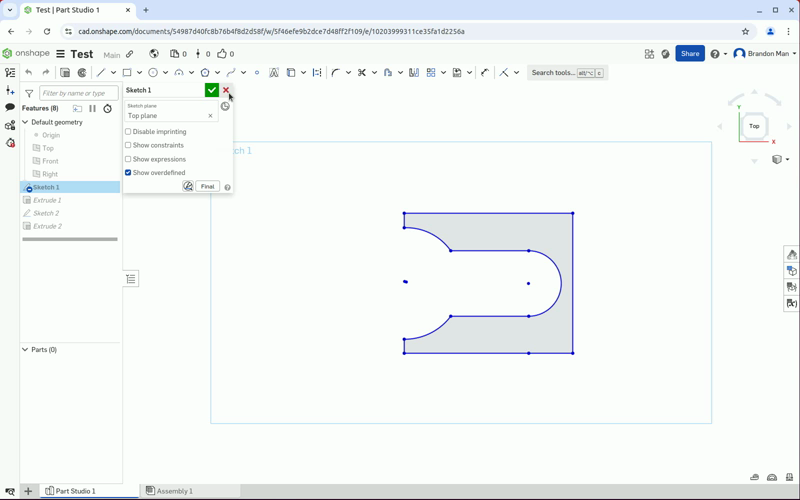
click(229, 92)
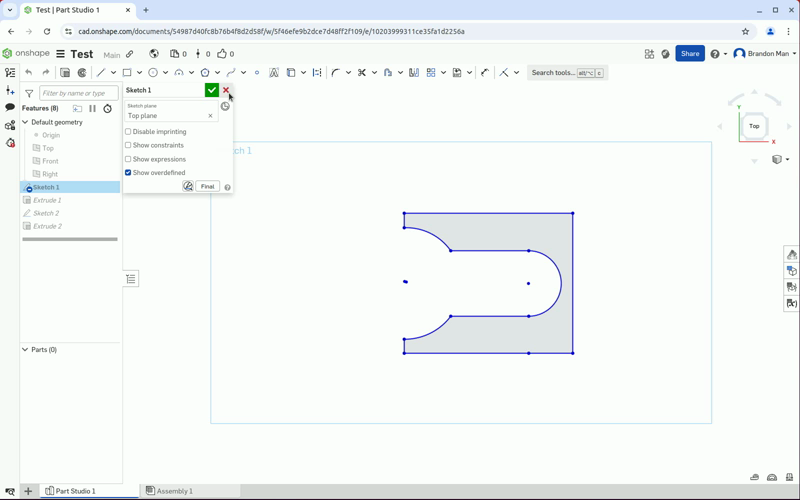
key(shift+s)
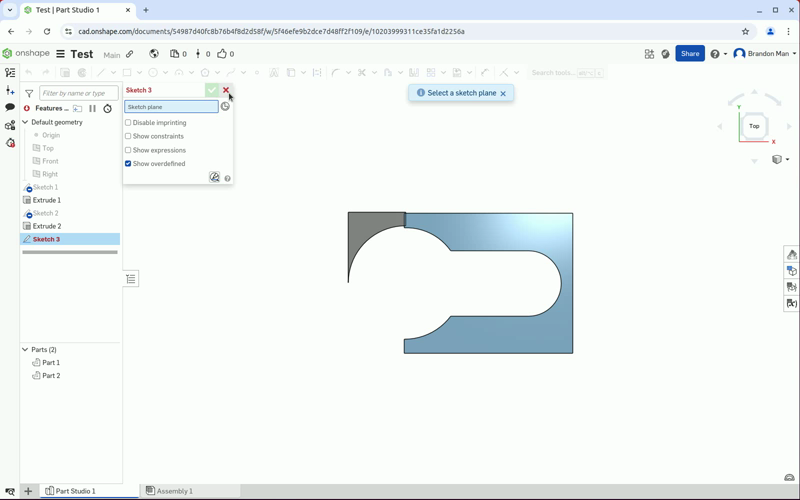
mouse_move(73, 150)
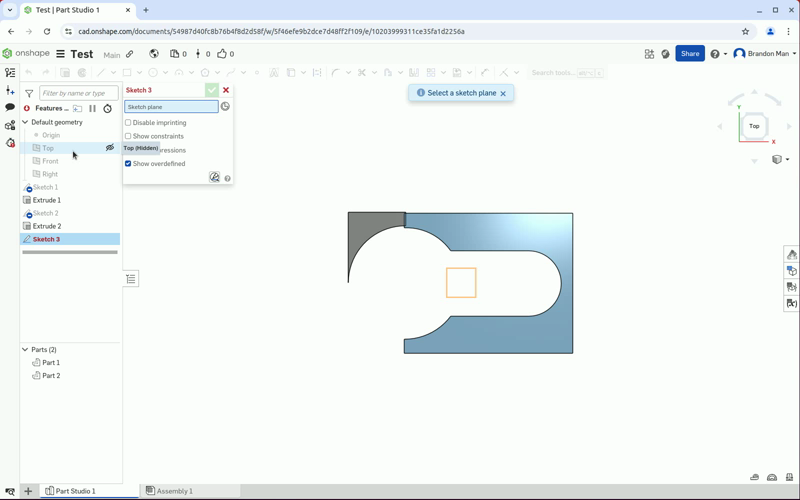
click(73, 150)
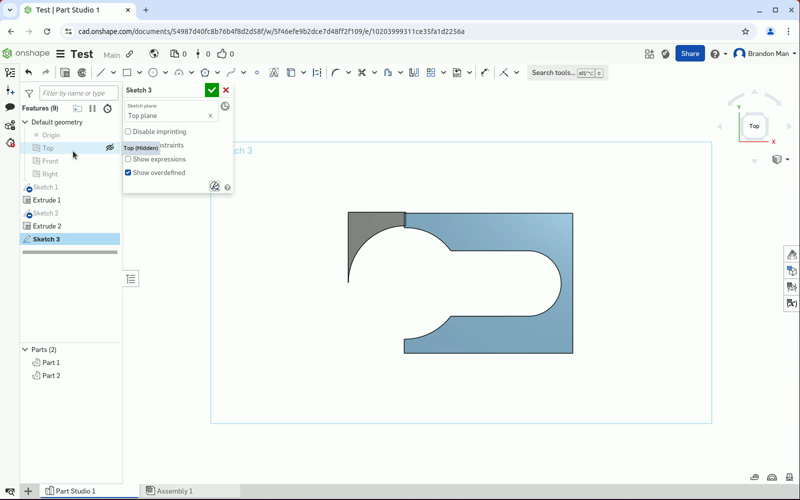
mouse_move(73, 352)
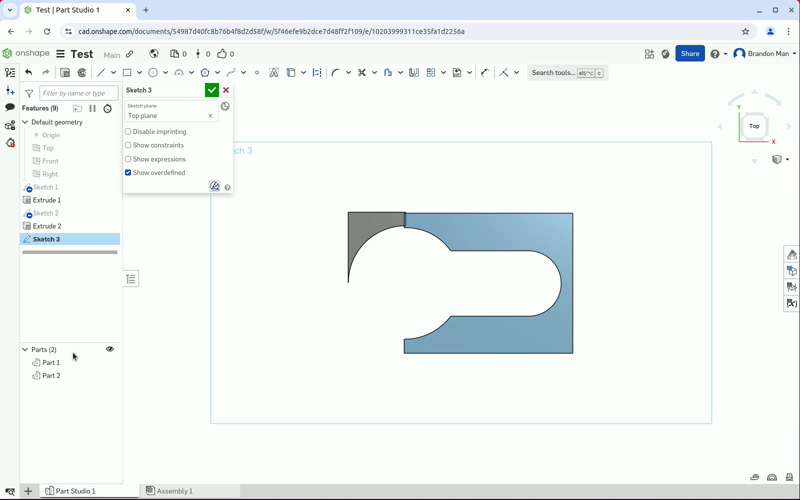
key(y)
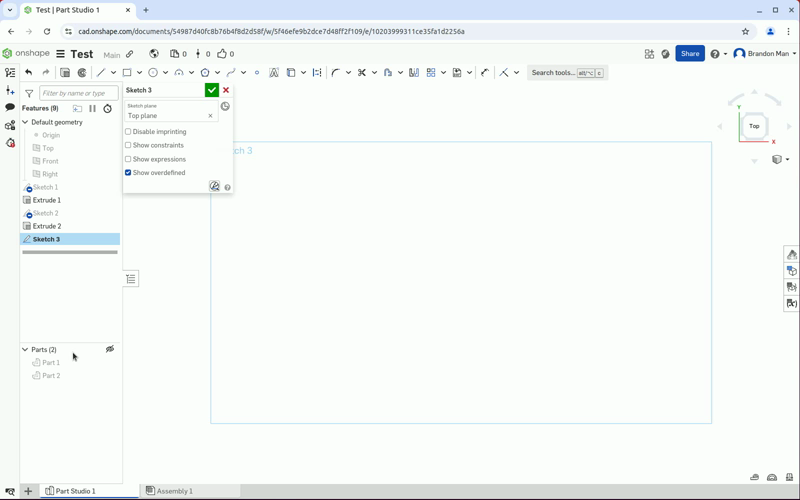
key(l)
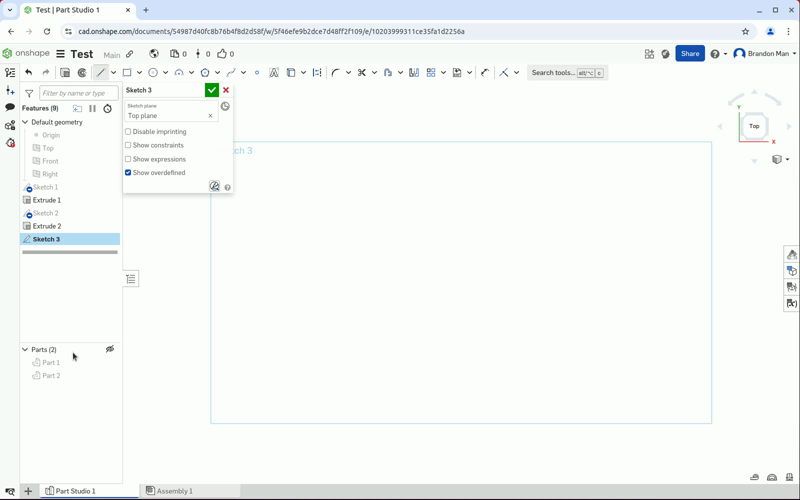
key_down(shift)
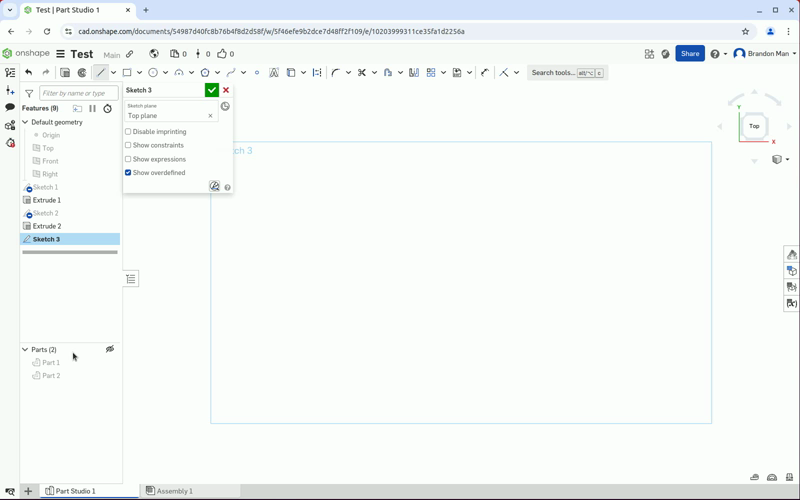
mouse_move(348, 353)
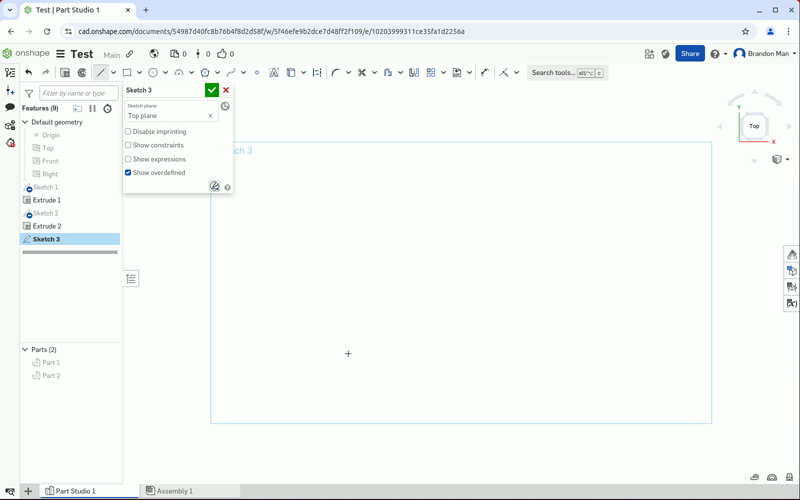
click(348, 353)
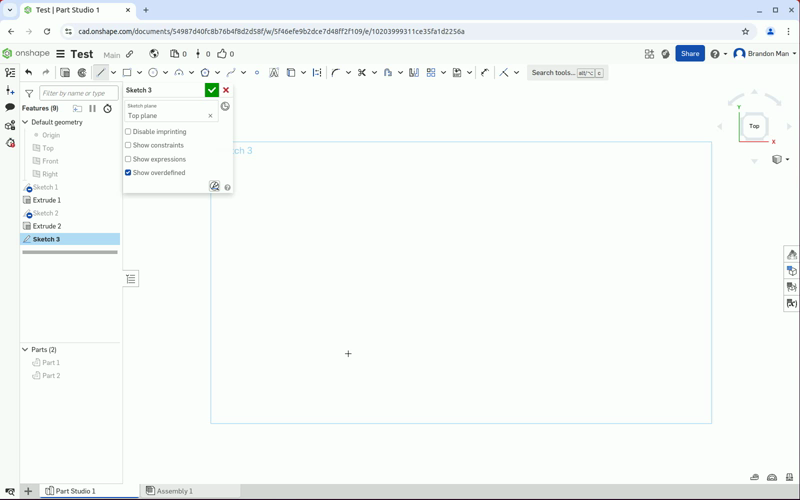
key_up(shift)
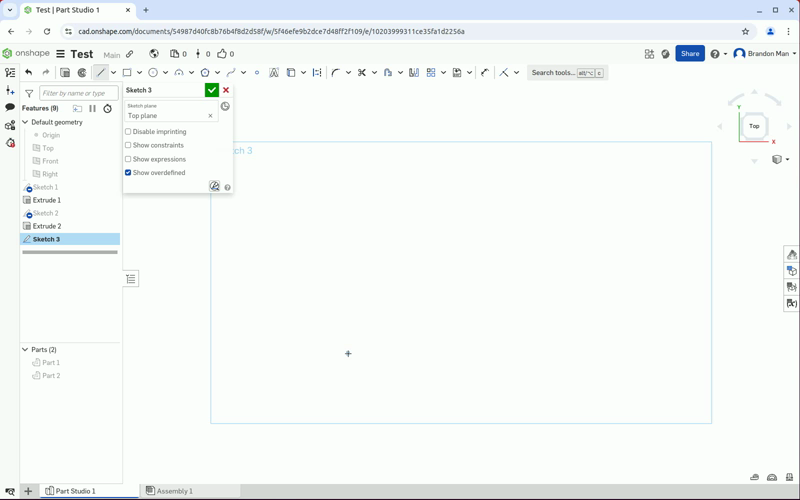
key_down(shift)
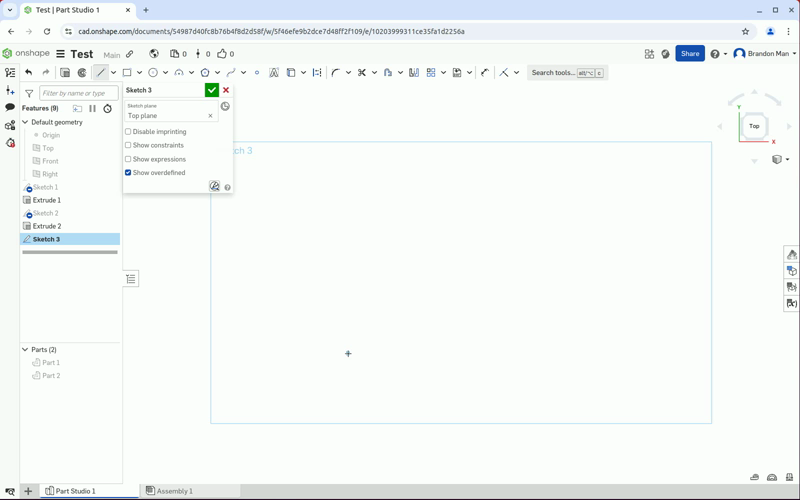
mouse_move(378, 353)
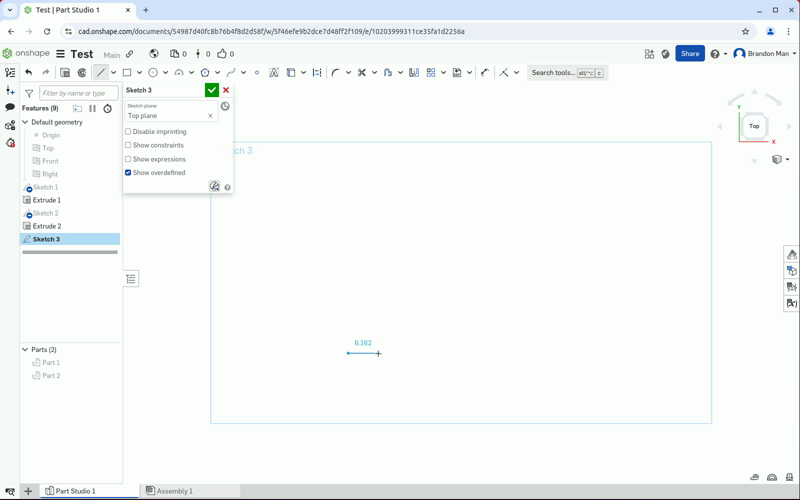
mouse_move(405, 353)
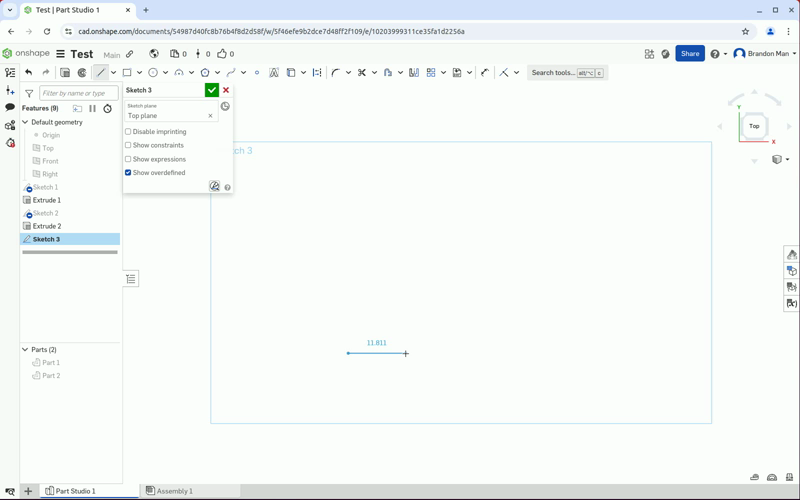
click(405, 353)
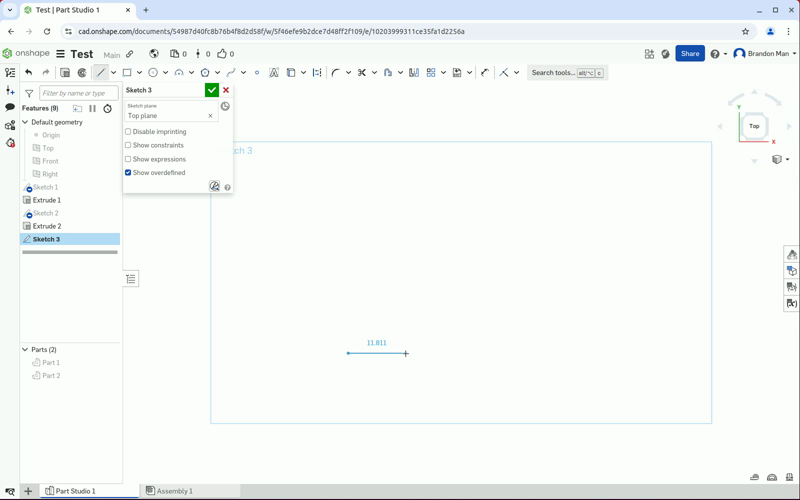
key_up(shift)
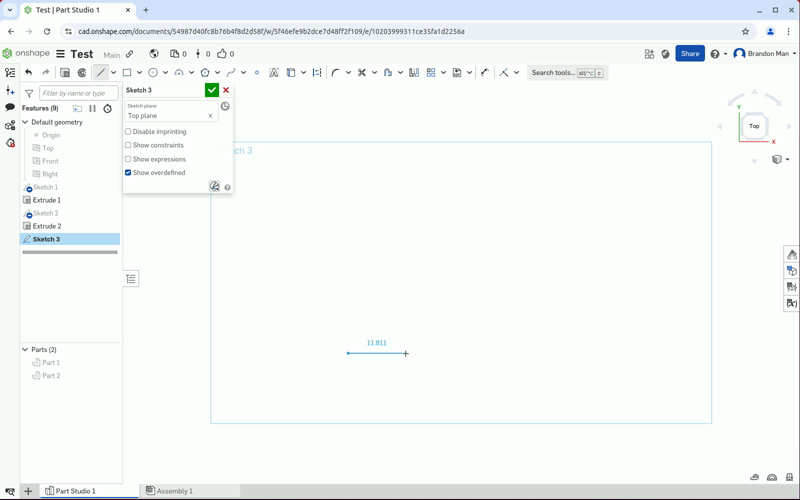
key_down(shift)
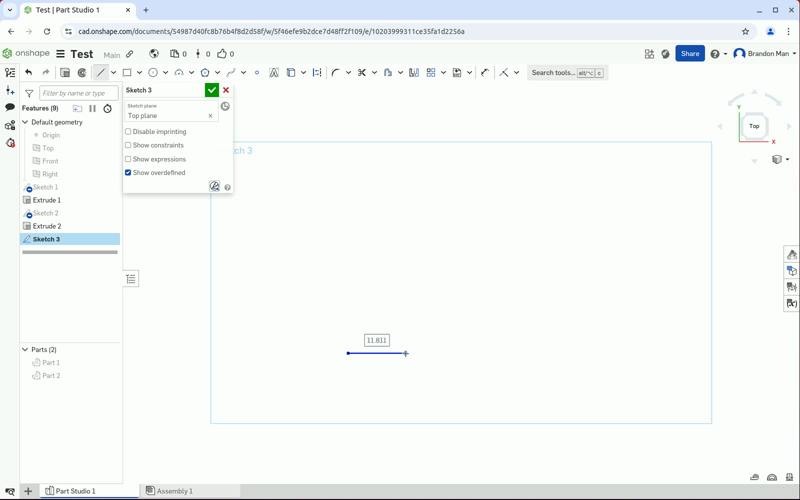
mouse_move(435, 353)
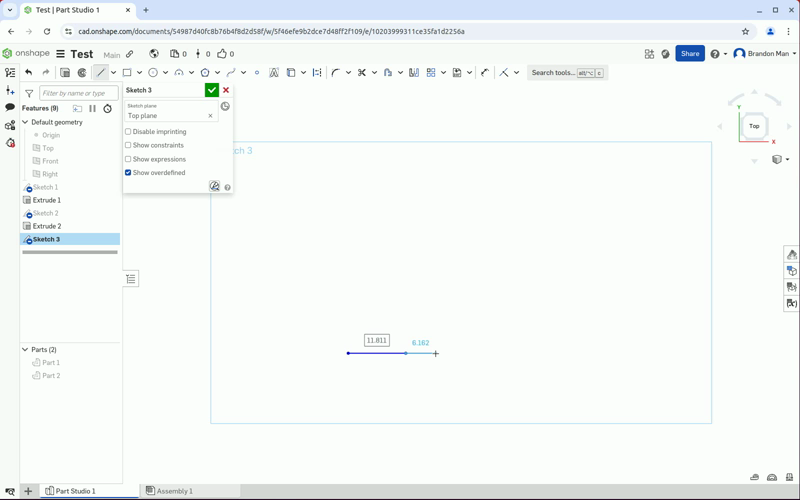
mouse_move(405, 339)
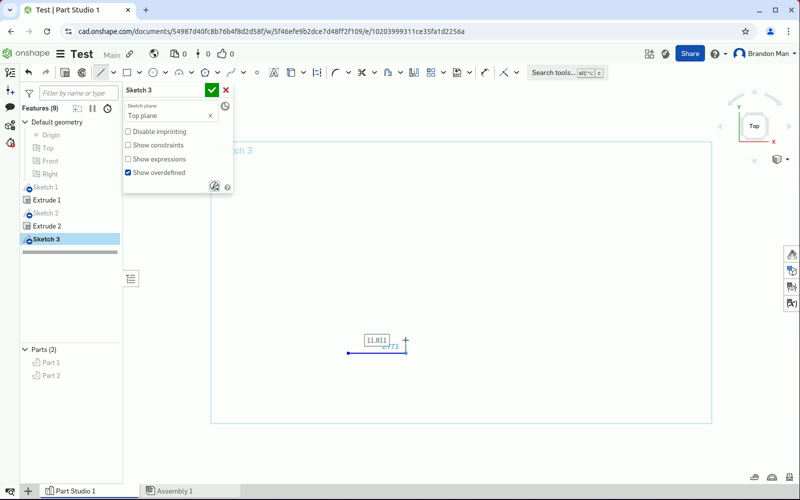
click(405, 339)
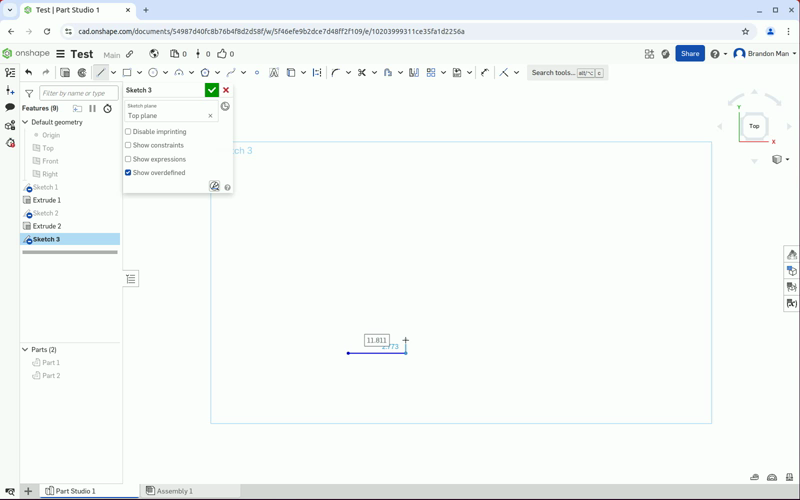
key_up(shift)
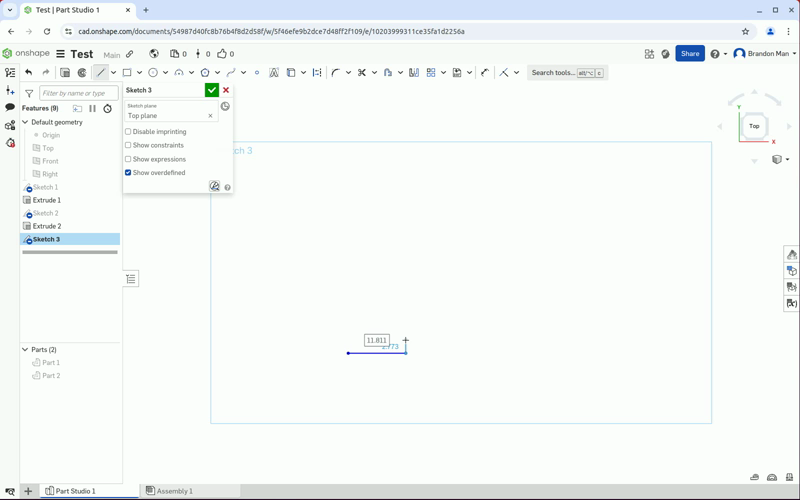
key(esc)
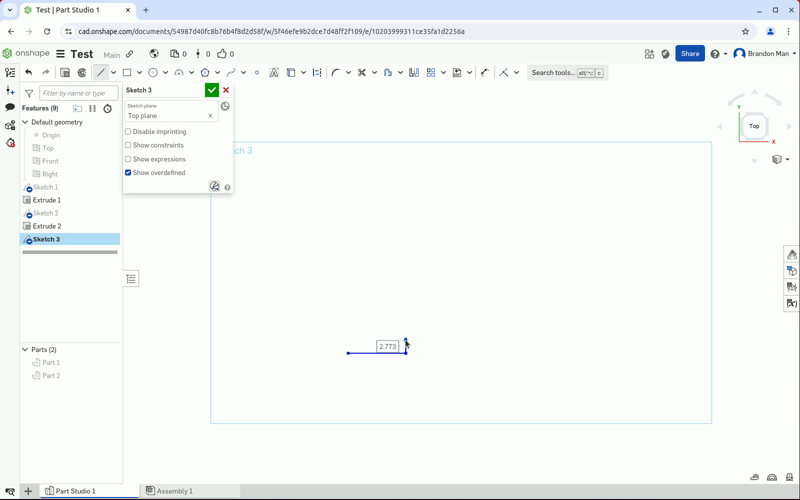
key(a)
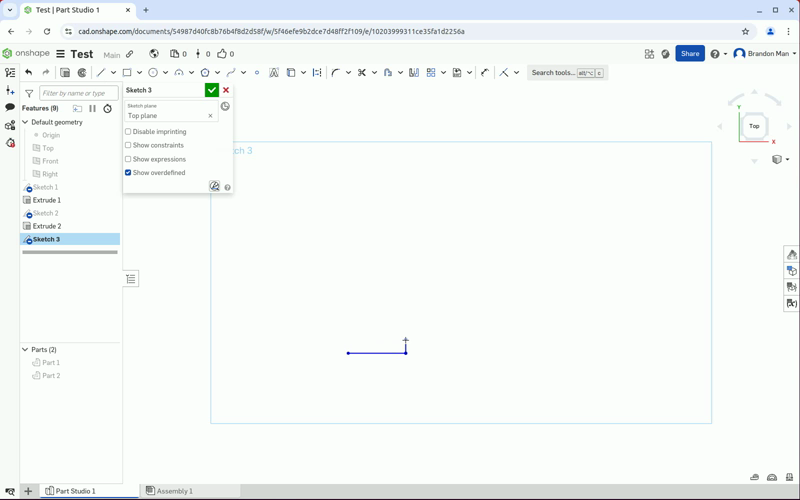
mouse_move(405, 339)
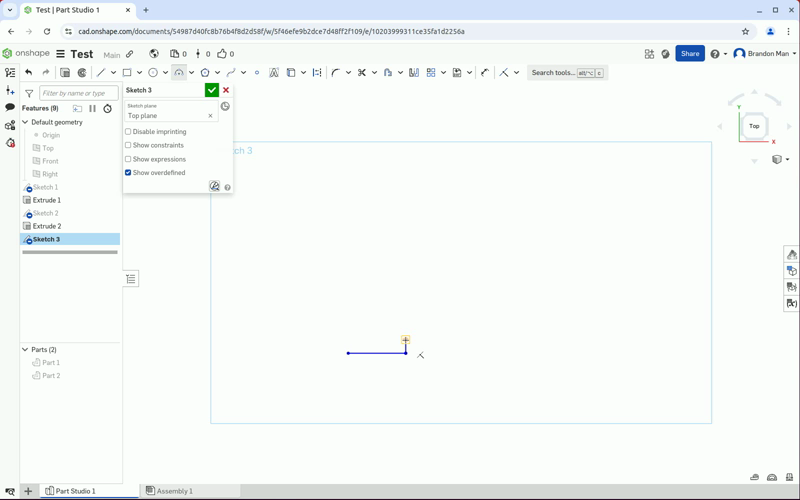
click(405, 339)
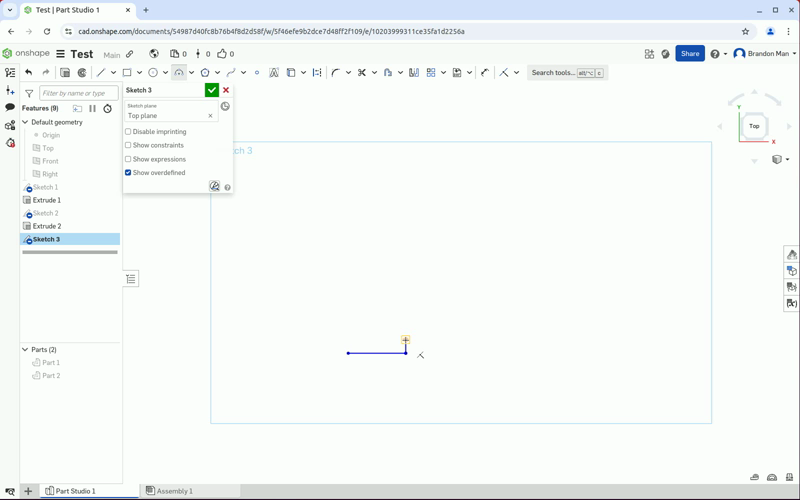
key_down(shift)
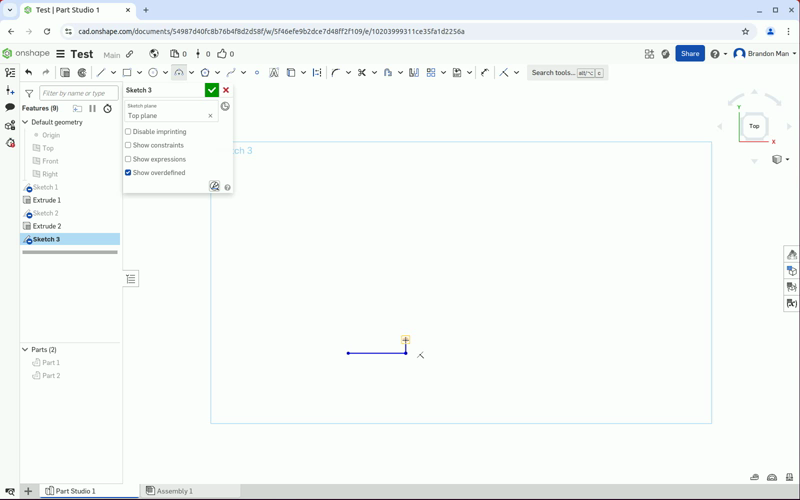
mouse_move(348, 282)
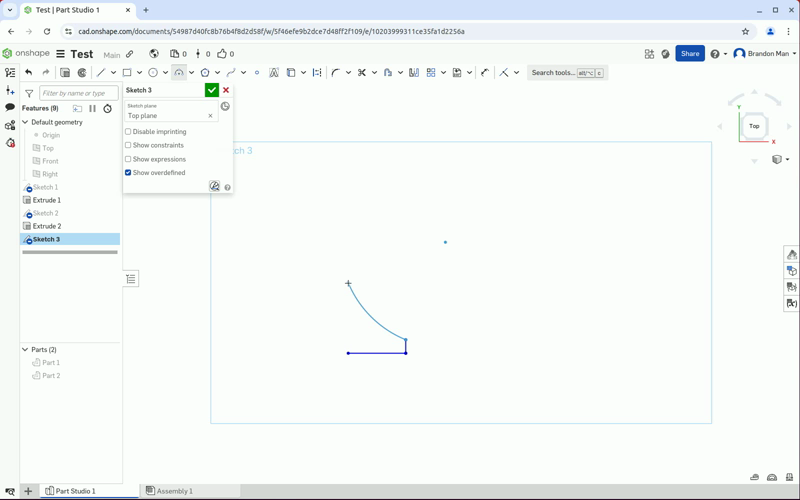
click(348, 282)
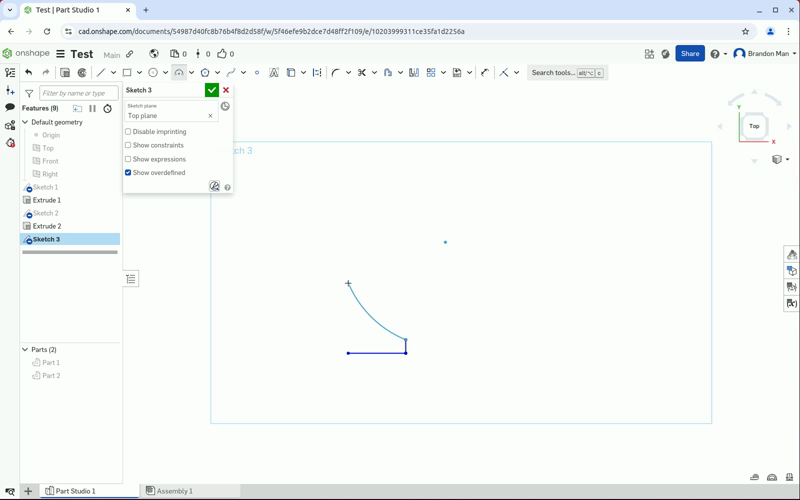
mouse_move(365, 323)
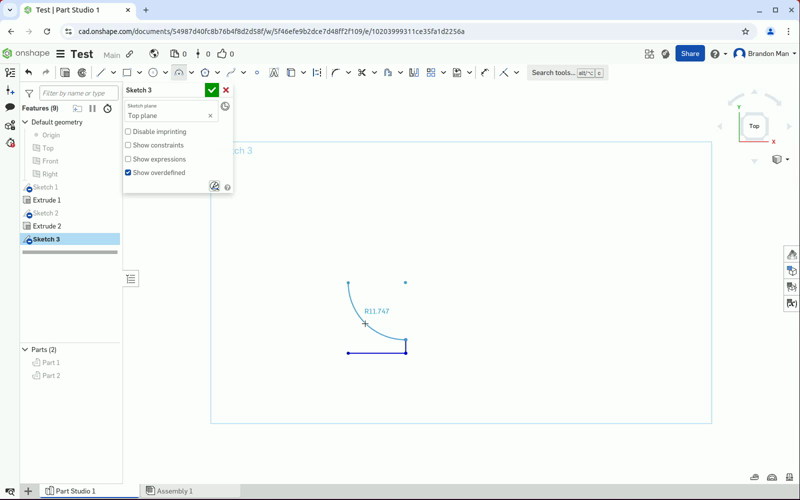
click(365, 323)
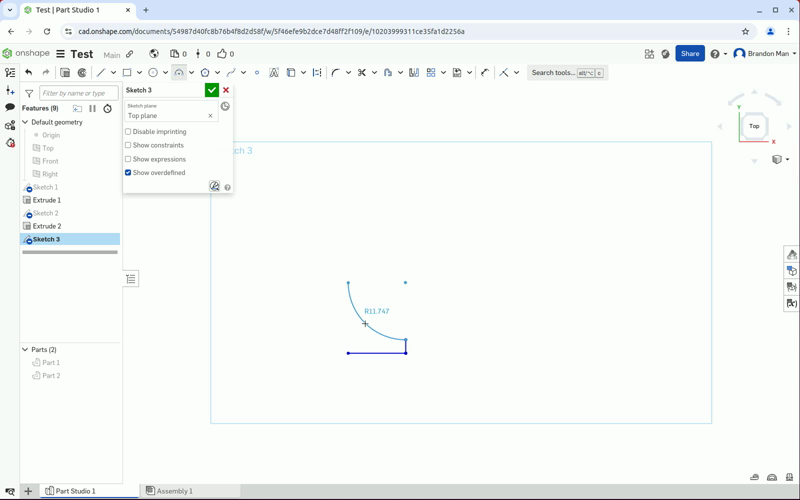
key_up(shift)
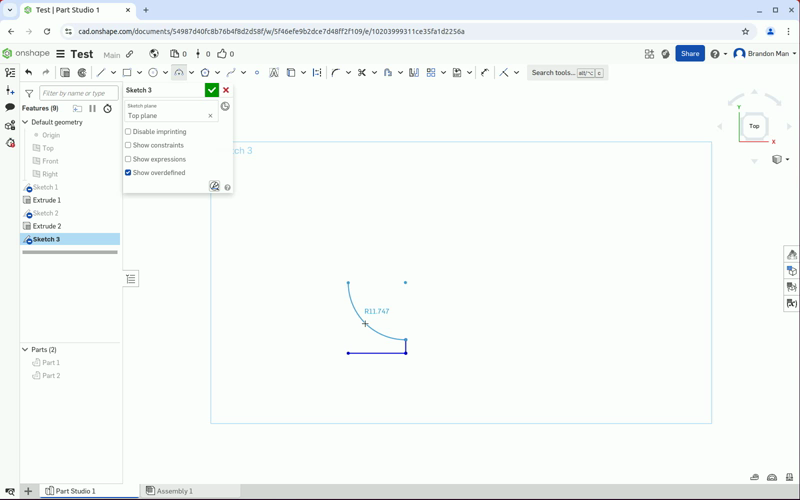
key(esc)
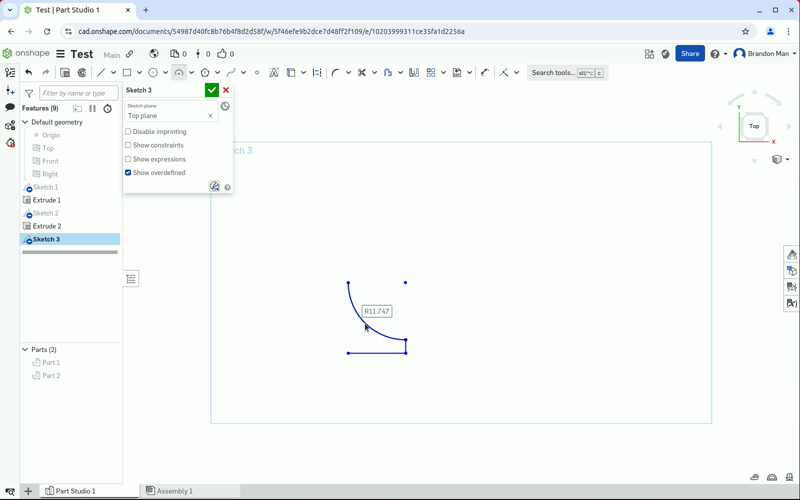
key(l)
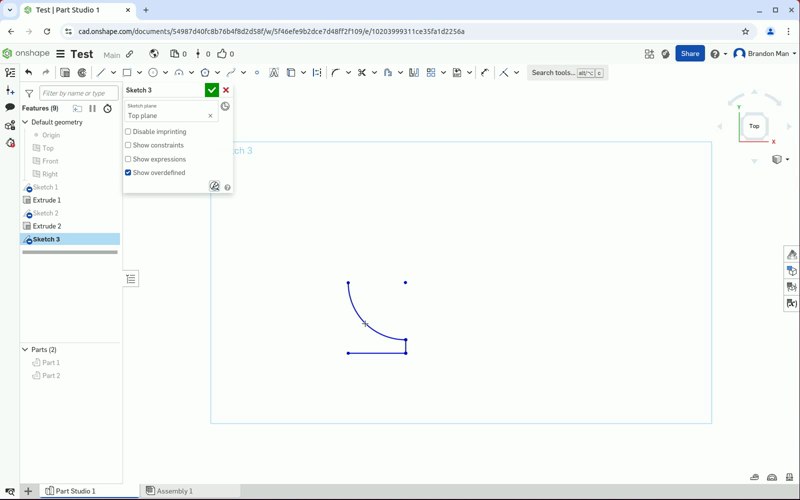
mouse_move(348, 282)
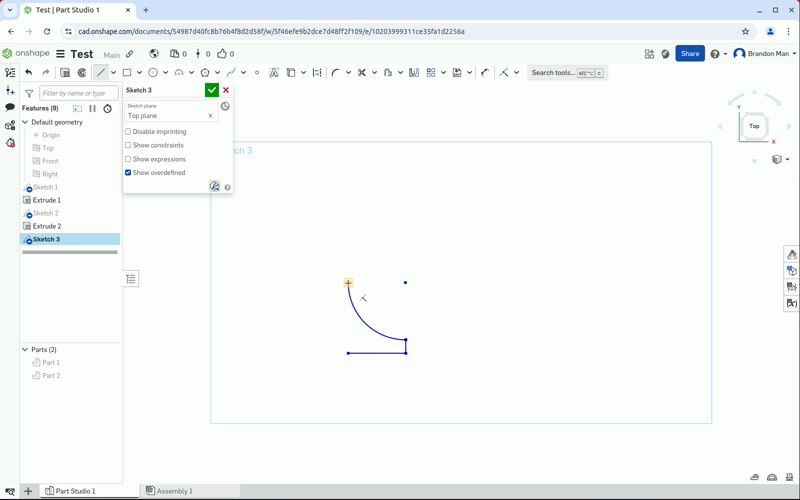
click(348, 282)
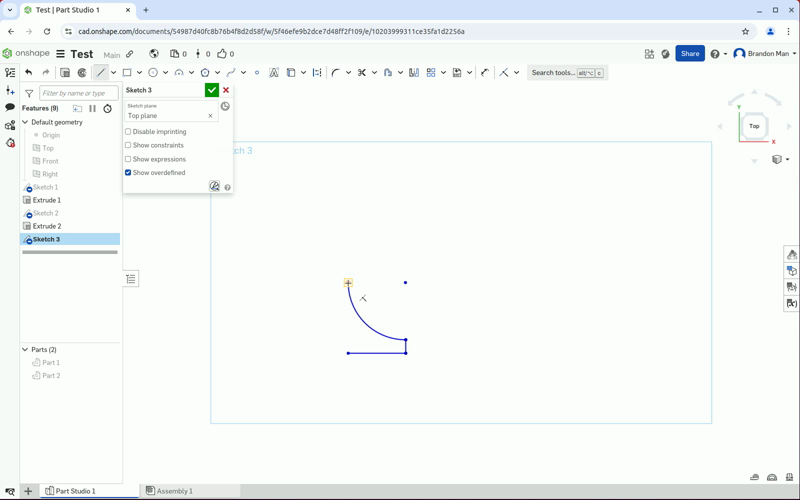
key_down(shift)
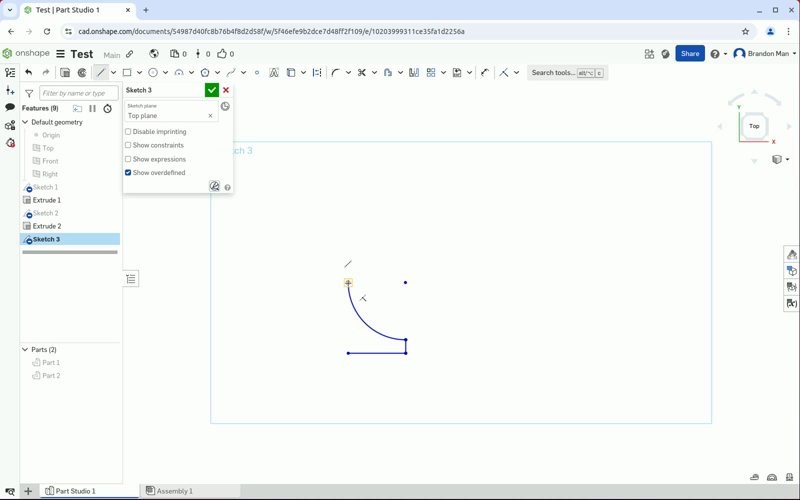
mouse_move(348, 353)
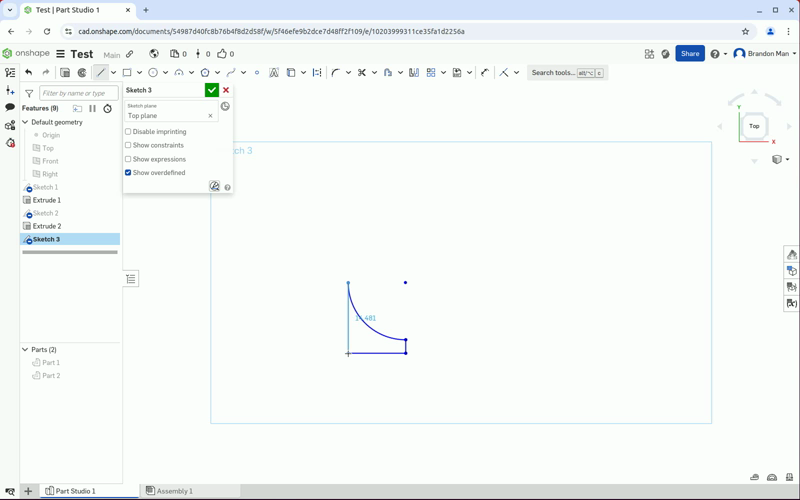
key_up(shift)
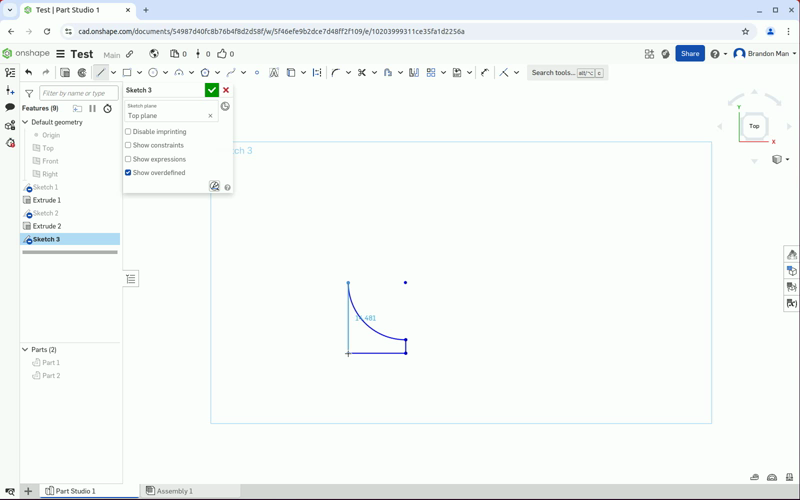
click(348, 353)
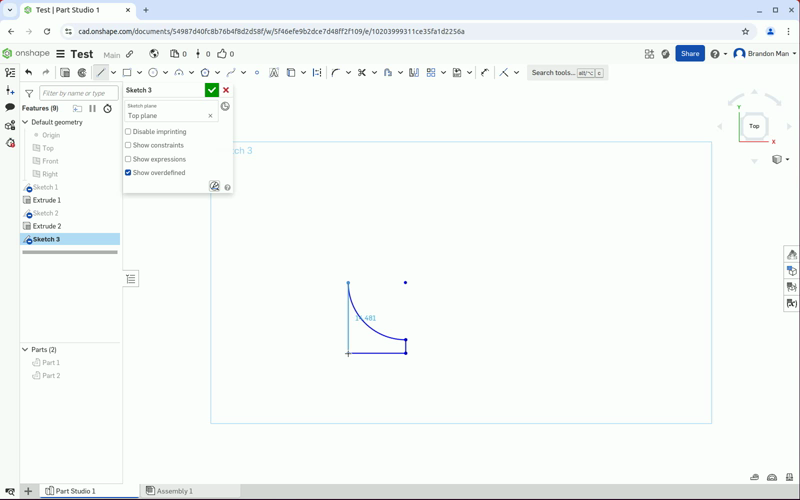
key(esc)
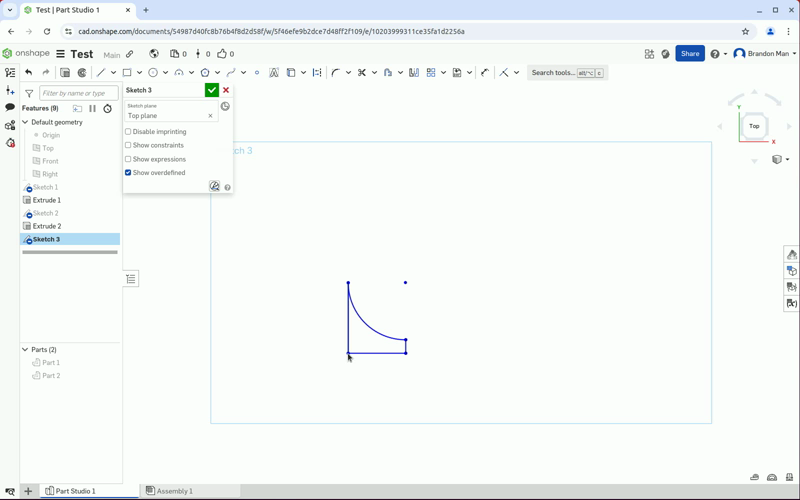
mouse_move(391, 346)
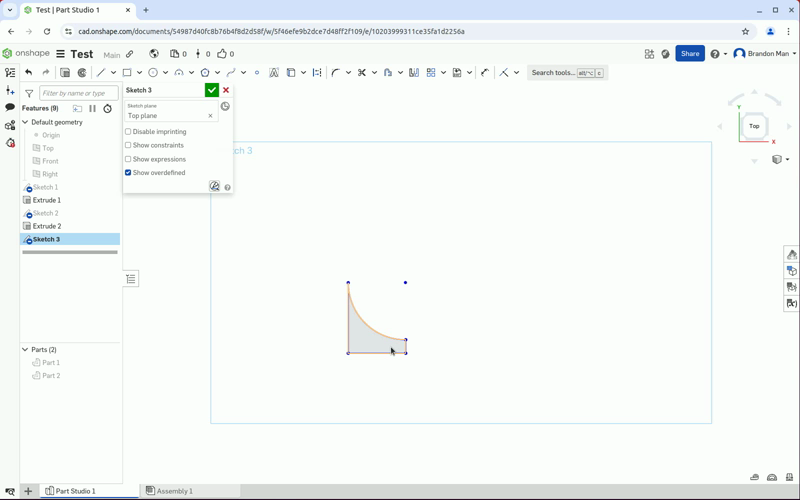
scroll(6)
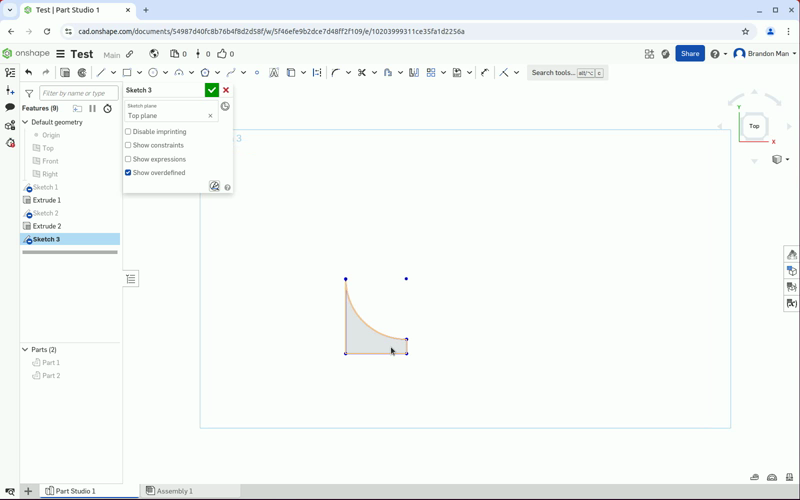
scroll(6)
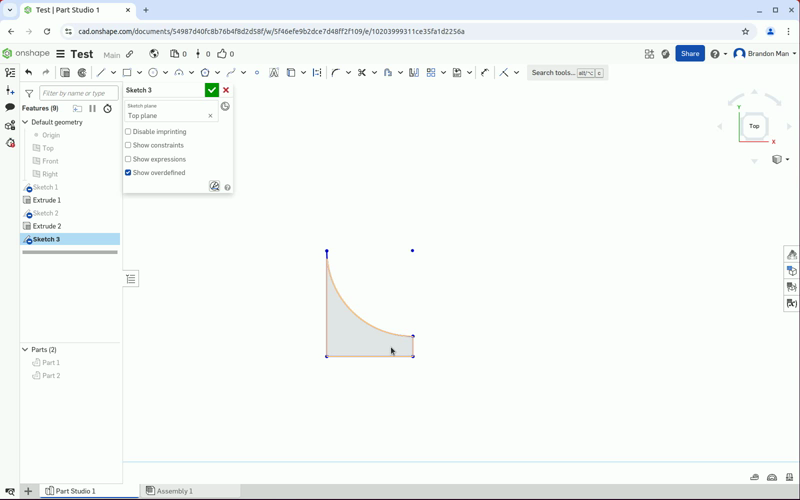
scroll(6)
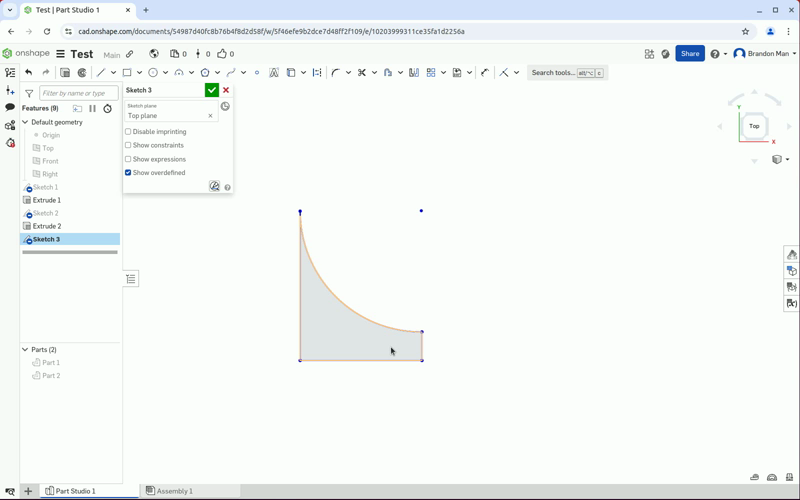
scroll(6)
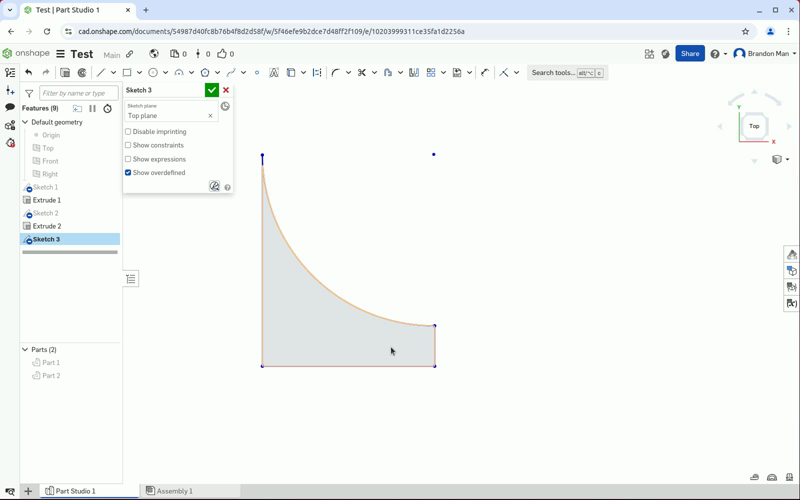
scroll(6)
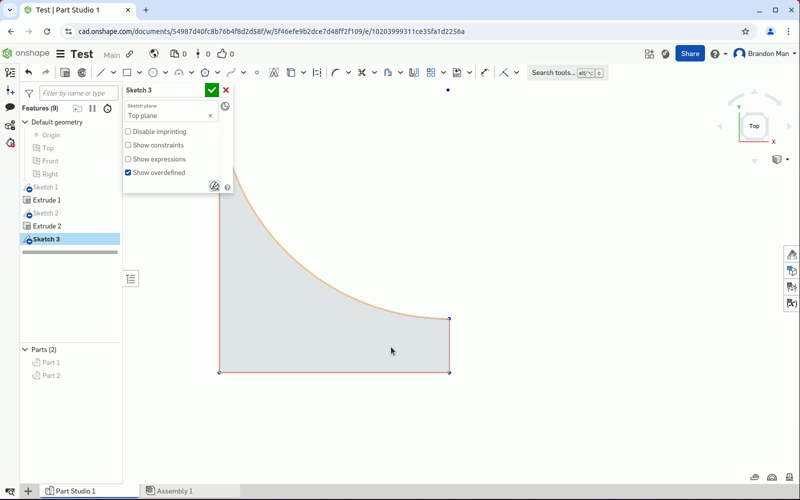
scroll(6)
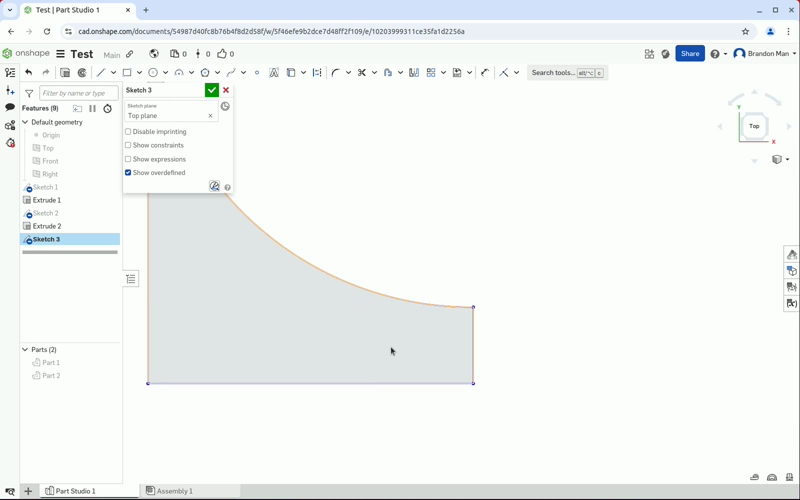
scroll(6)
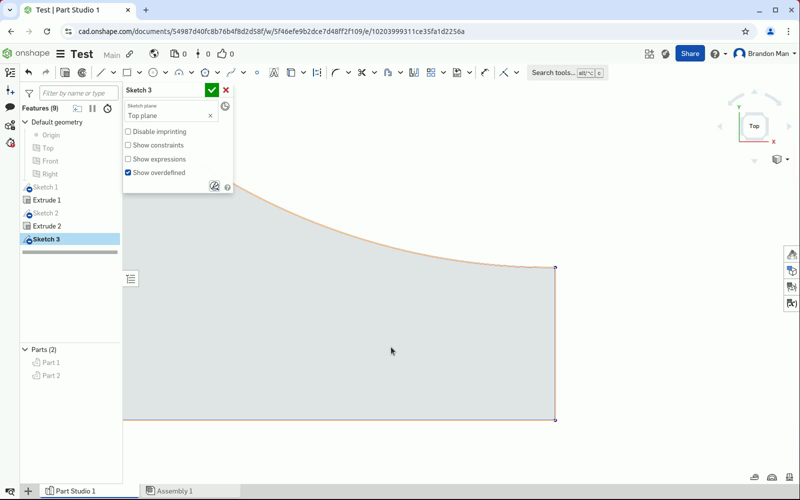
click(391, 346)
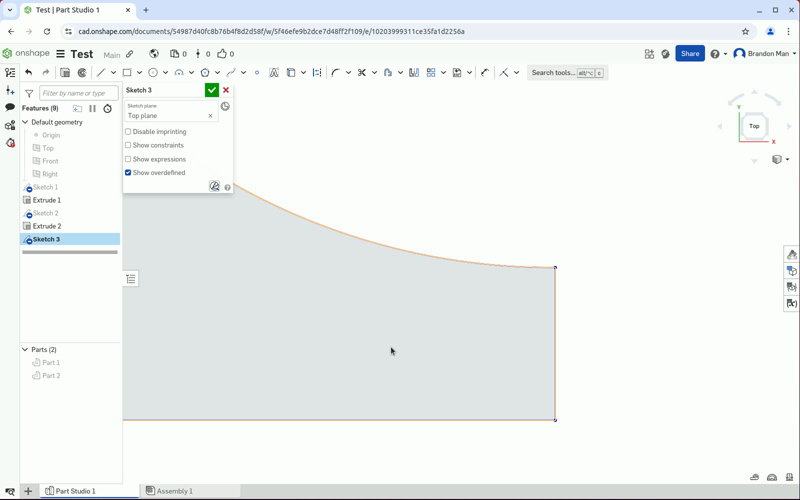
scroll(-6)
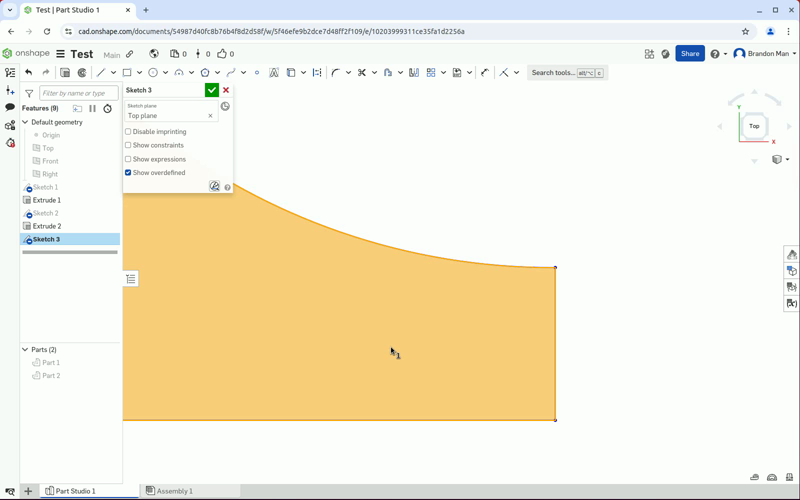
scroll(-6)
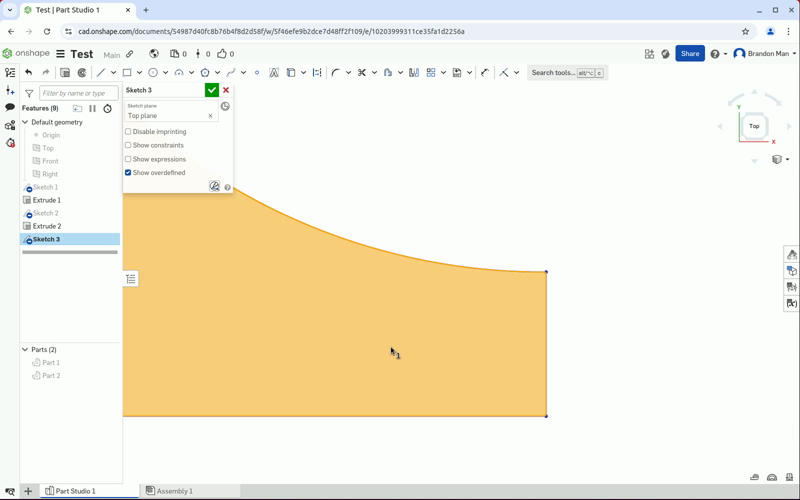
scroll(-6)
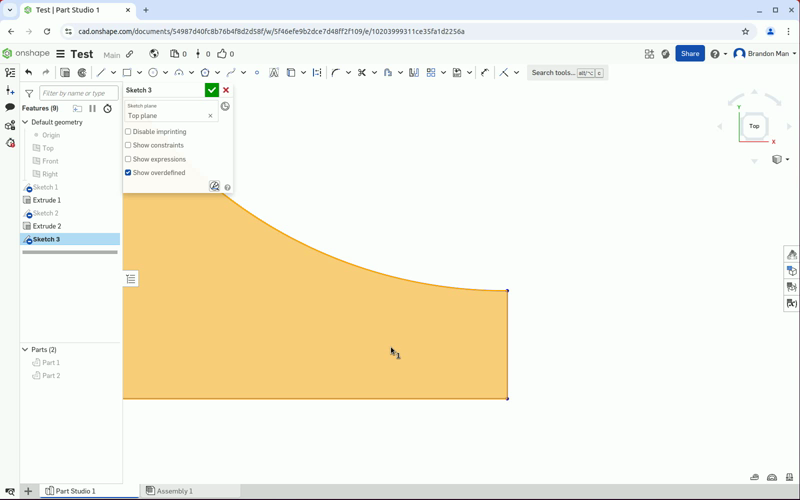
scroll(-6)
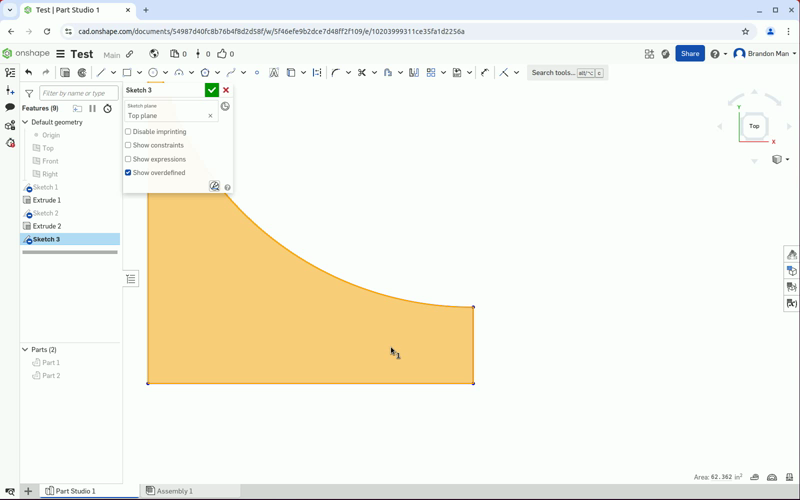
scroll(-6)
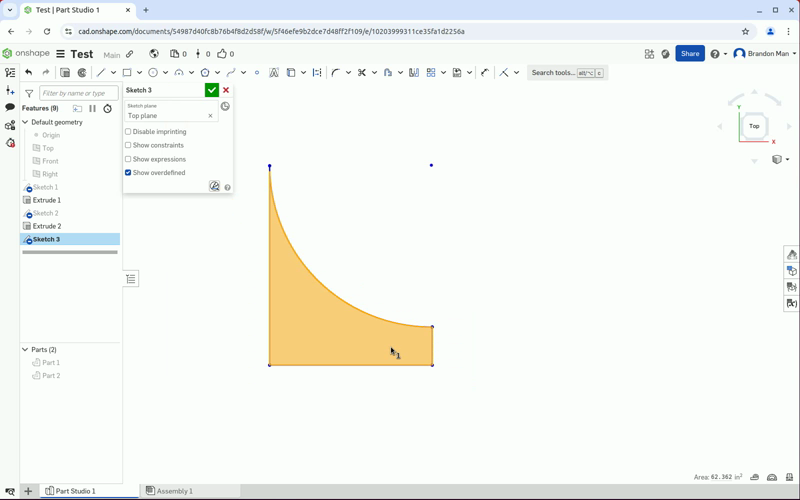
scroll(-6)
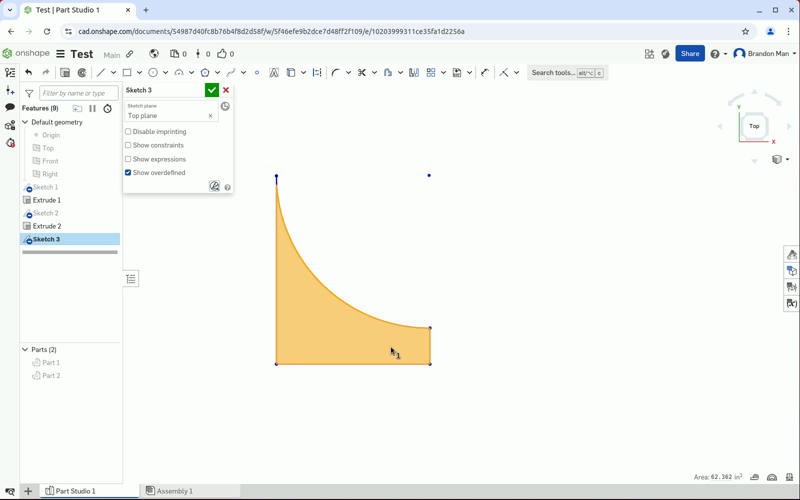
scroll(-6)
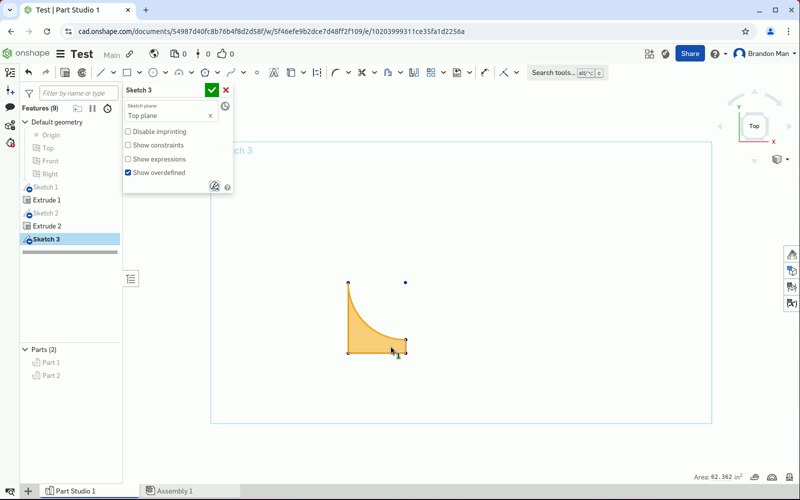
mouse_move(73, 352)
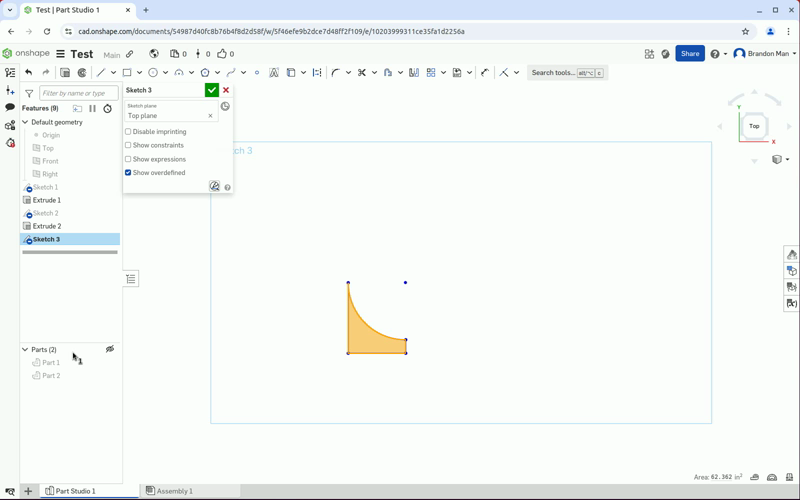
key(shift+y)
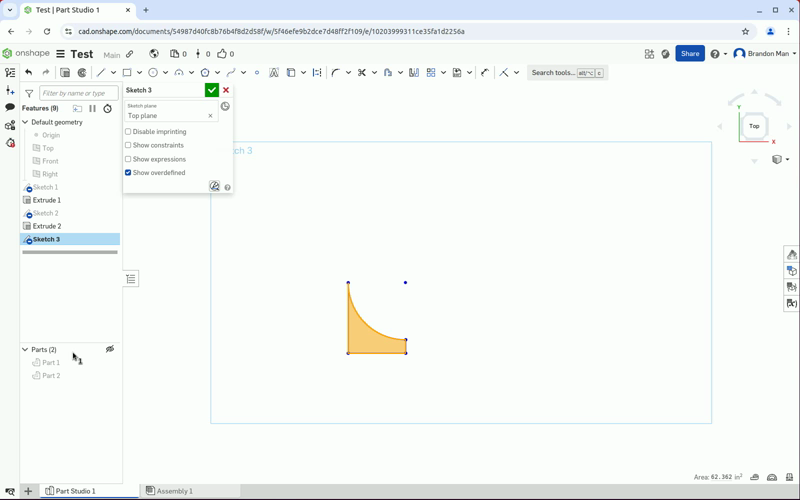
key(shift+e)
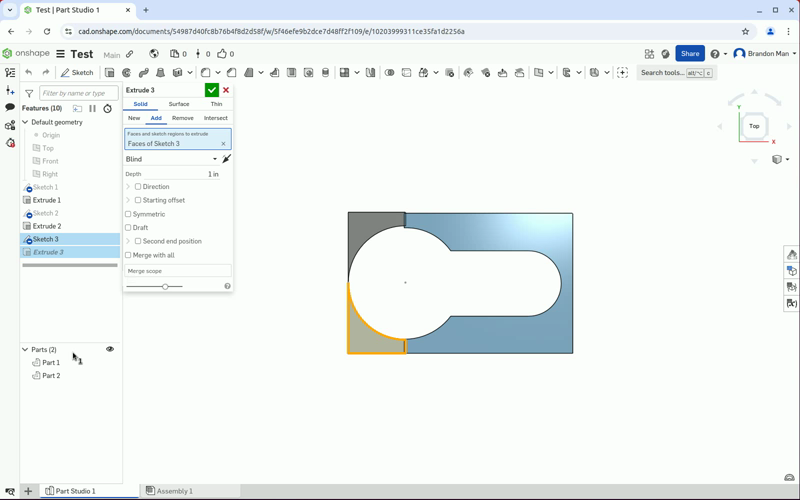
mouse_move(143, 106)
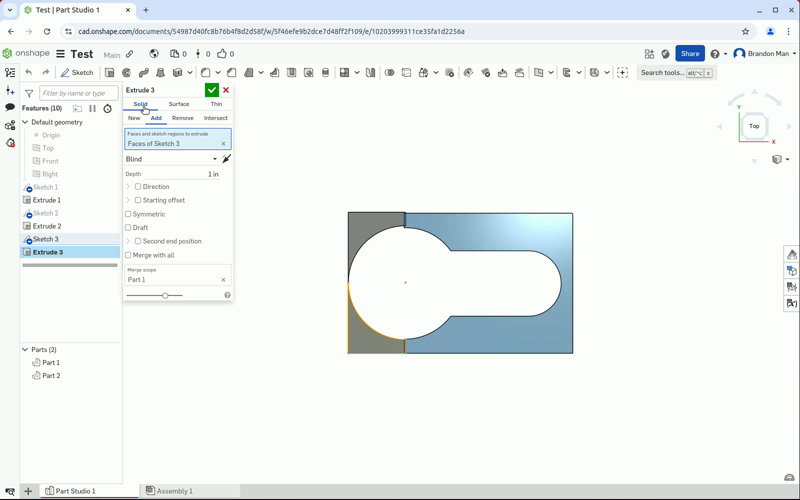
click(143, 106)
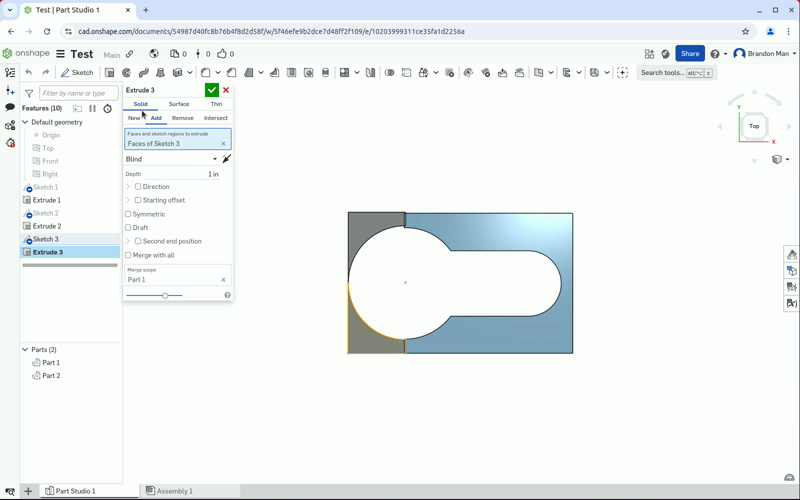
mouse_move(137, 120)
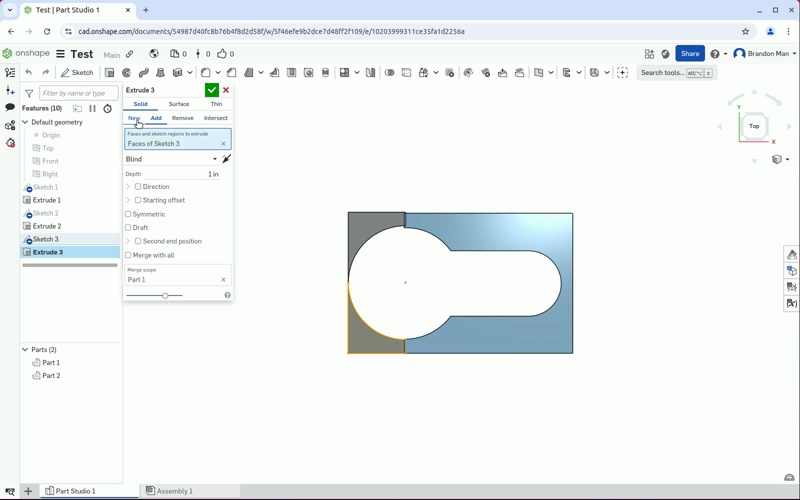
click(137, 120)
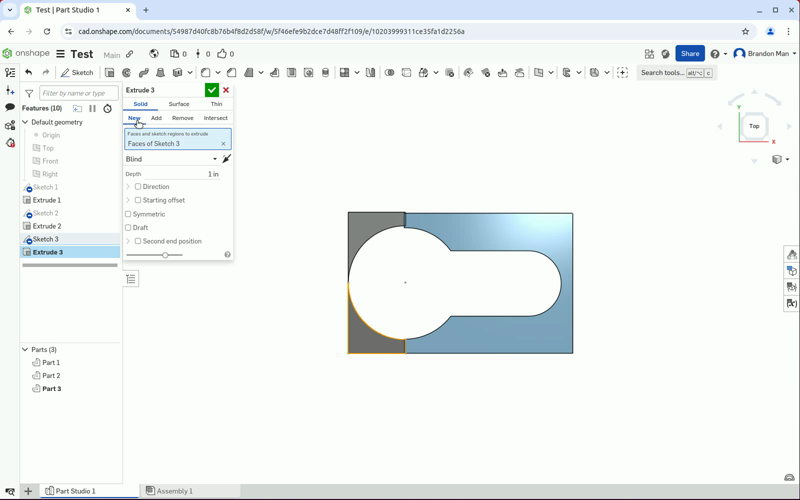
key(tab, 4)
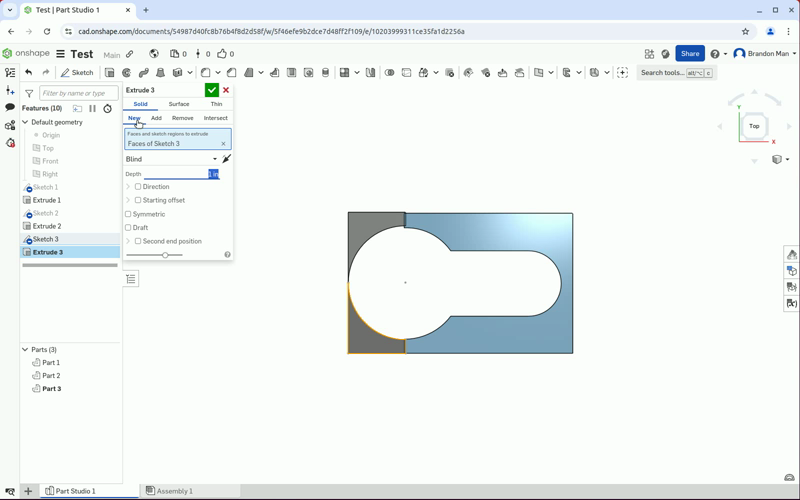
text(9.869)
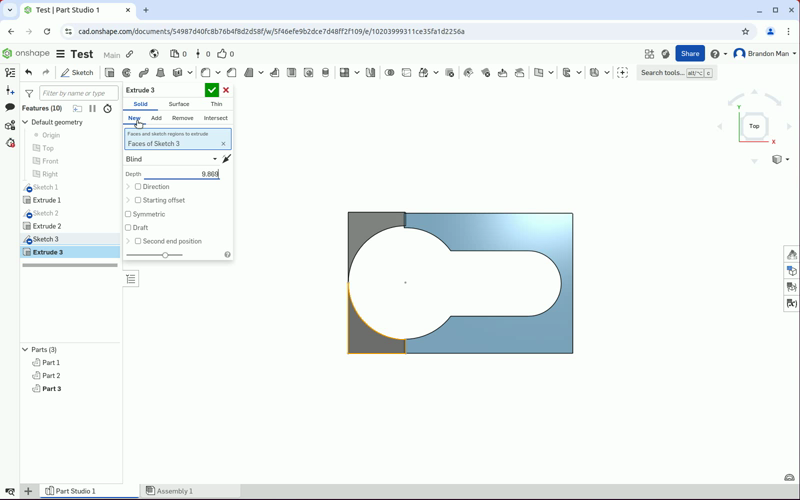
key(enter)
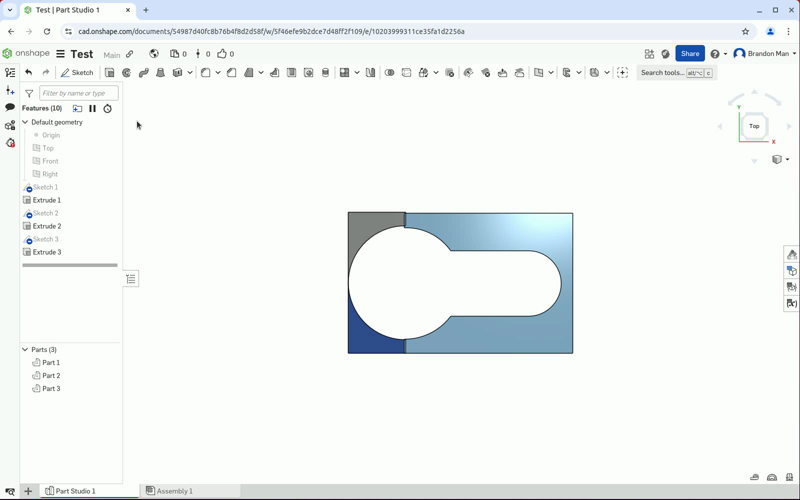
key(shift+h)
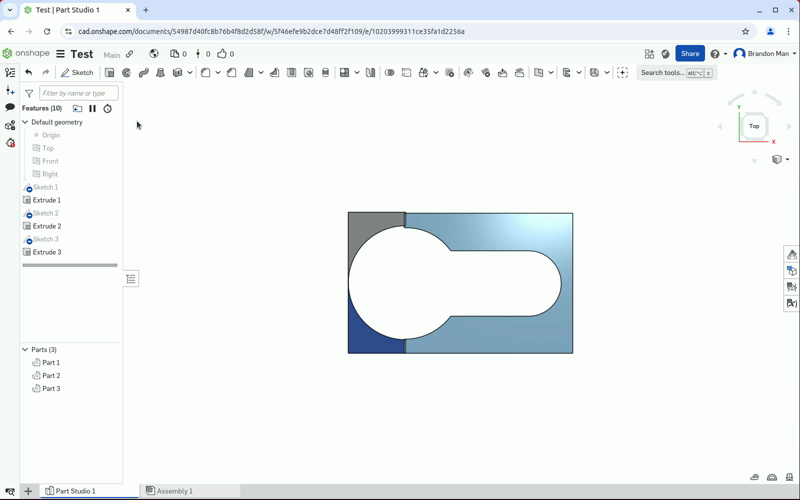
key(shift+h)
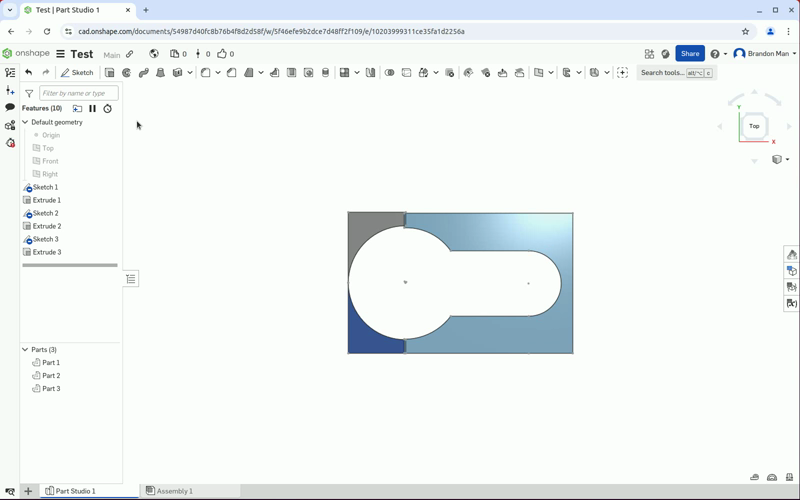
key(shift+7)
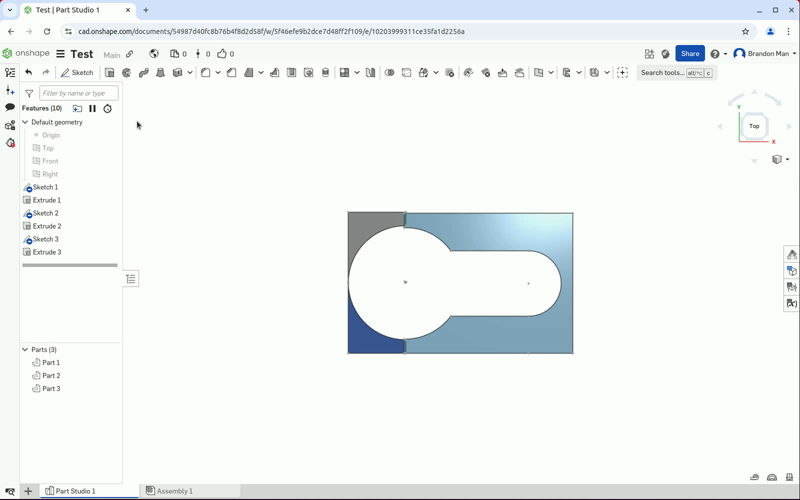
key(up, 3)
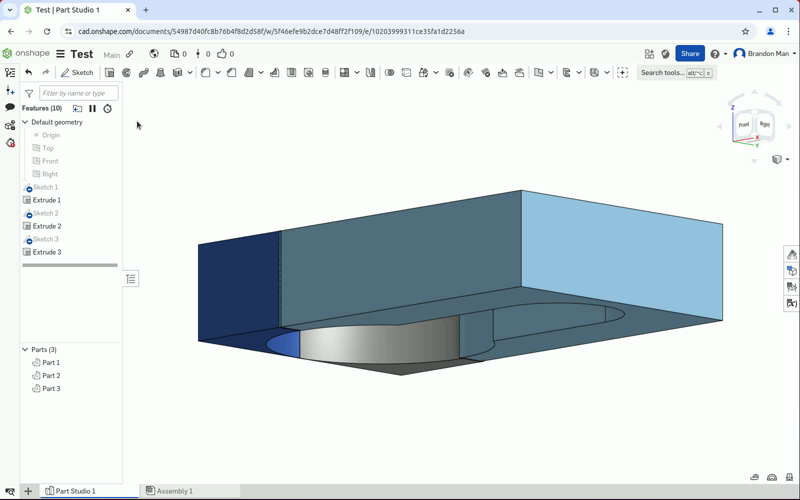
key(left, 3)
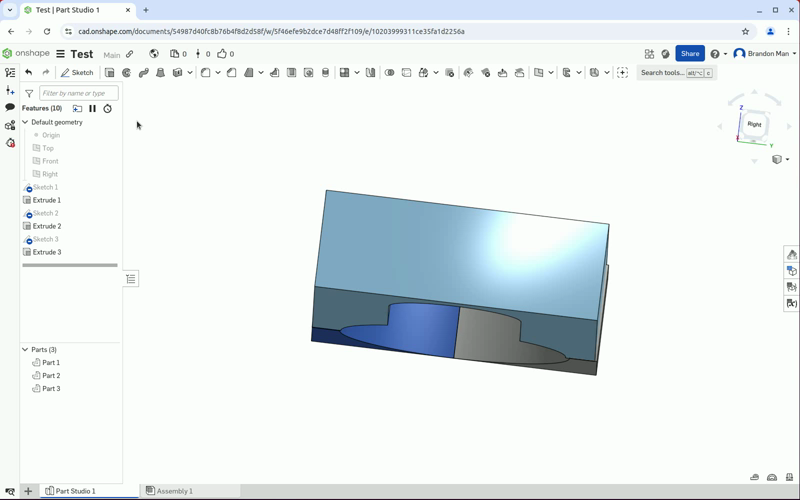
key(right, 3)
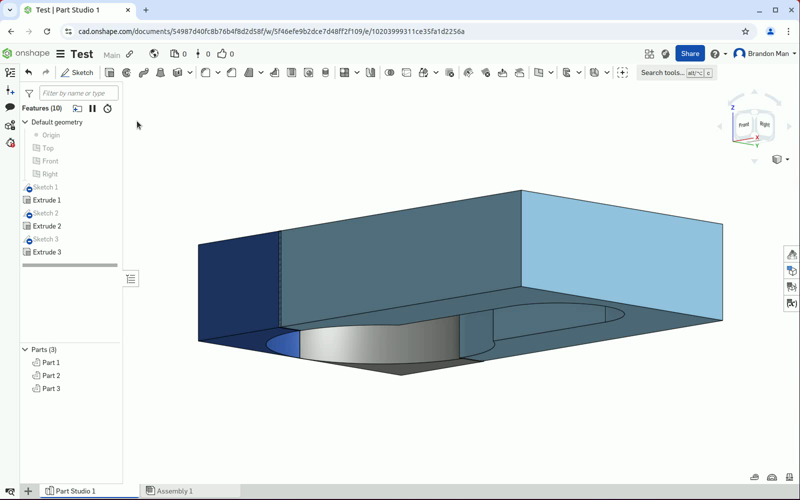
key(down, 3)
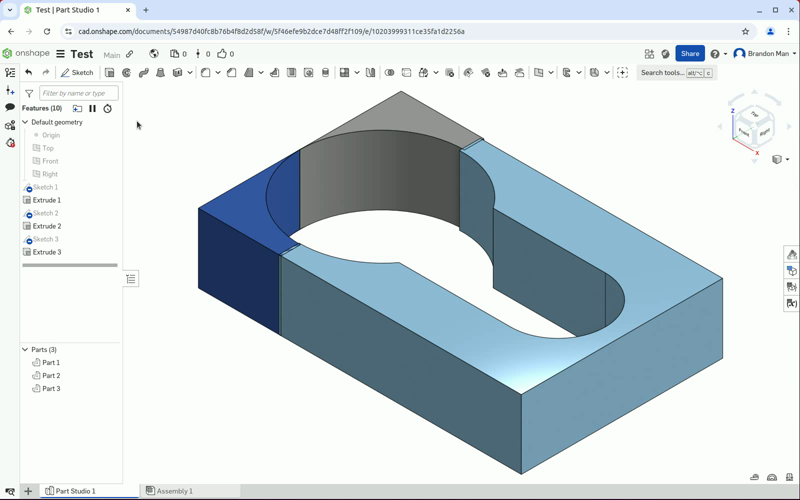
mouse_move(73, 189)
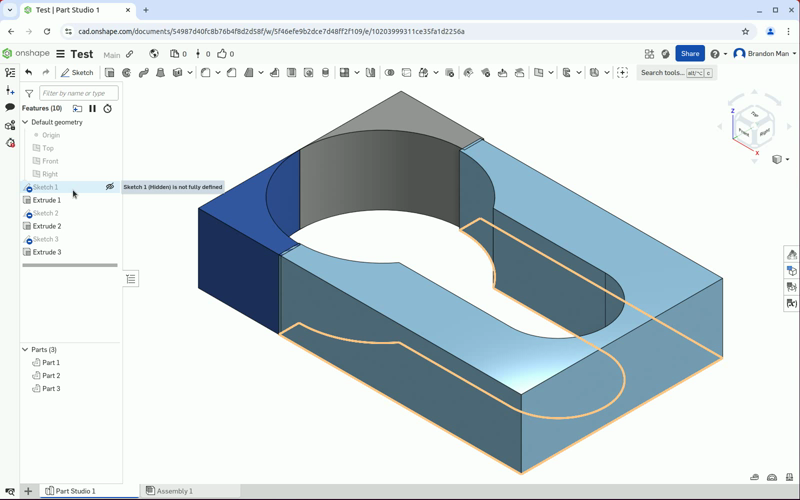
click(73, 189)